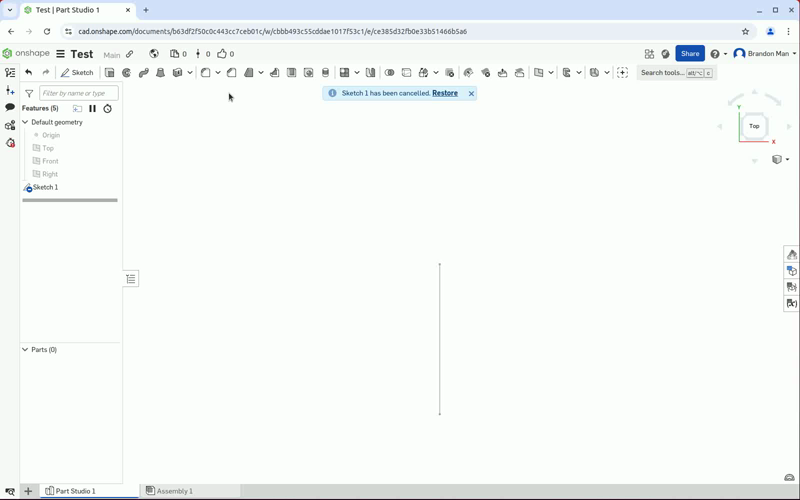
key(shift+h)
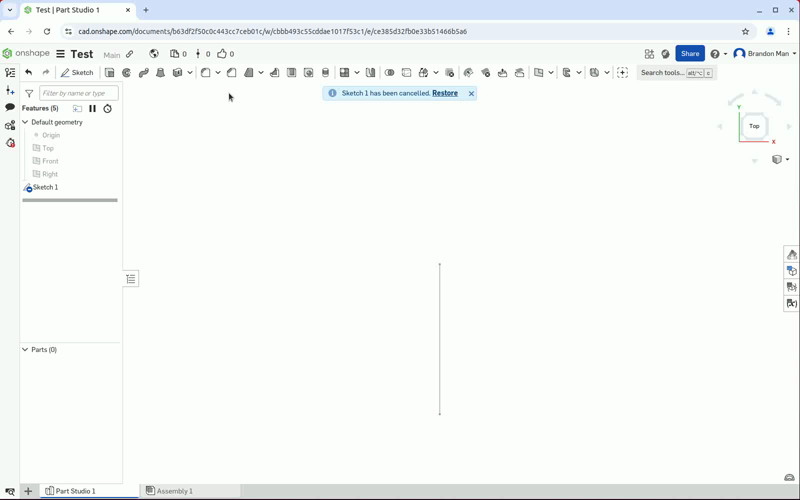
key(shift+s)
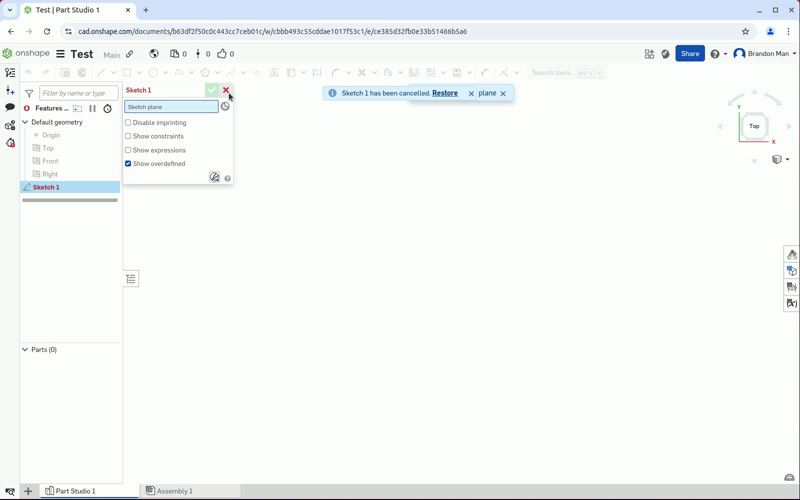
mouse_move(73, 150)
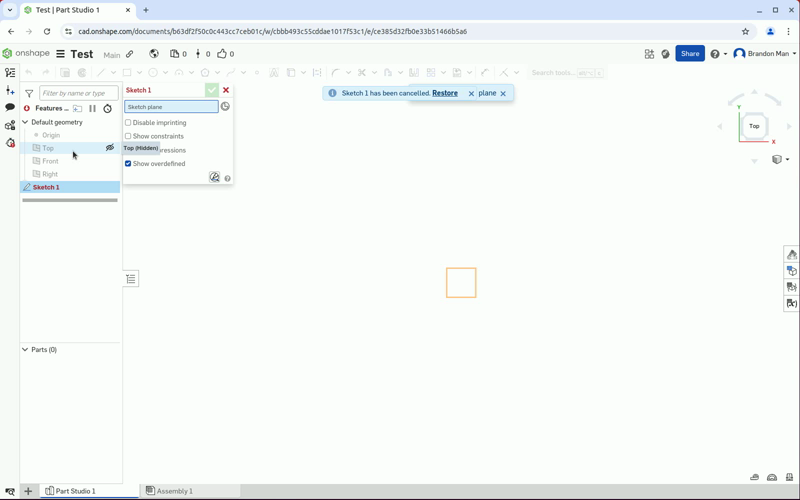
click(73, 150)
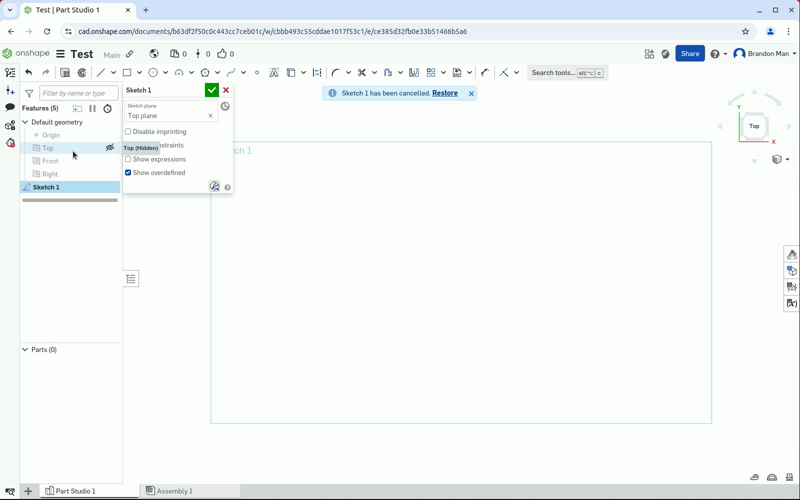
mouse_move(73, 352)
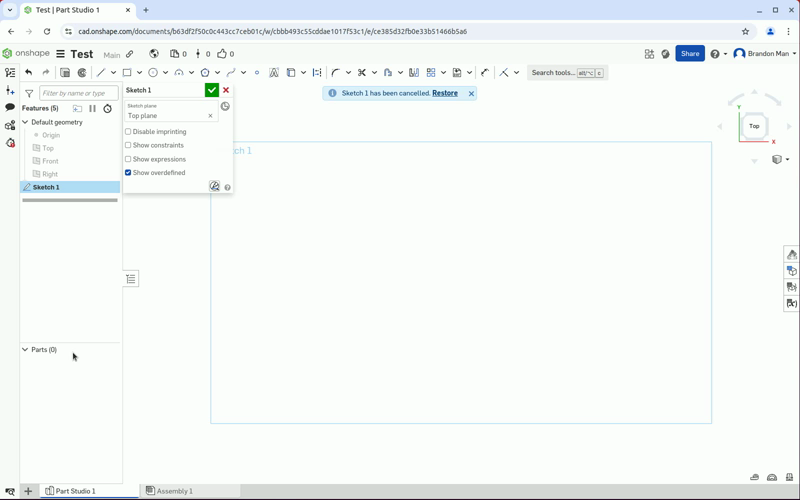
key(y)
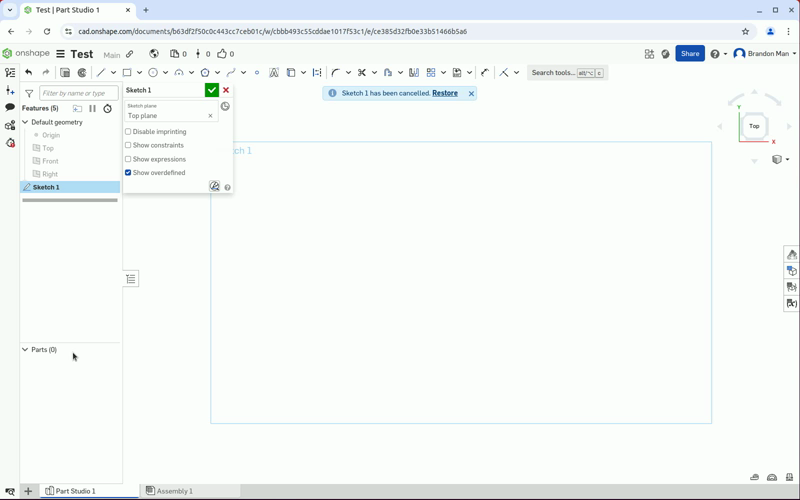
key(a)
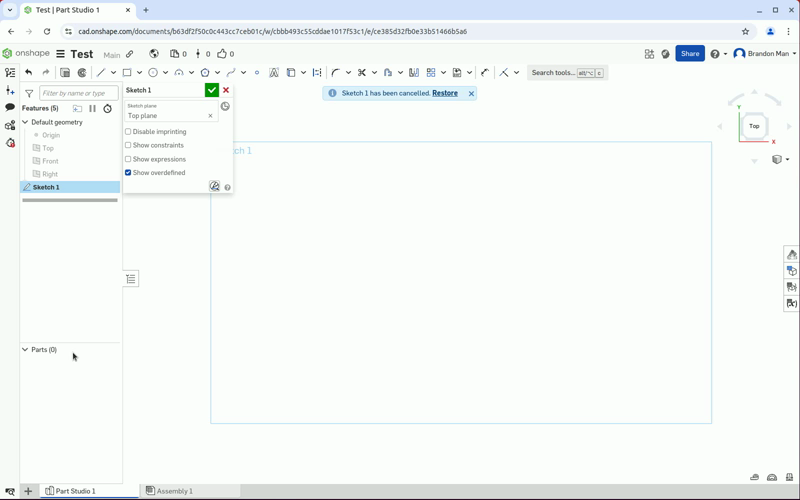
key_down(shift)
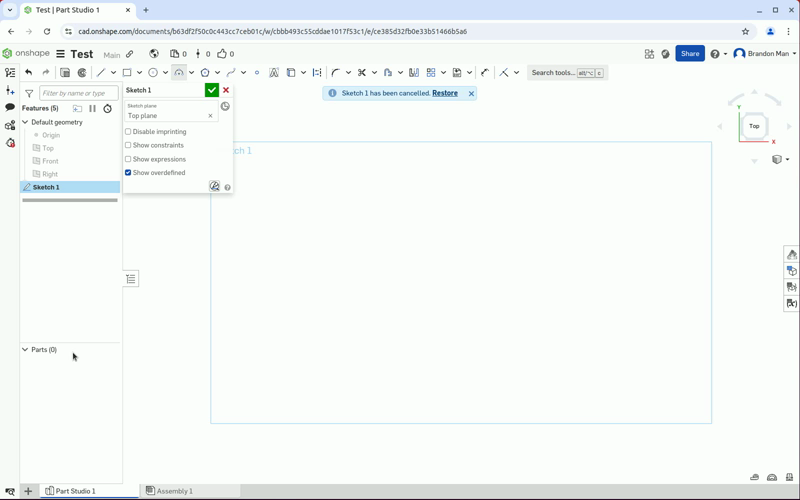
mouse_move(423, 312)
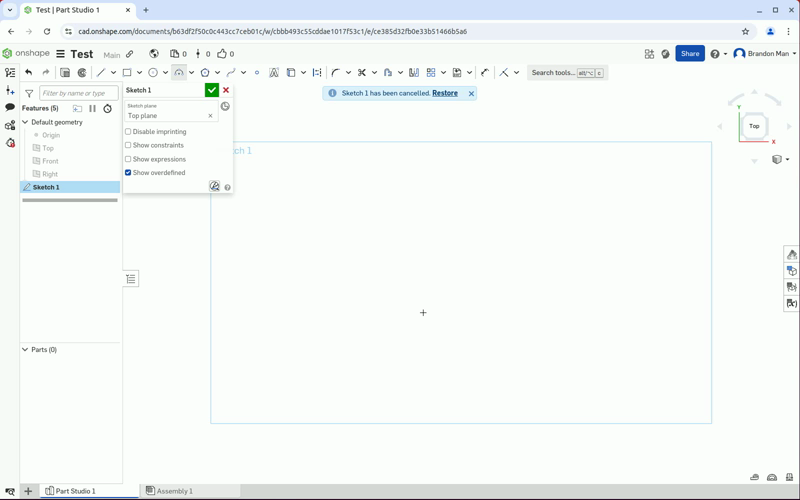
click(423, 312)
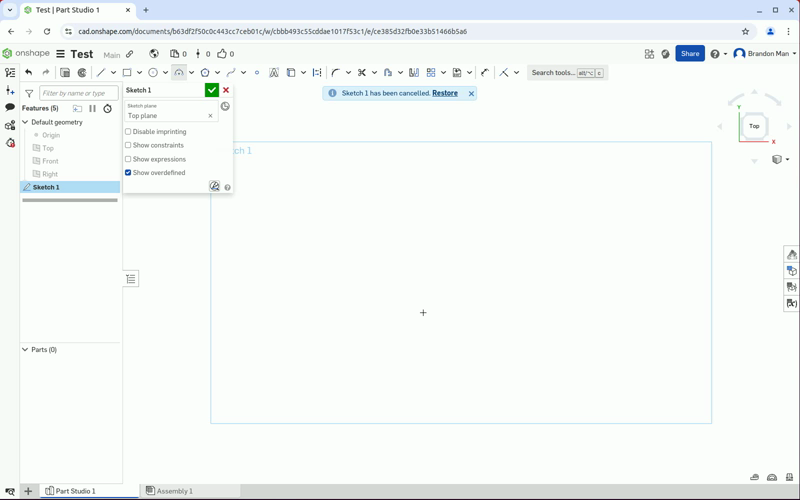
key_up(shift)
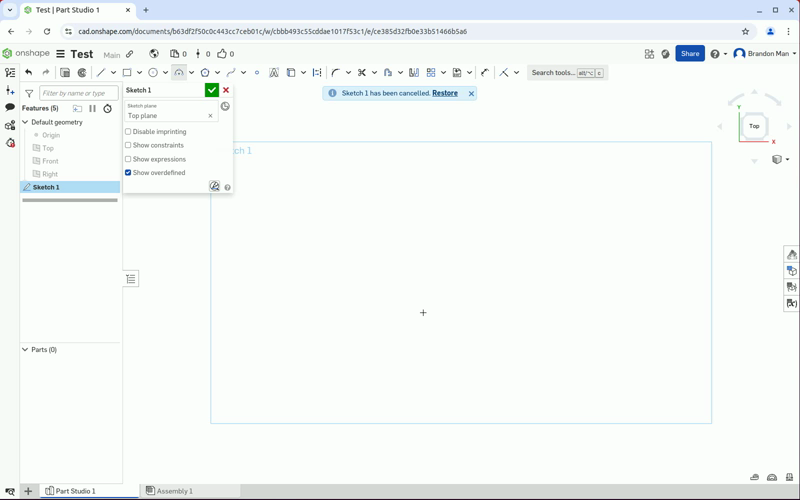
key_down(shift)
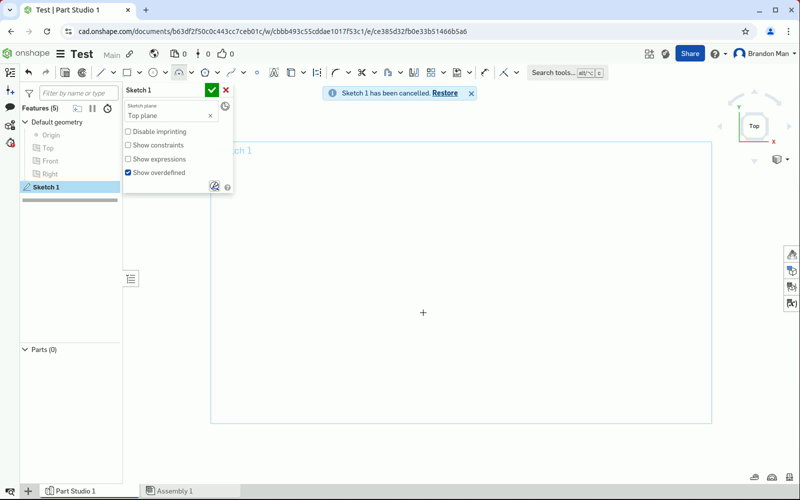
mouse_move(429, 318)
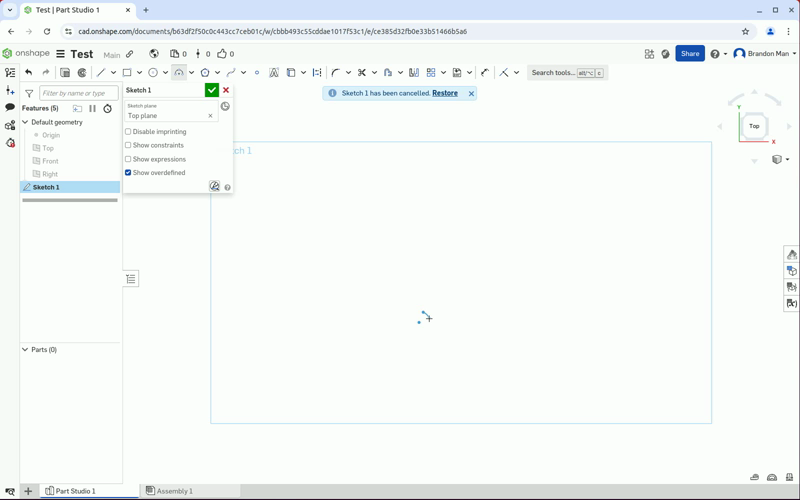
click(429, 318)
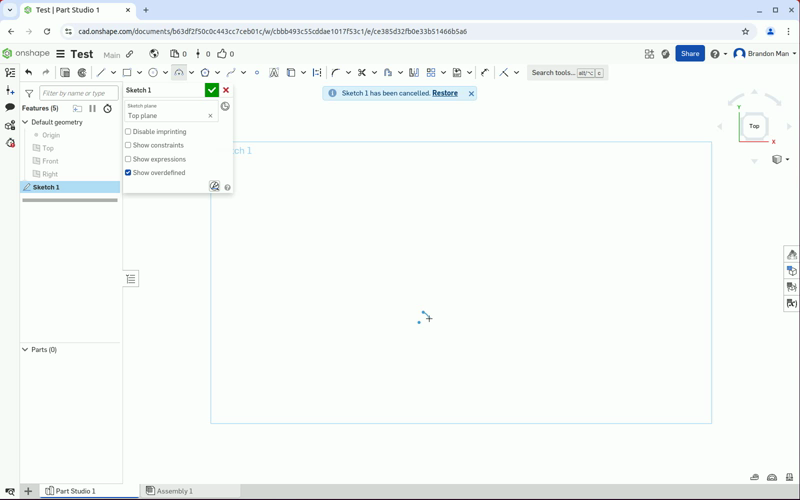
mouse_move(425, 316)
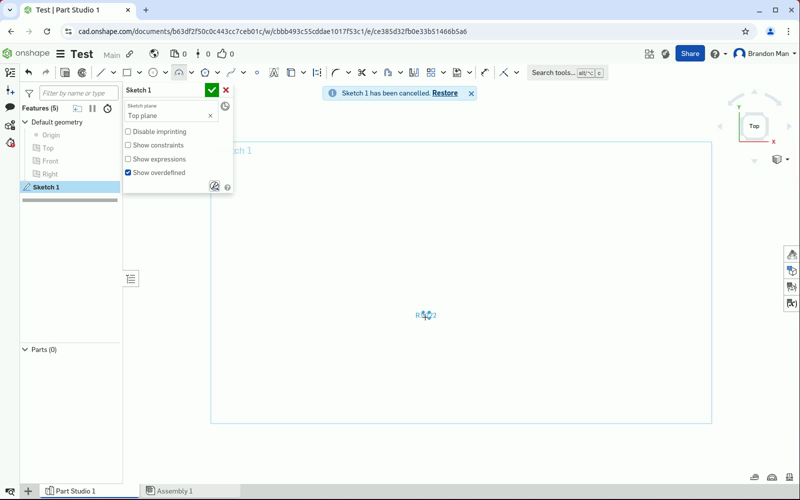
click(425, 316)
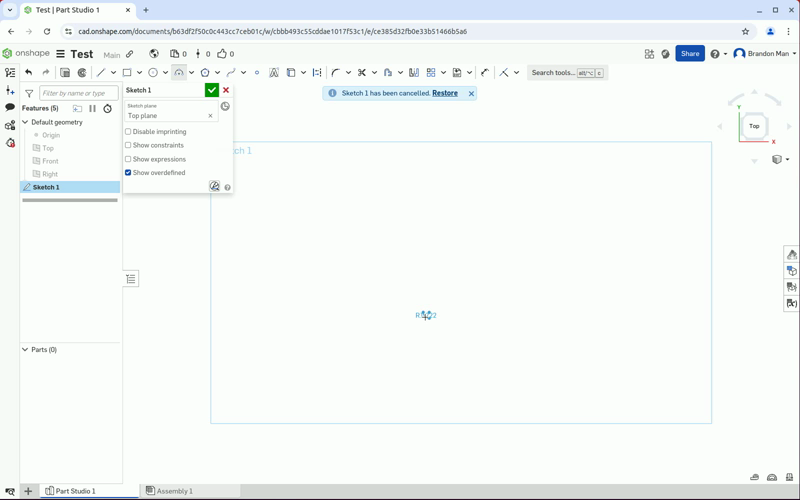
key_up(shift)
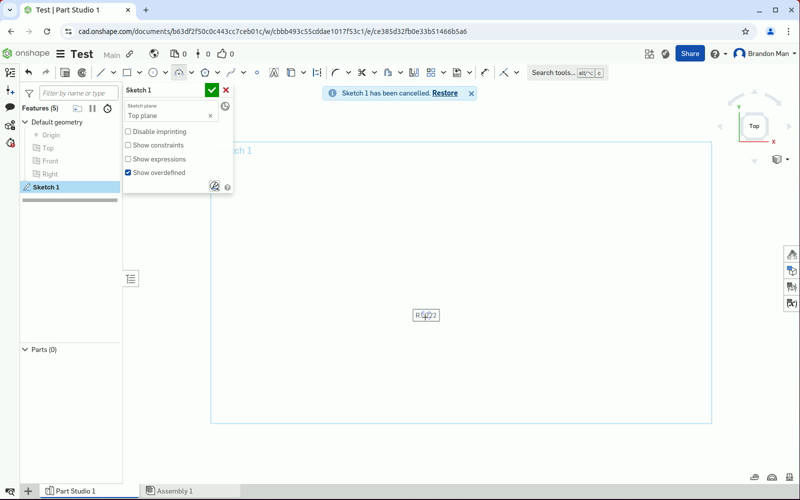
key(esc)
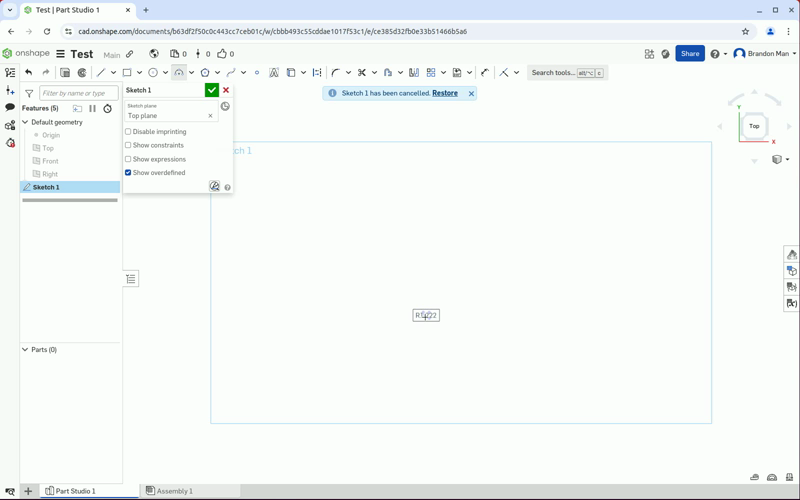
key(l)
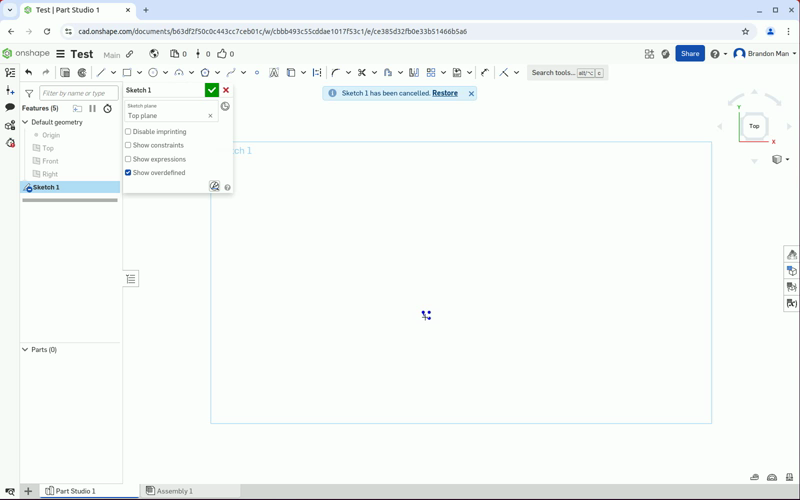
mouse_move(429, 318)
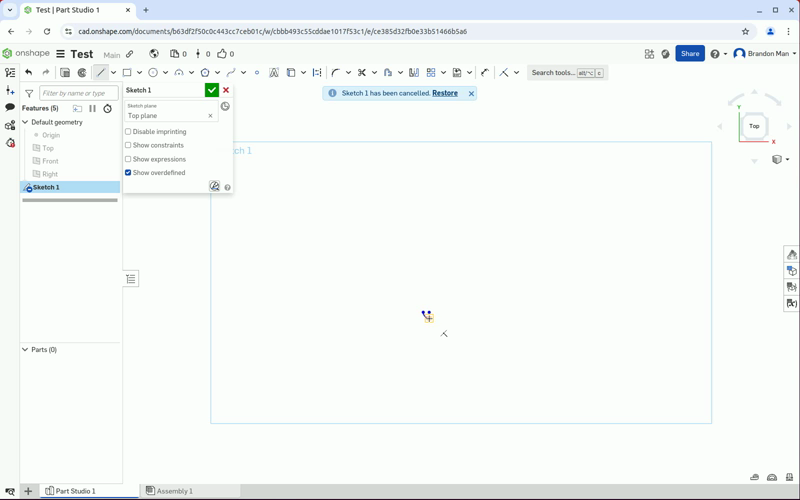
scroll(6)
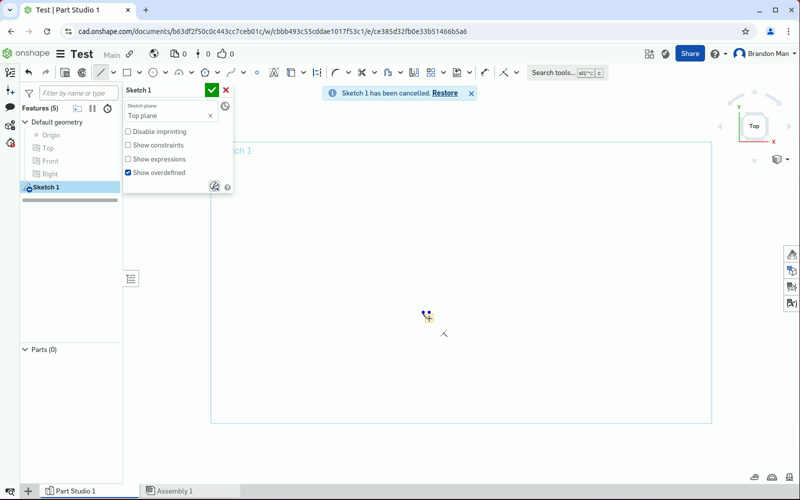
scroll(6)
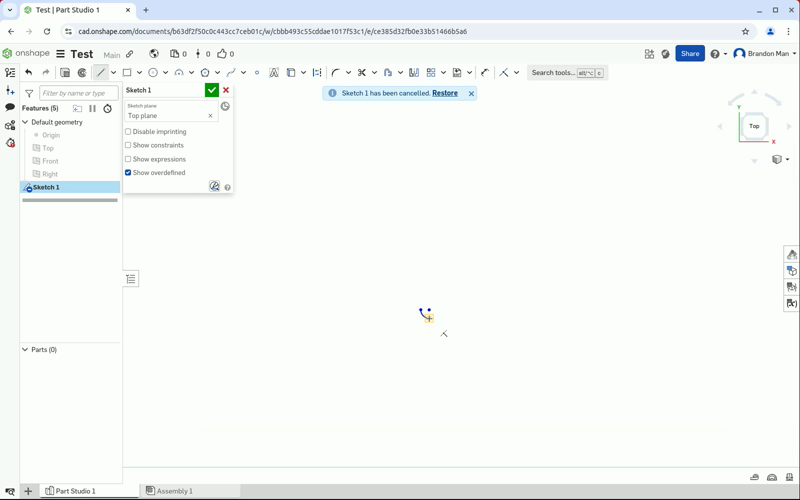
scroll(6)
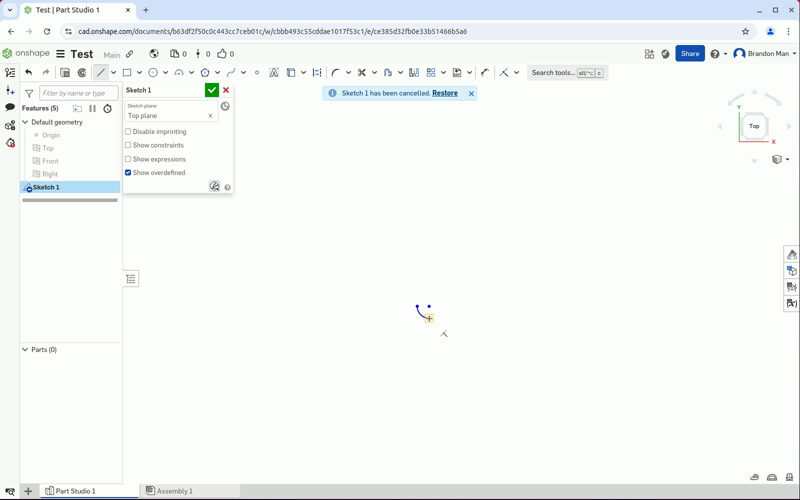
scroll(6)
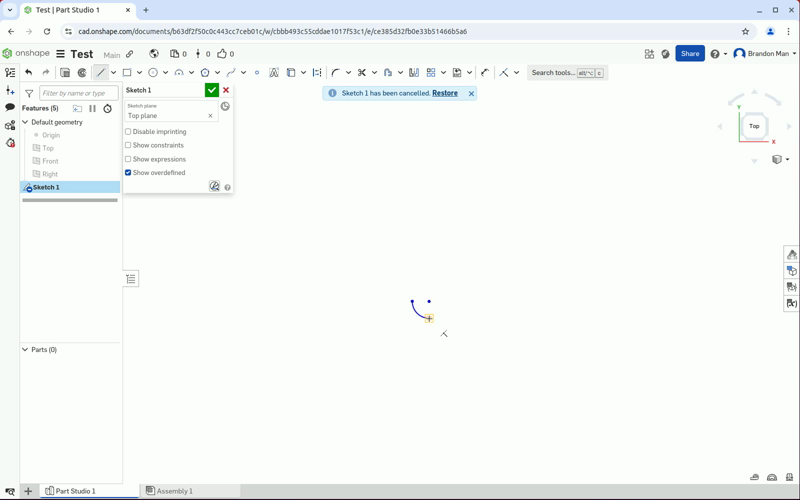
scroll(6)
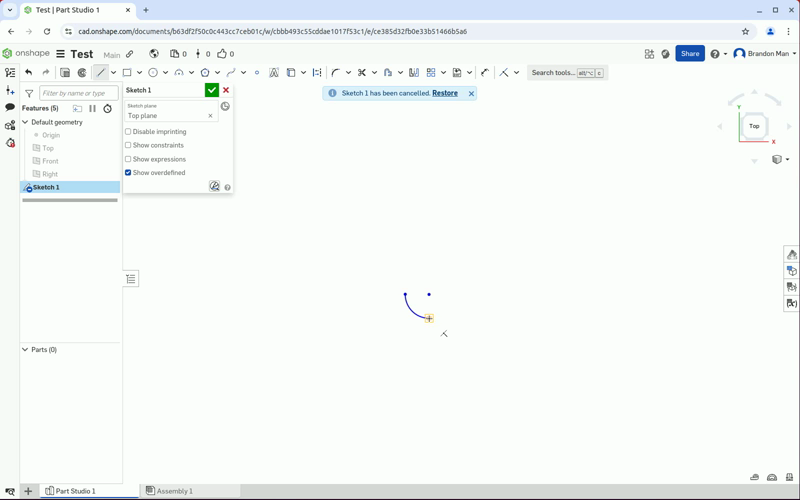
scroll(6)
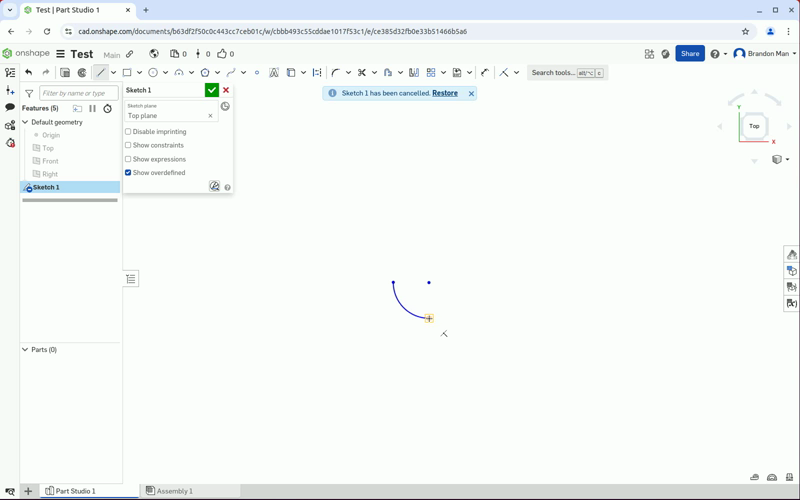
scroll(6)
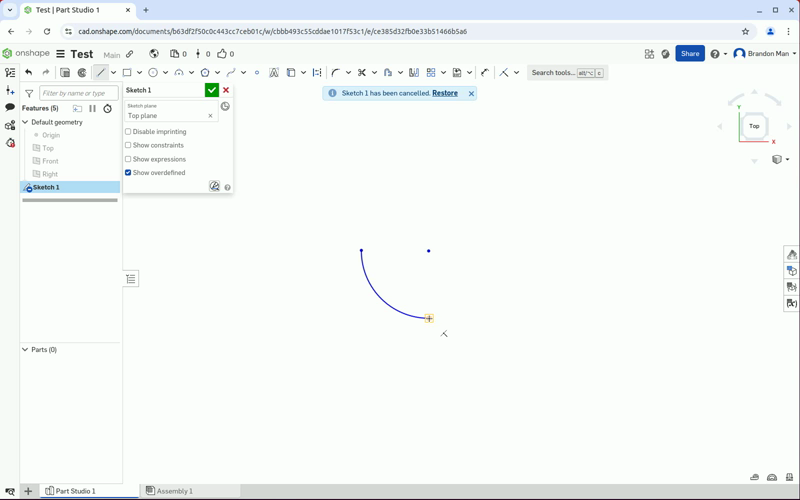
click(429, 318)
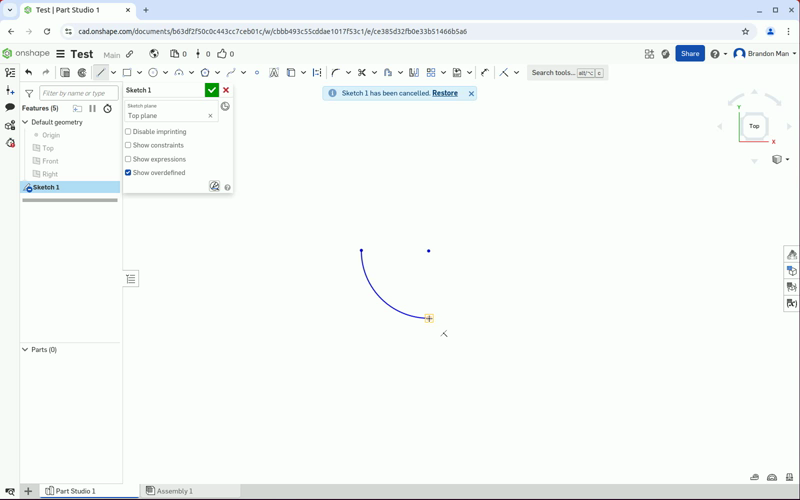
scroll(-6)
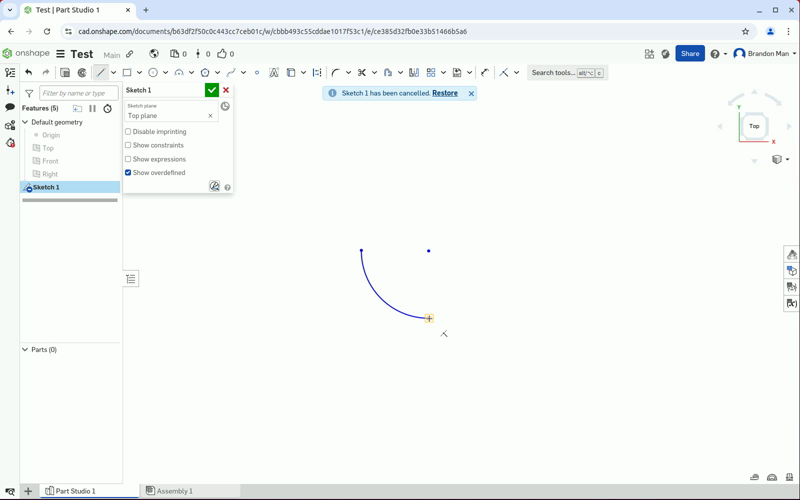
scroll(-6)
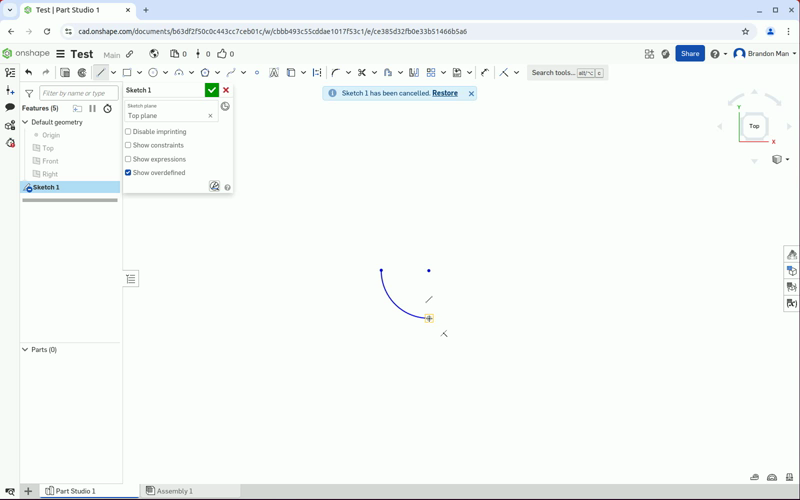
scroll(-6)
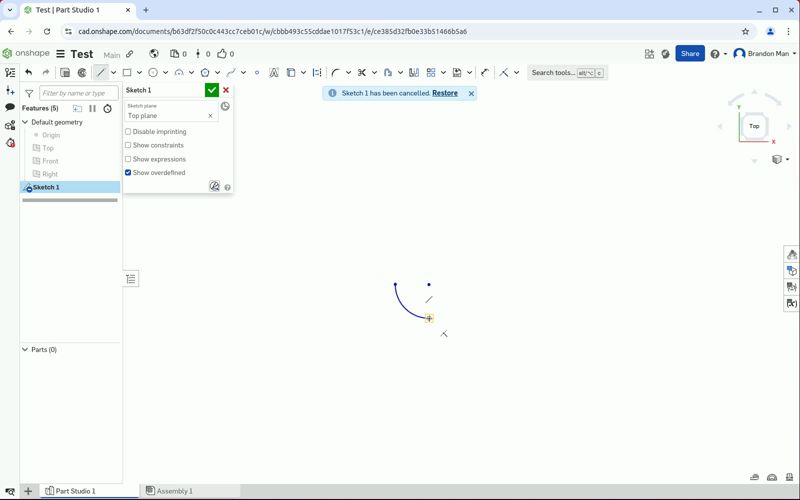
scroll(-6)
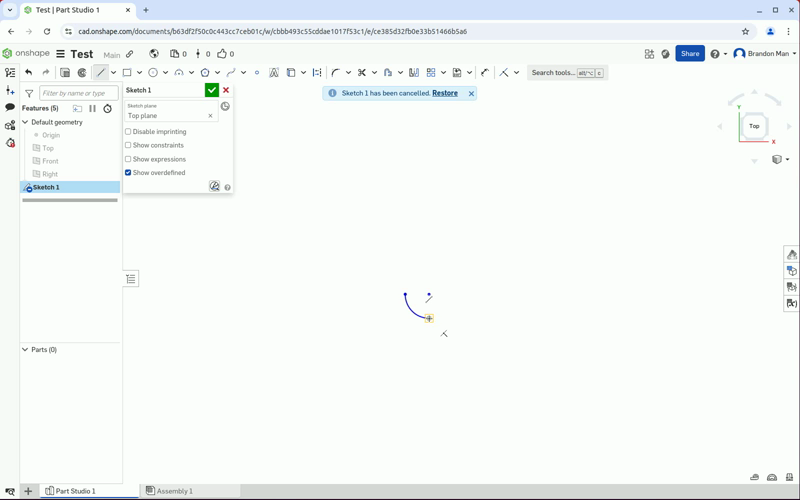
scroll(-6)
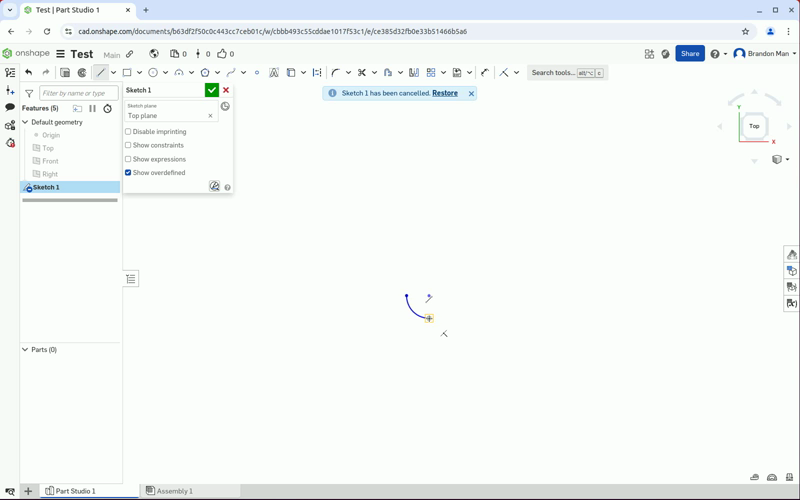
scroll(-6)
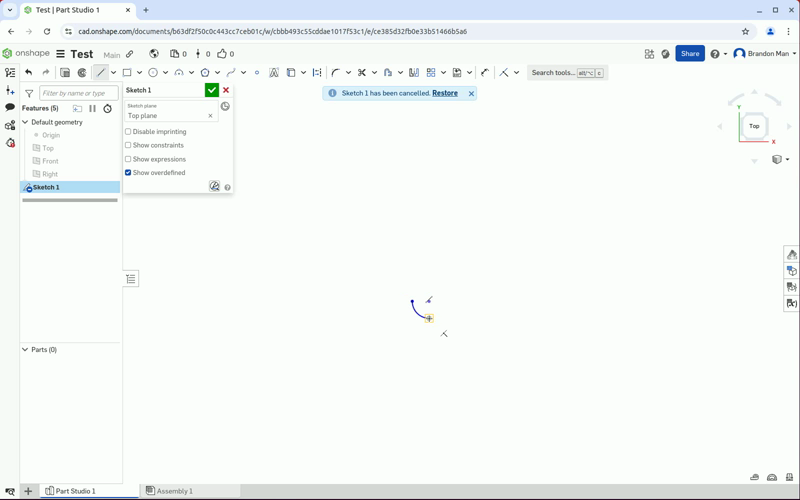
scroll(-6)
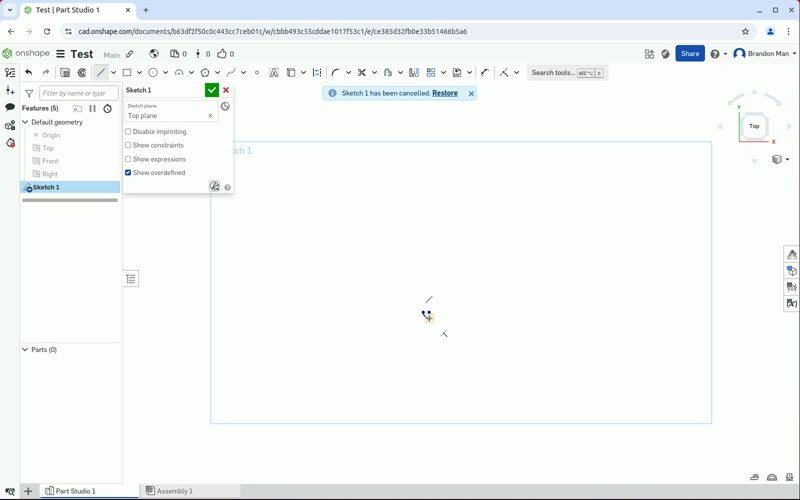
key_down(shift)
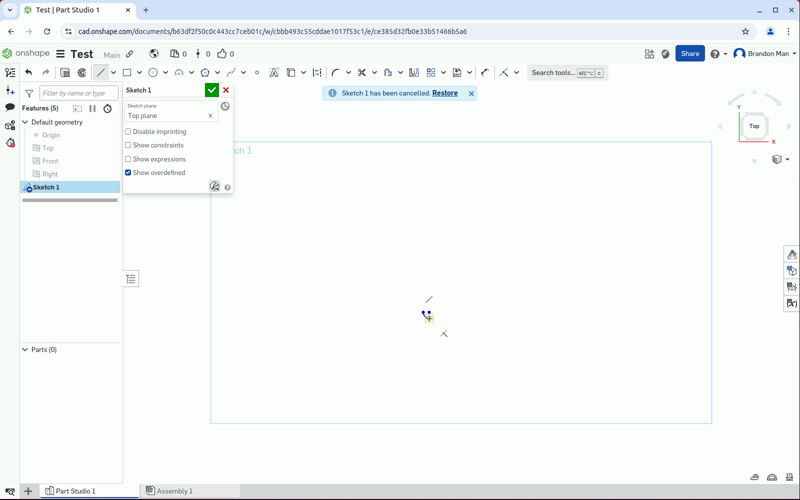
mouse_move(528, 318)
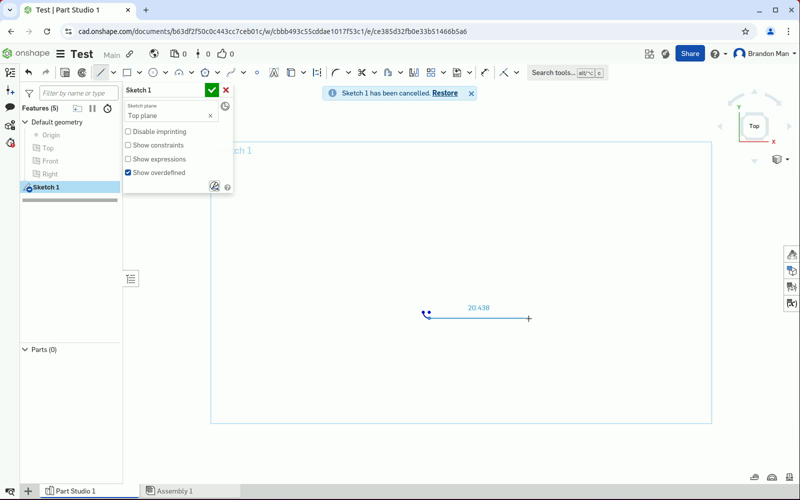
click(528, 318)
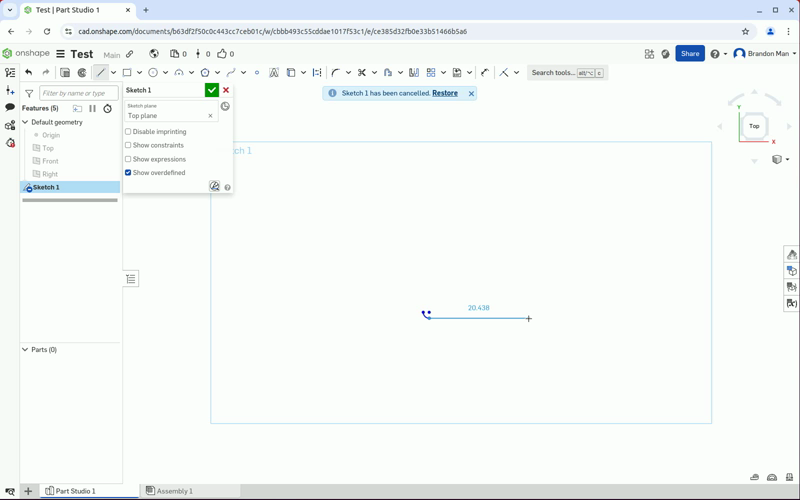
key_up(shift)
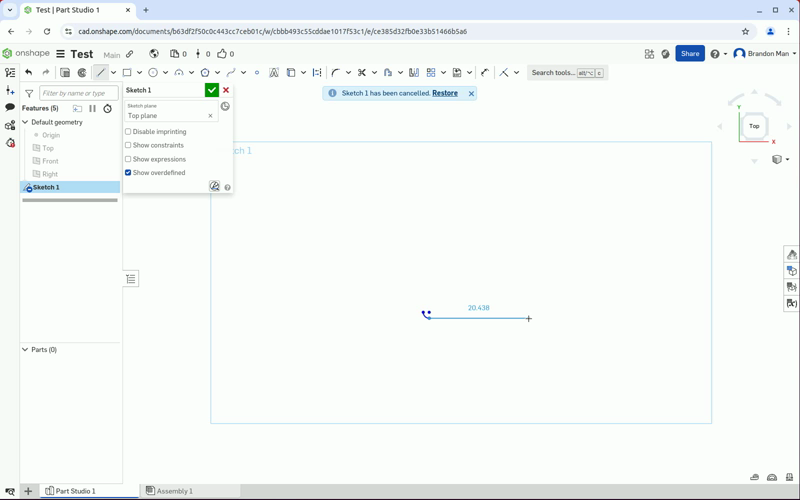
key(esc)
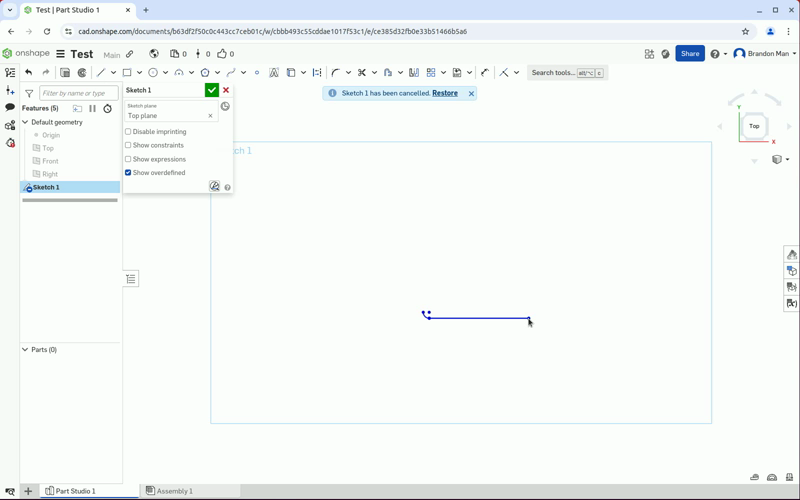
key(a)
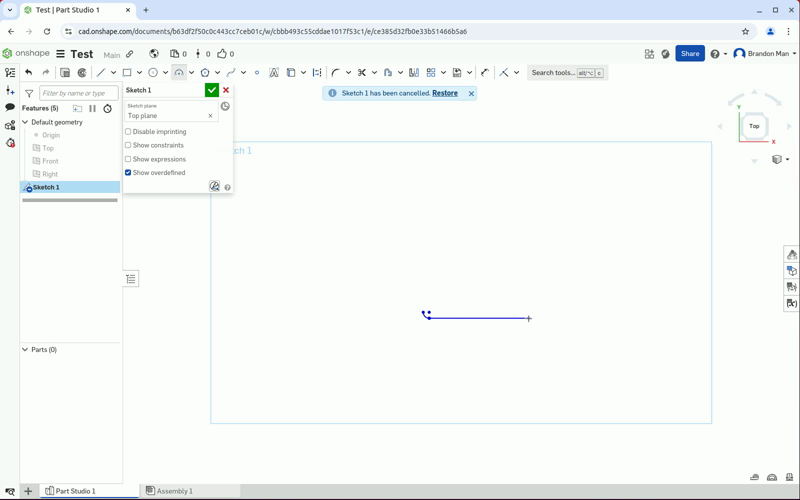
mouse_move(528, 318)
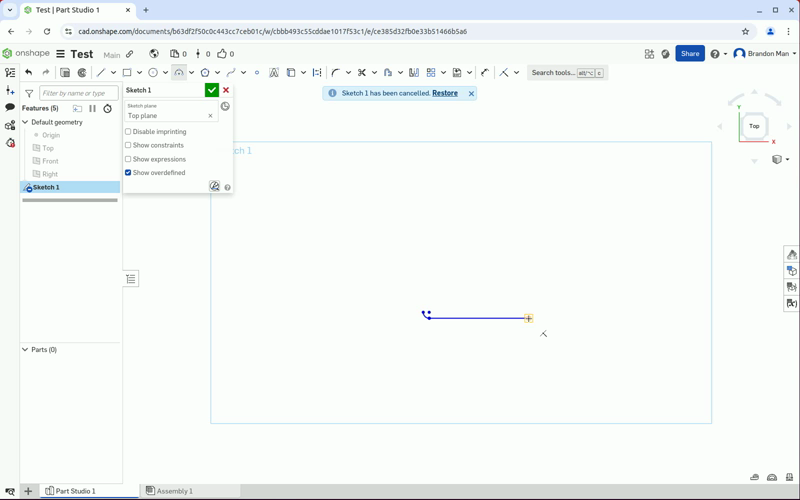
click(528, 318)
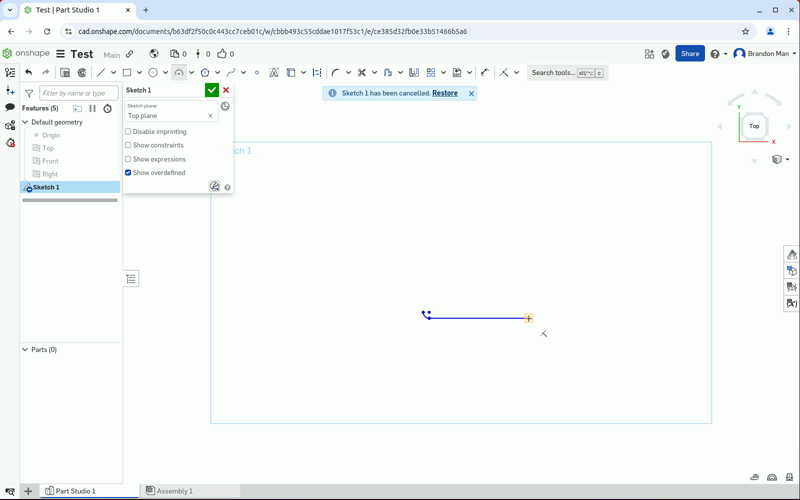
key_down(shift)
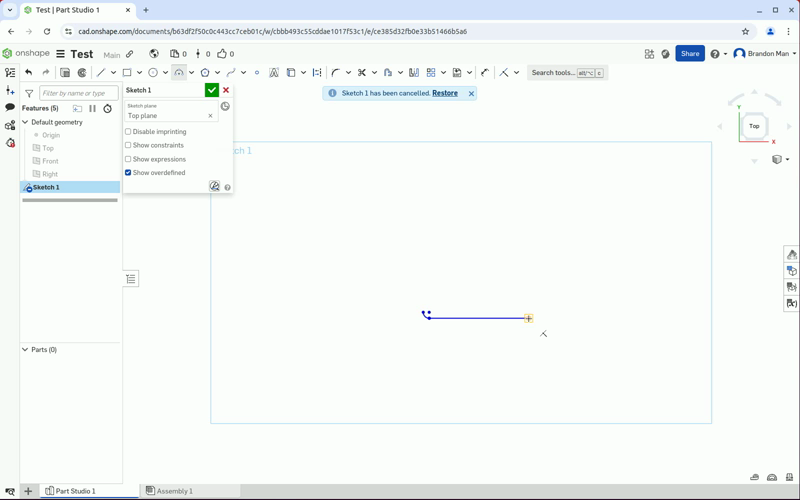
mouse_move(534, 312)
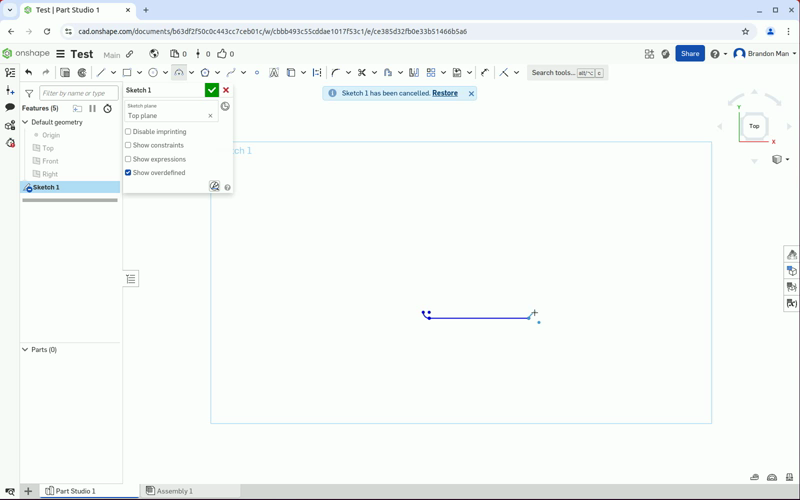
click(534, 312)
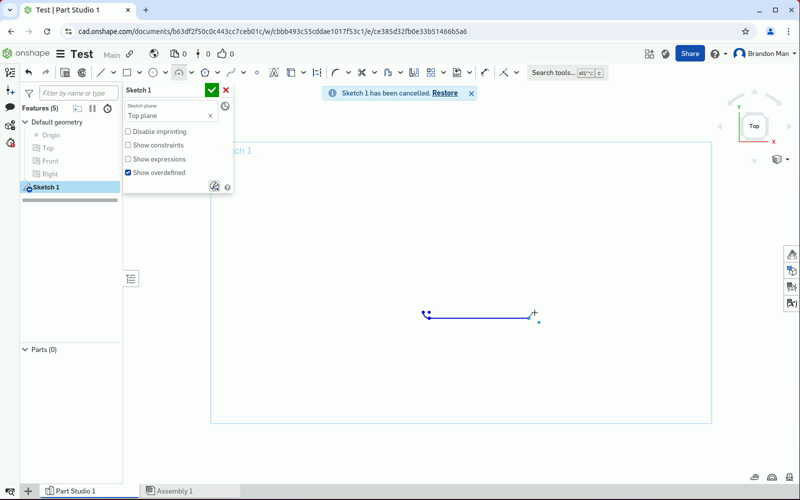
mouse_move(533, 316)
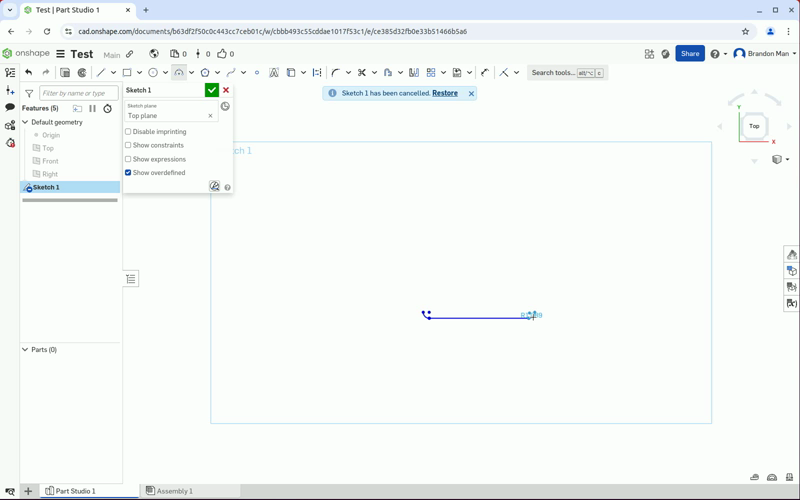
scroll(6)
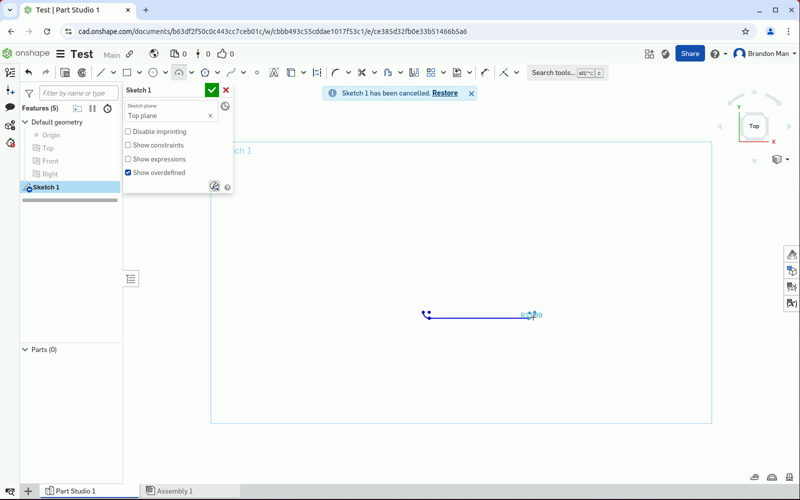
scroll(6)
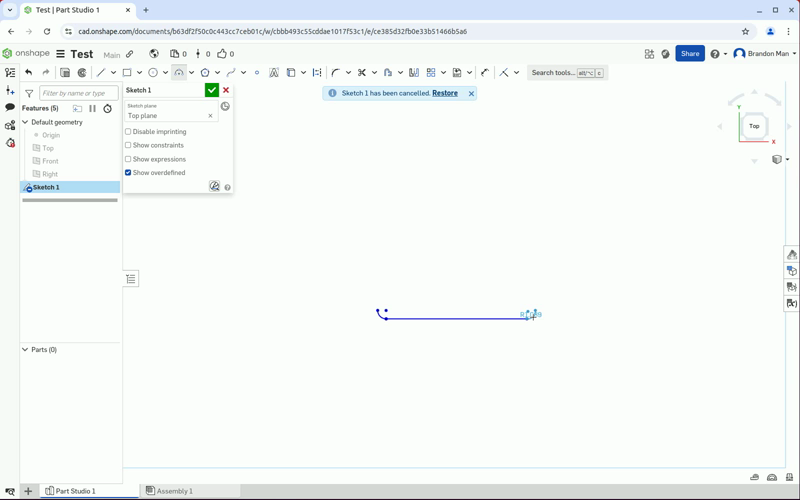
scroll(6)
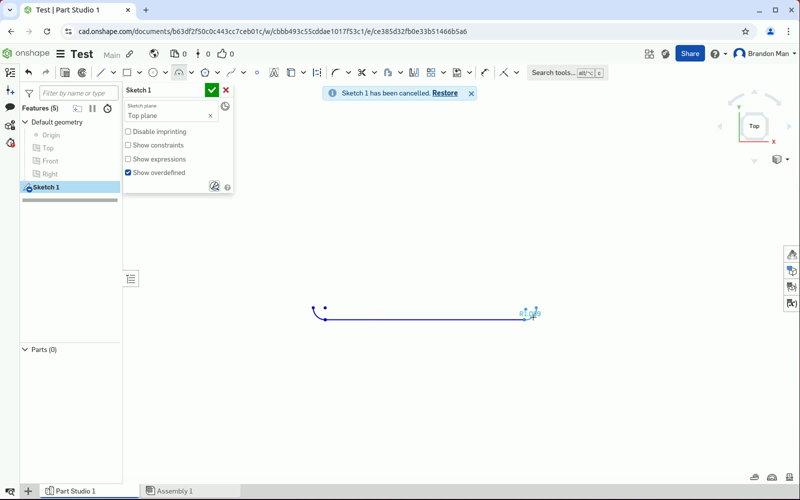
scroll(6)
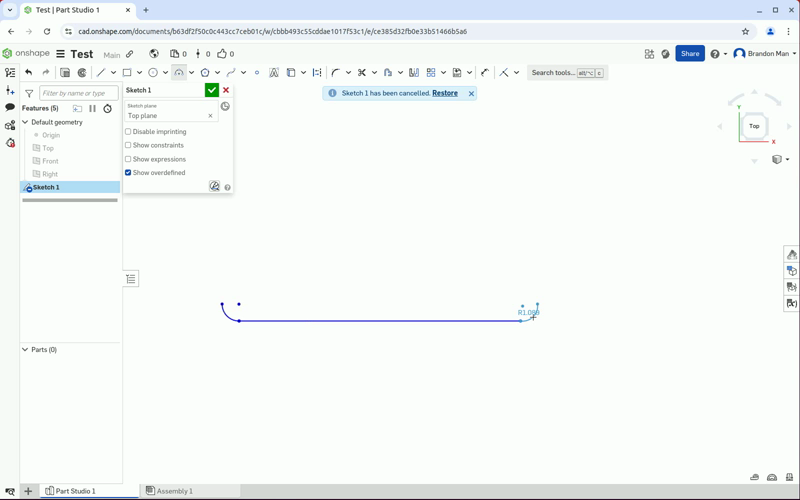
scroll(6)
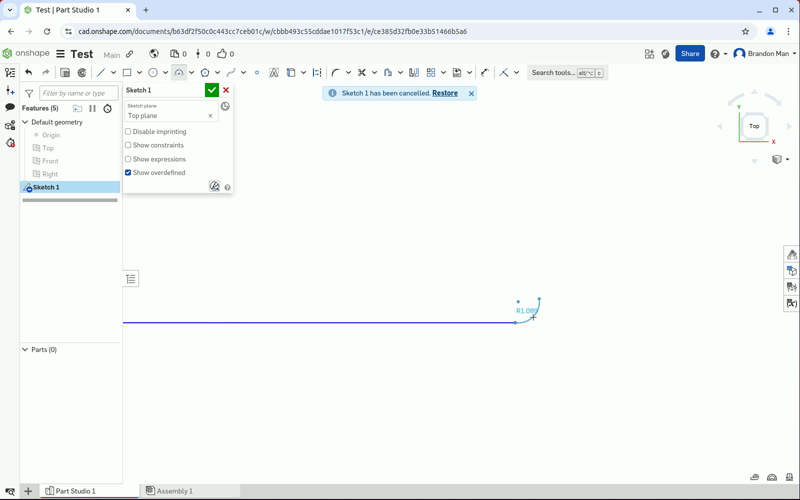
scroll(6)
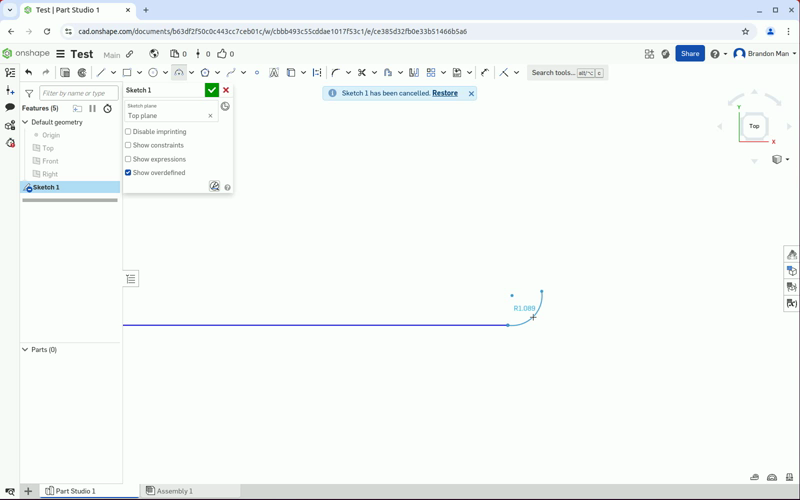
scroll(6)
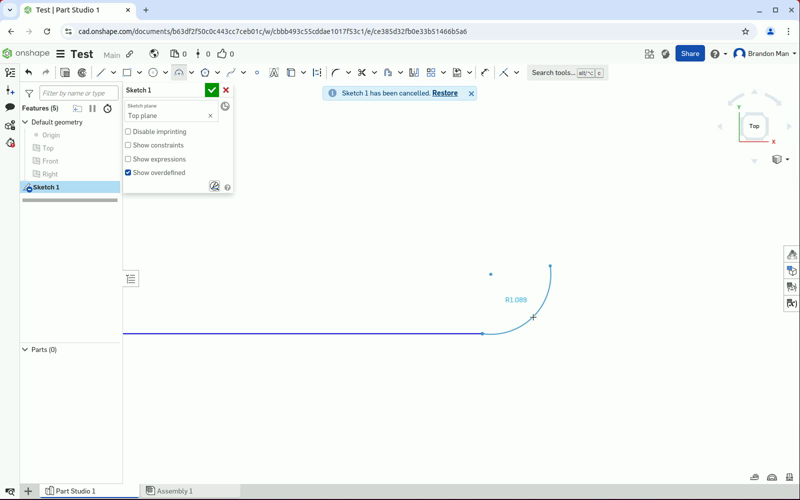
click(533, 316)
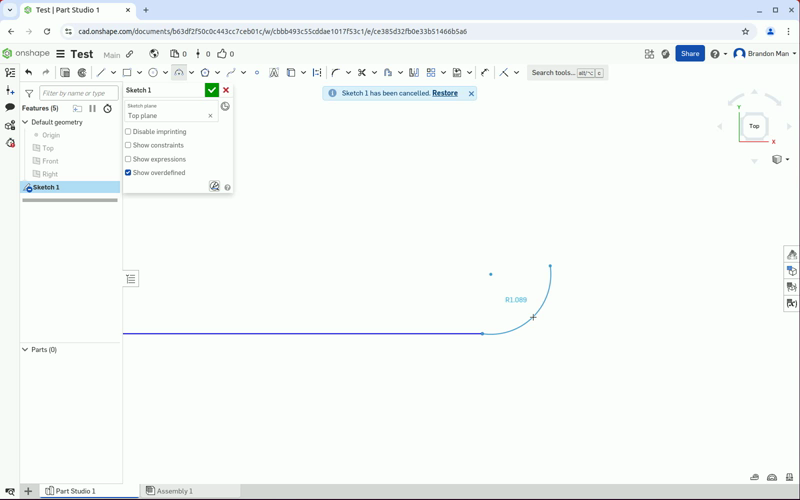
scroll(-6)
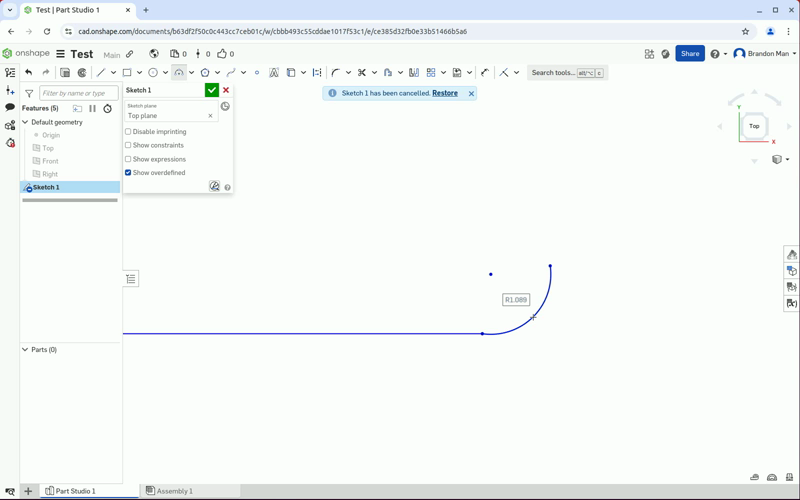
scroll(-6)
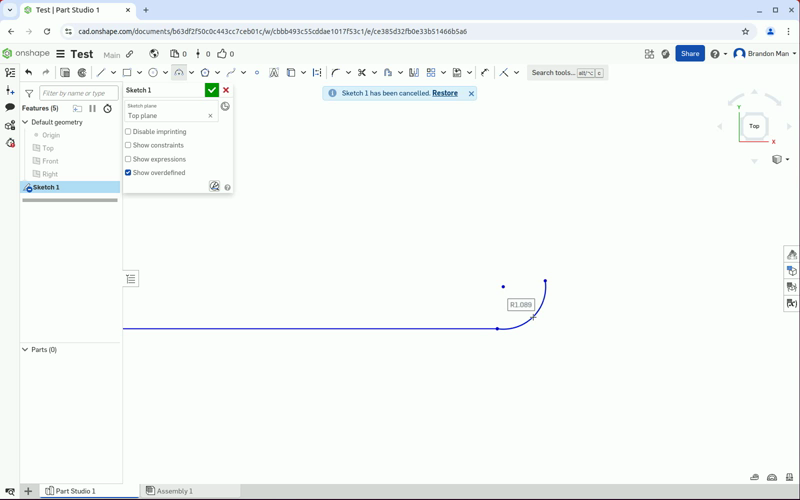
scroll(-6)
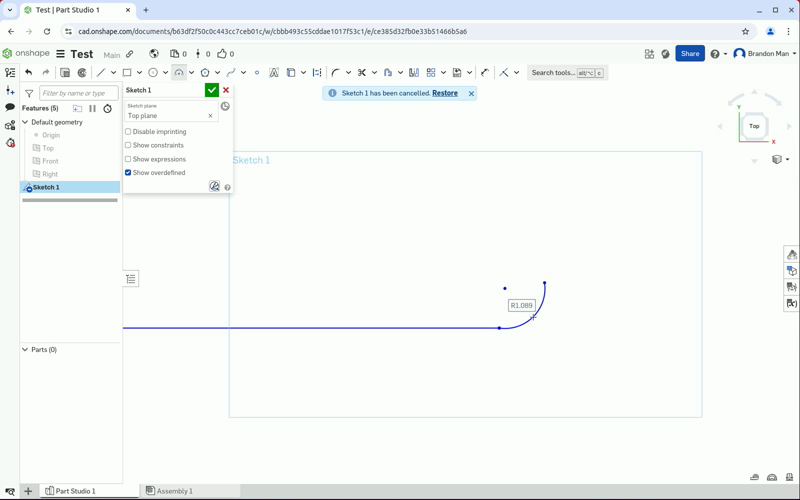
scroll(-6)
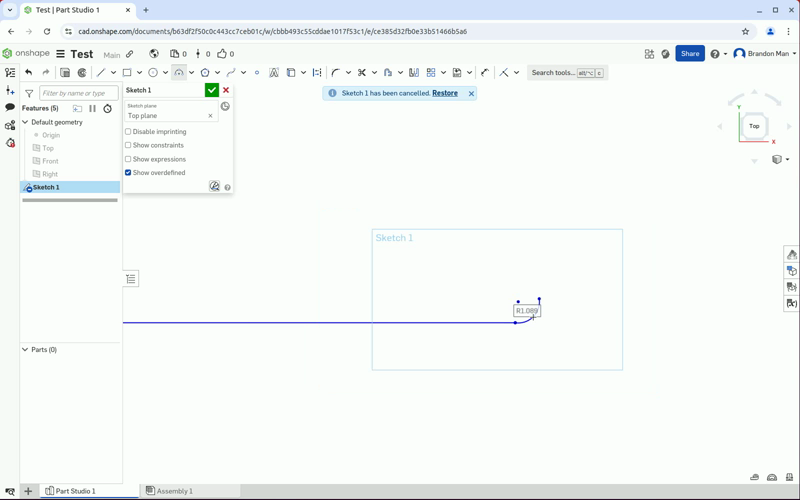
scroll(-6)
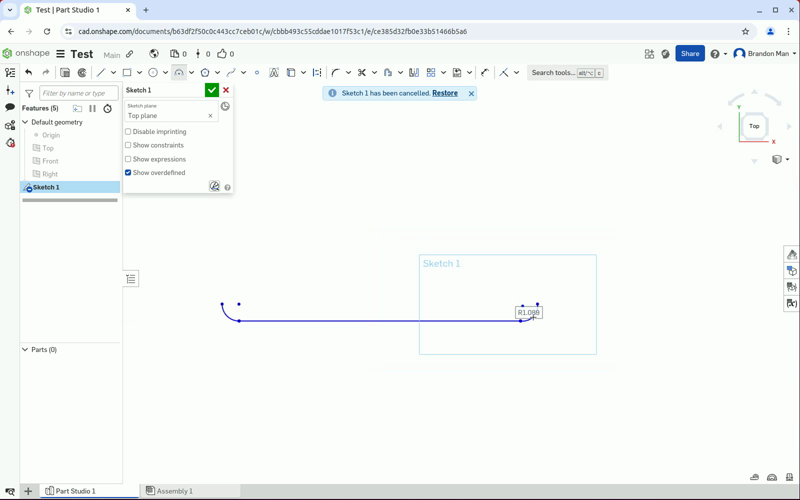
scroll(-6)
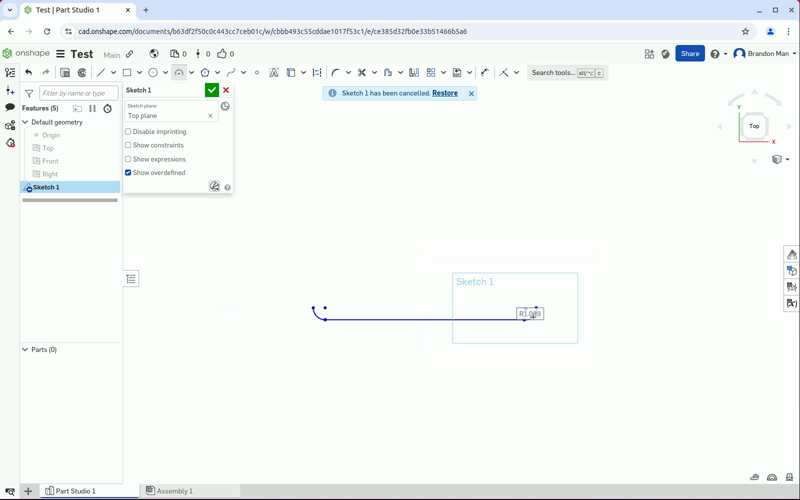
scroll(-6)
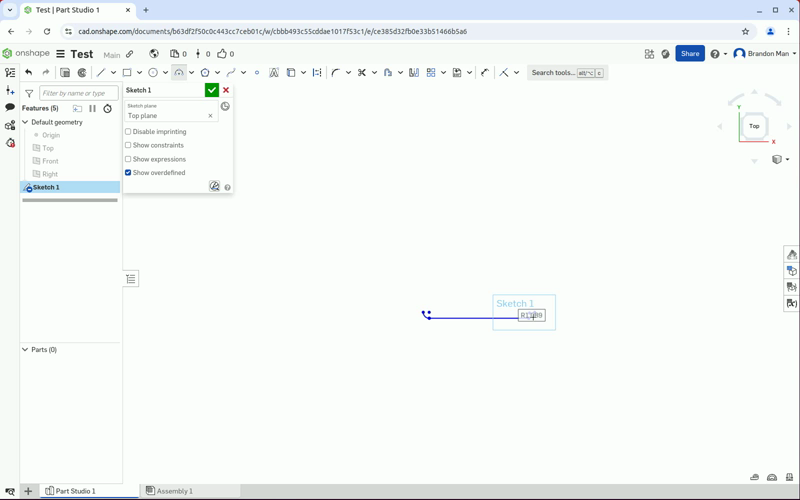
key_up(shift)
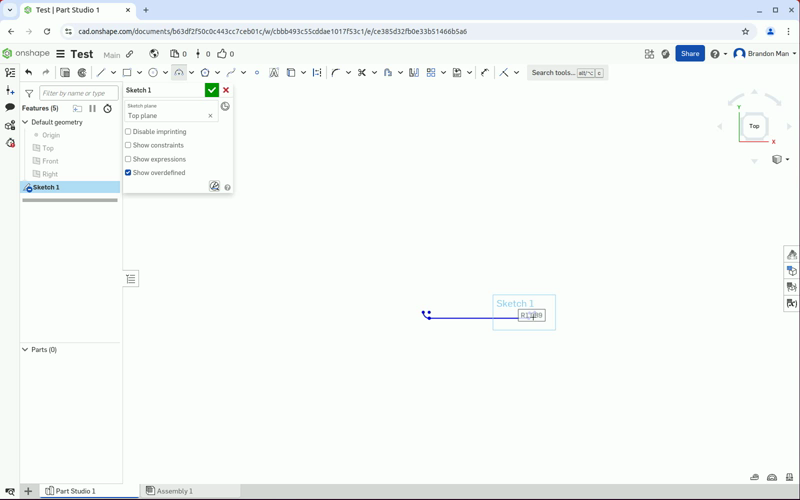
key(esc)
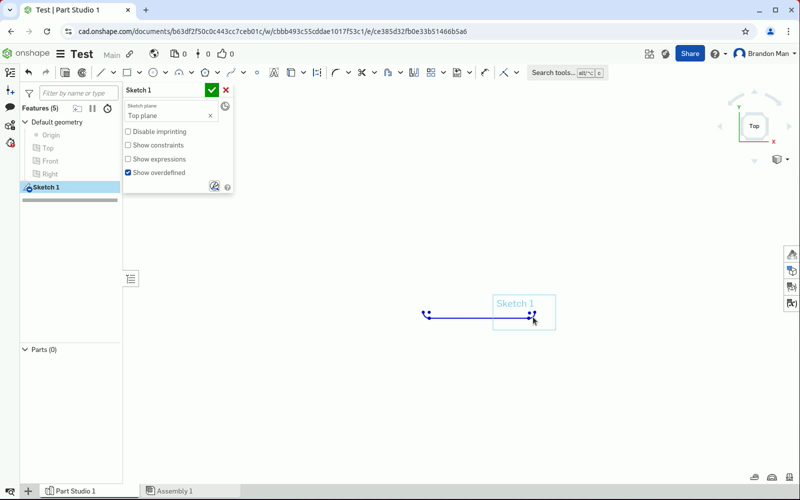
key(l)
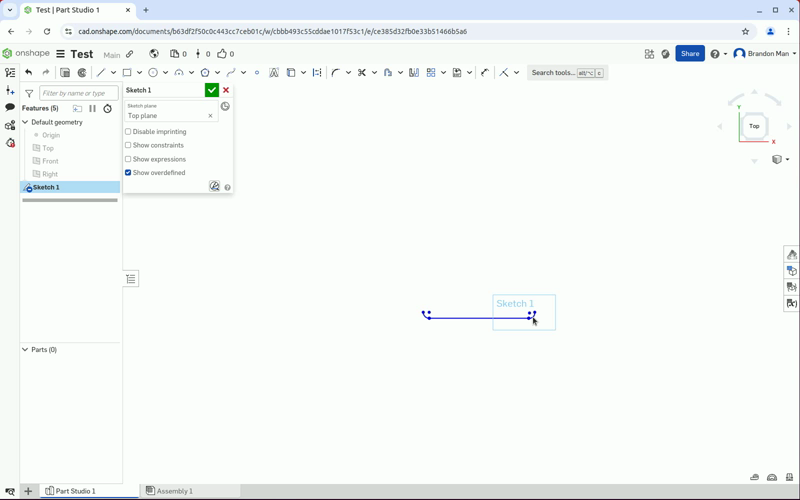
mouse_move(534, 312)
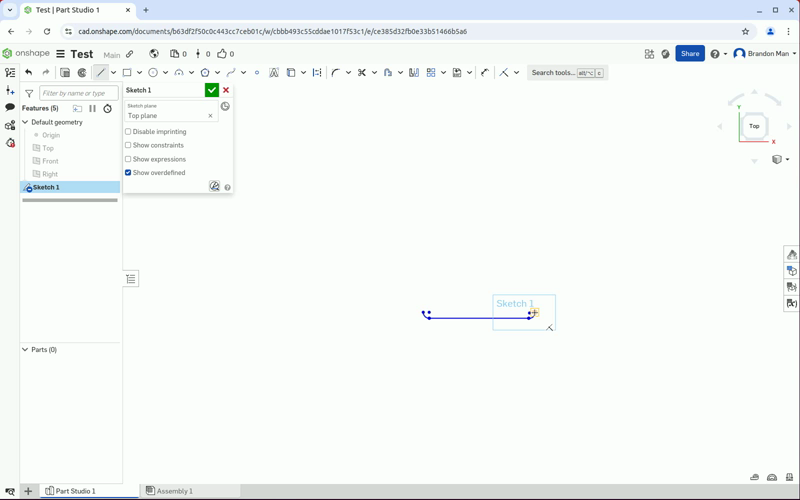
click(534, 312)
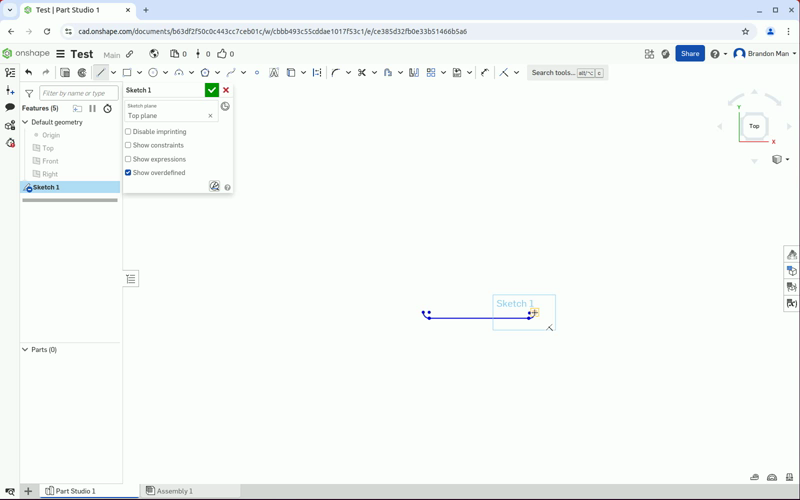
key_down(shift)
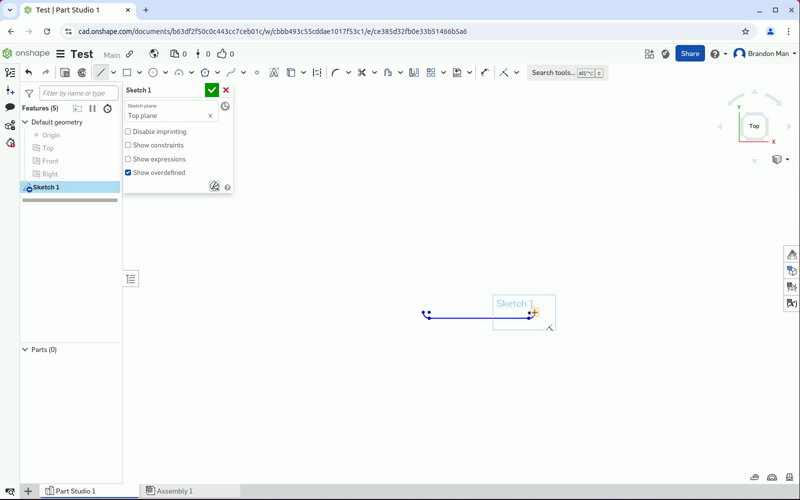
mouse_move(564, 312)
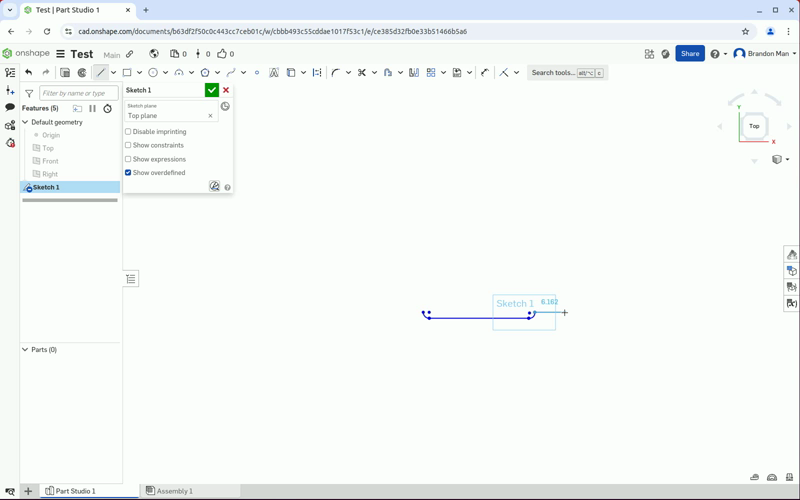
mouse_move(534, 260)
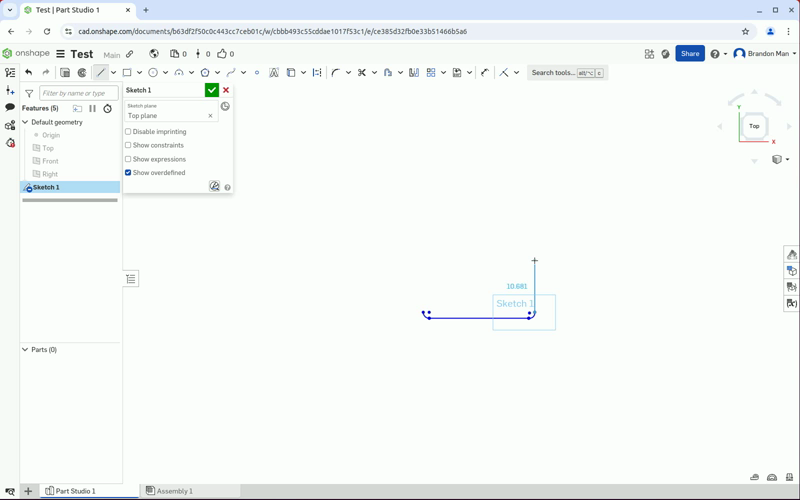
click(534, 260)
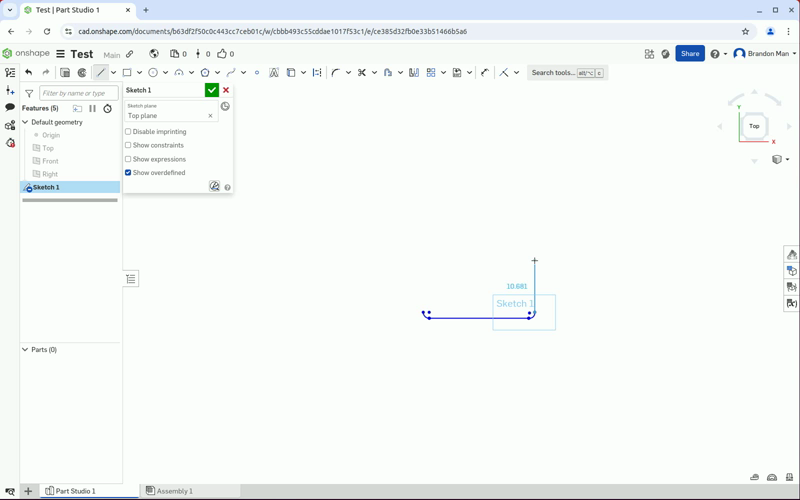
key_up(shift)
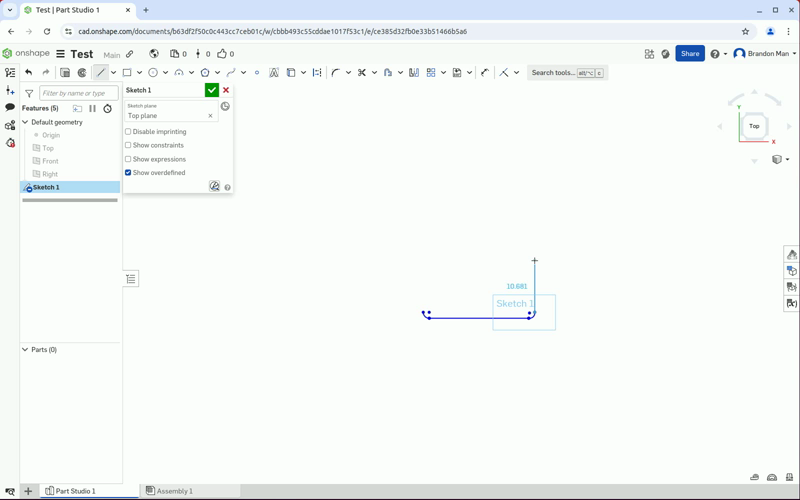
key(esc)
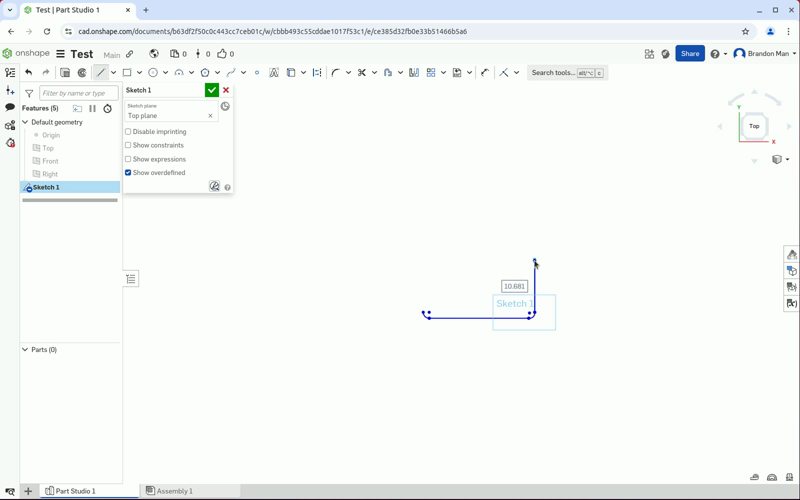
key(a)
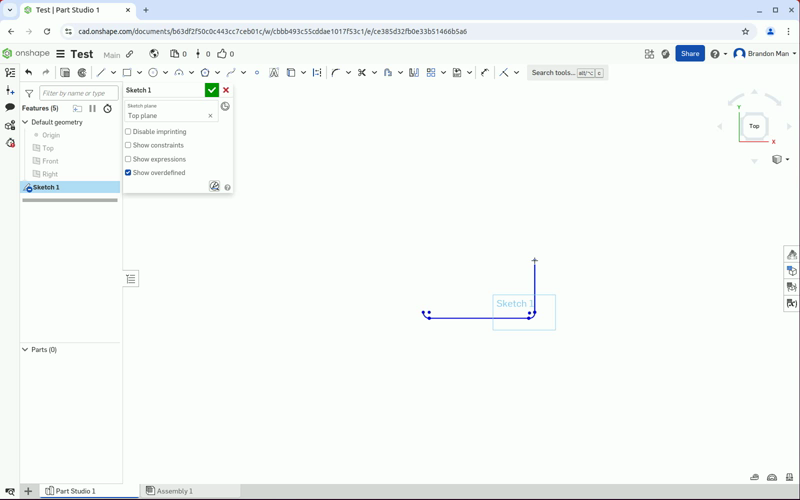
mouse_move(534, 260)
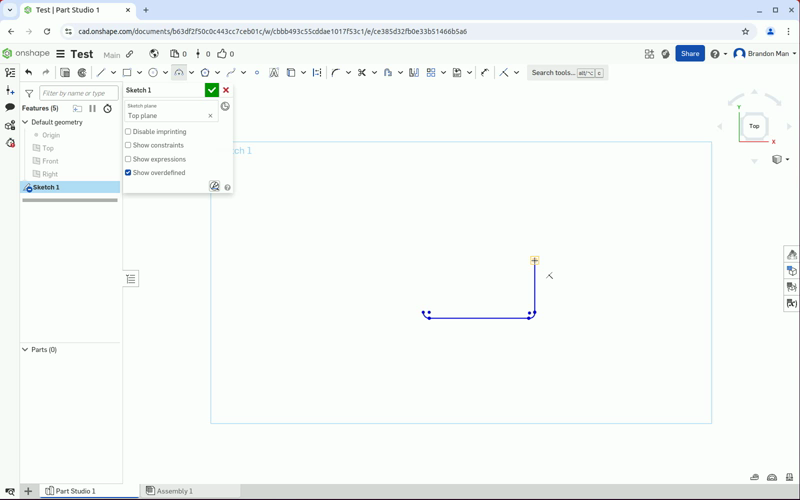
click(534, 260)
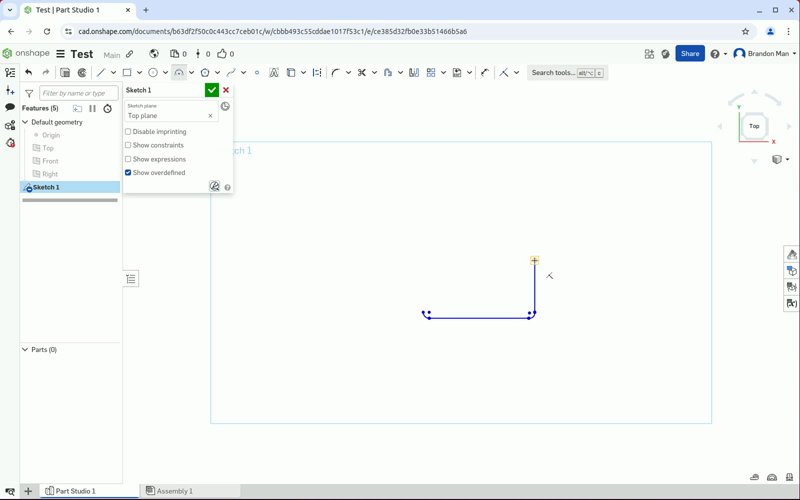
key_down(shift)
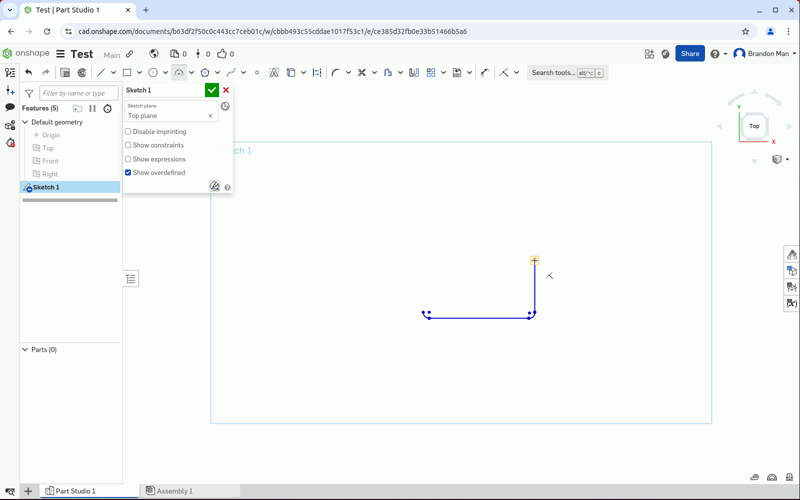
mouse_move(528, 254)
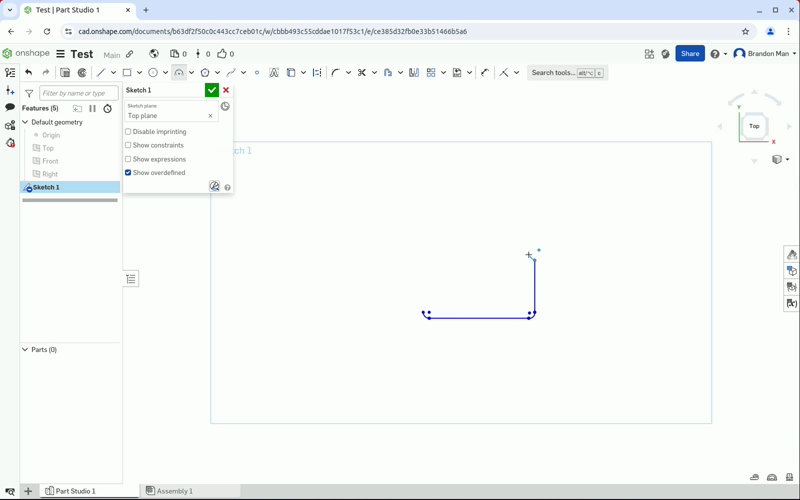
click(528, 254)
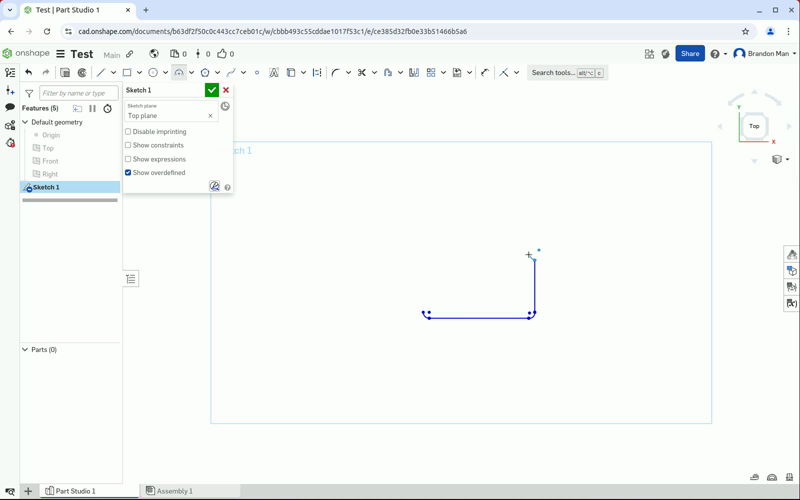
mouse_move(533, 255)
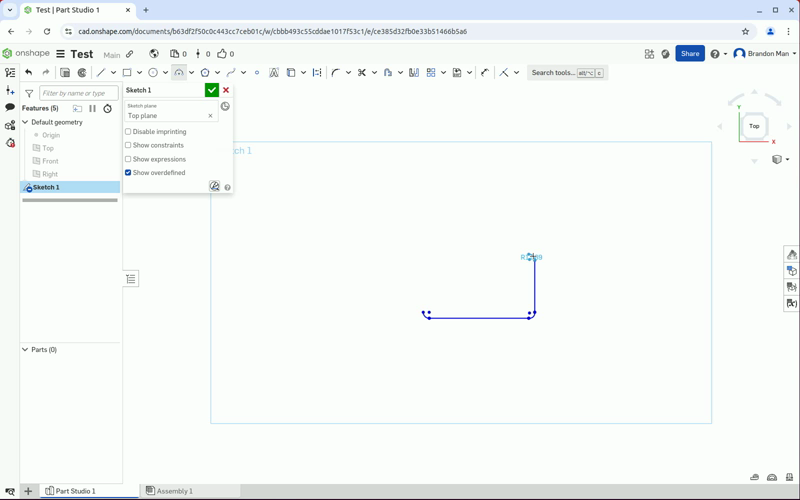
click(533, 255)
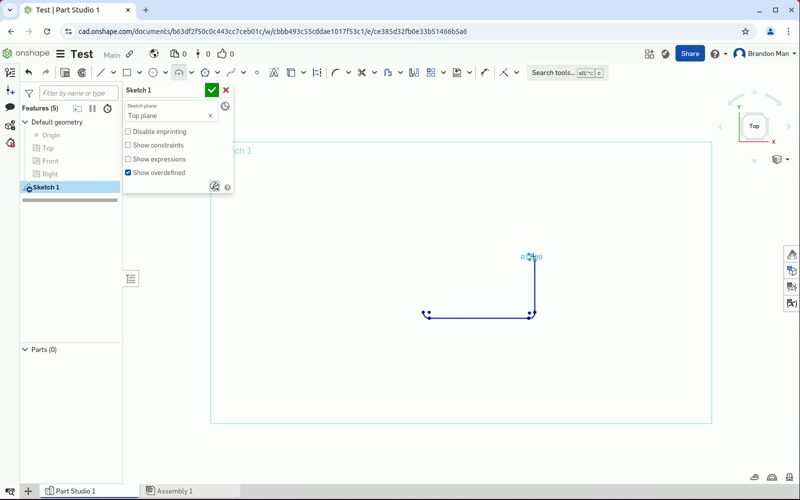
key_up(shift)
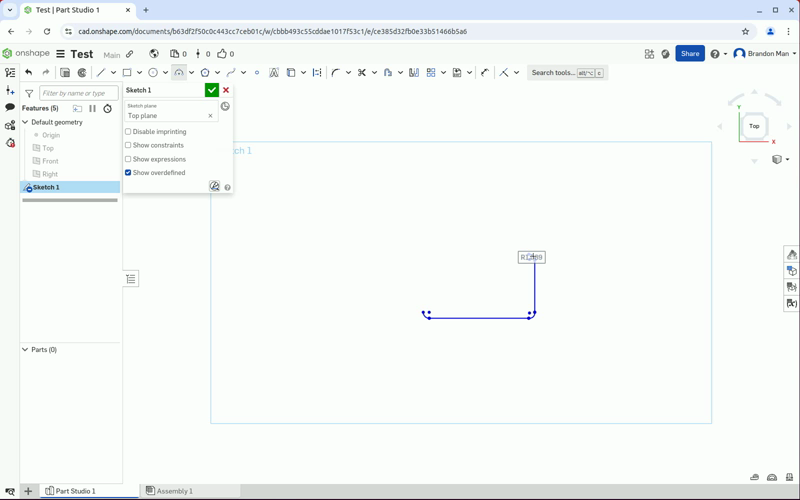
key(esc)
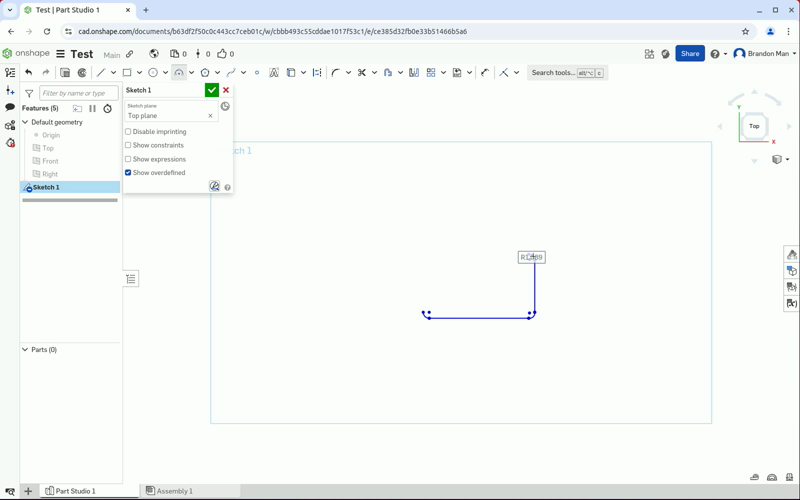
key(l)
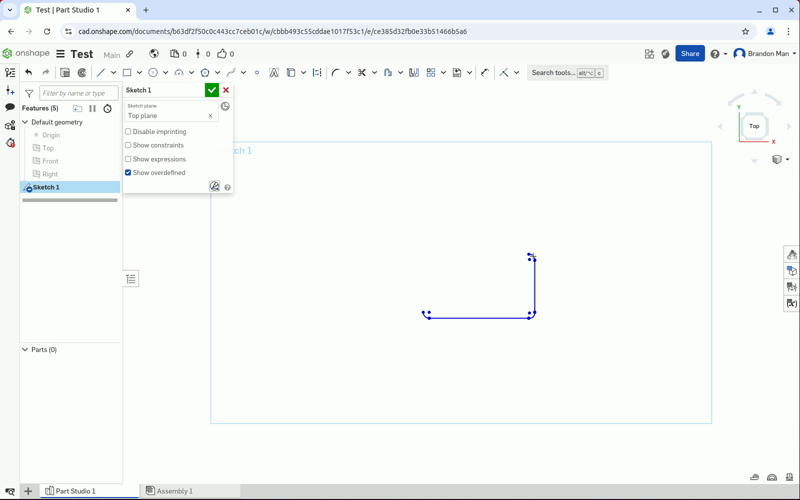
mouse_move(528, 254)
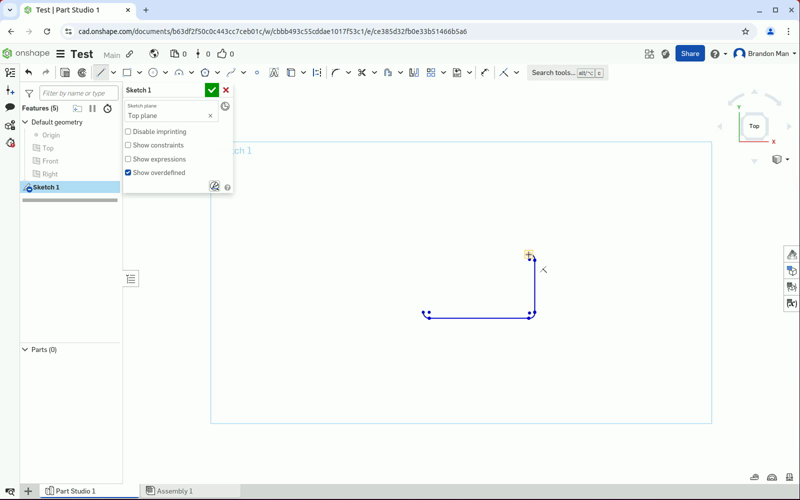
click(528, 254)
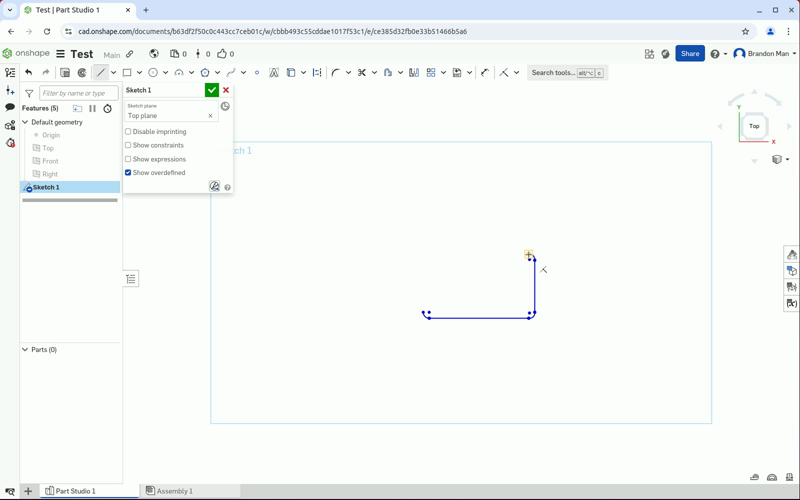
key_down(shift)
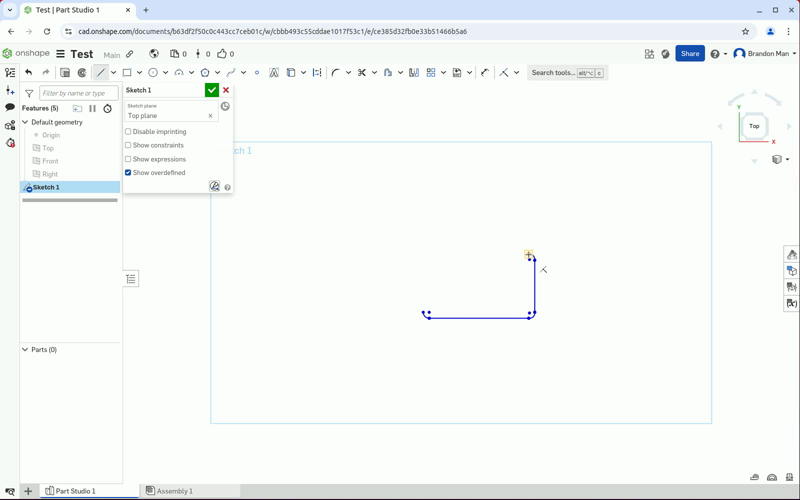
mouse_move(558, 254)
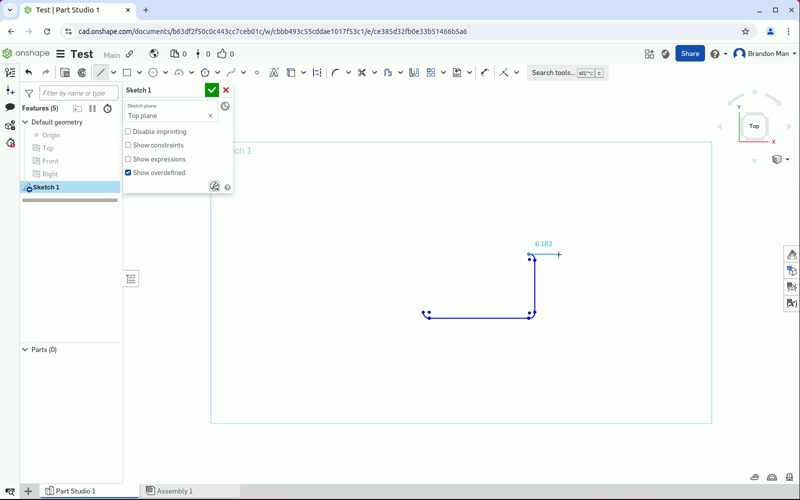
mouse_move(481, 254)
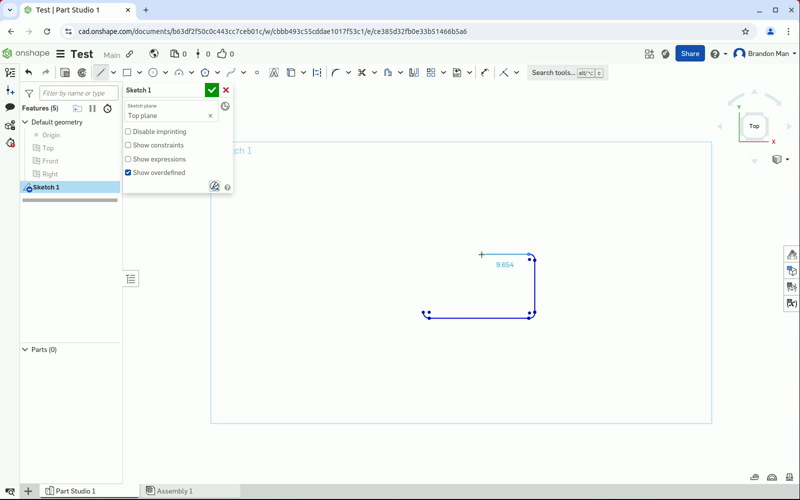
click(481, 254)
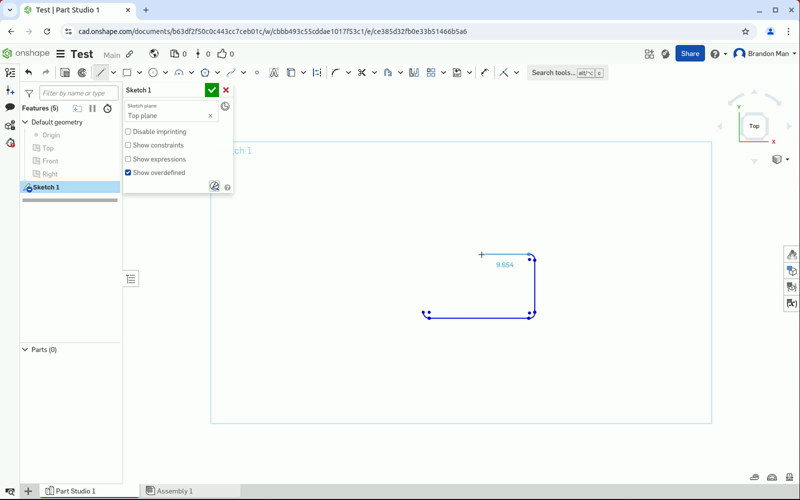
key_up(shift)
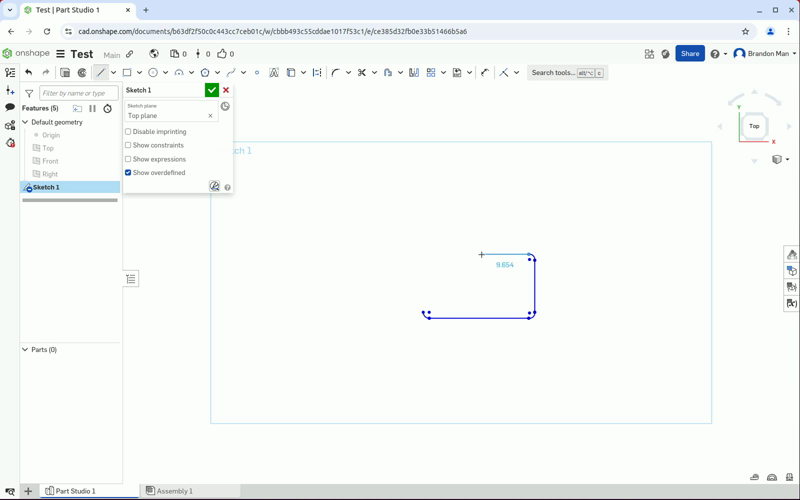
key_down(shift)
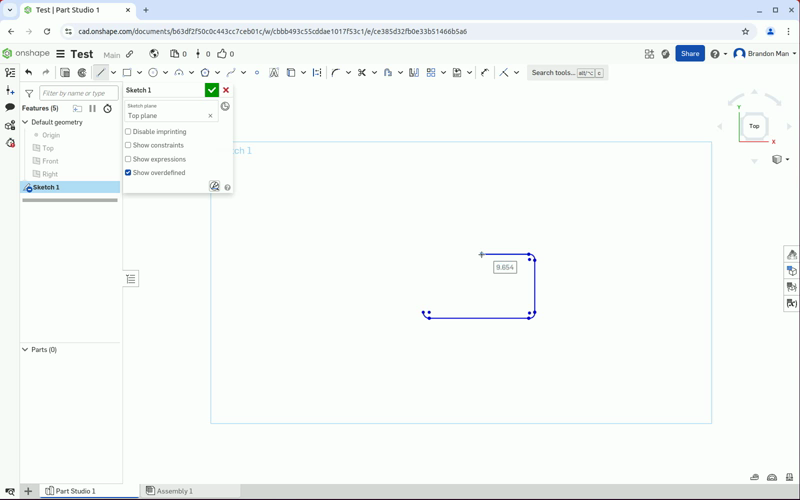
mouse_move(511, 254)
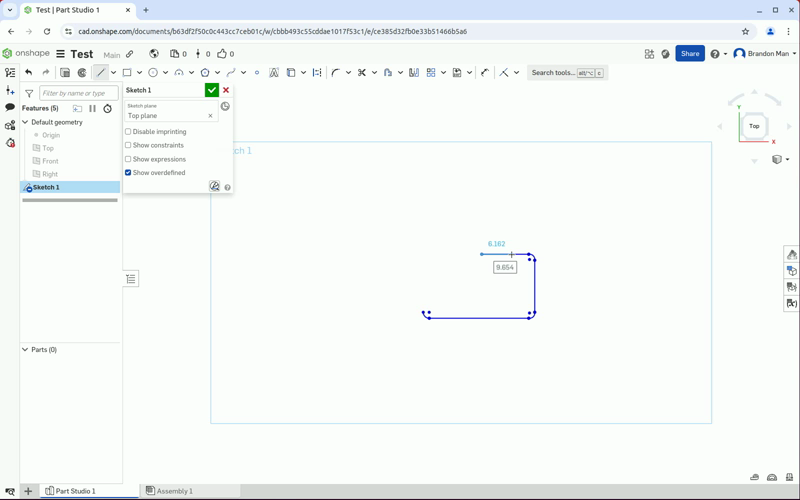
mouse_move(481, 201)
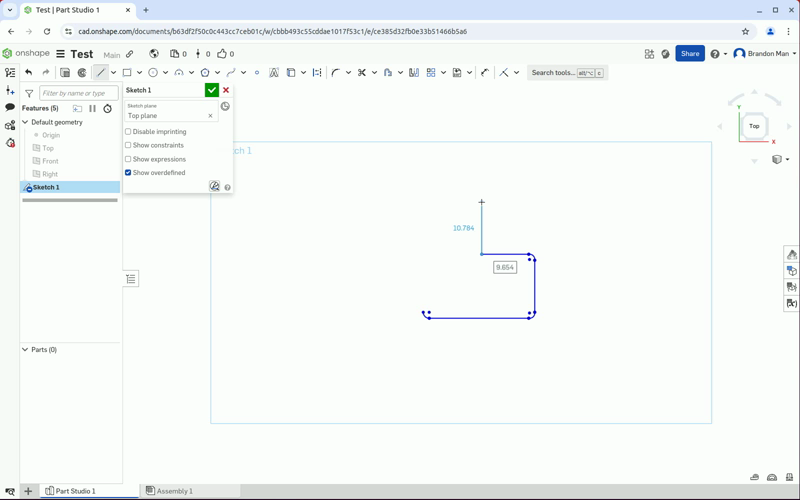
click(481, 201)
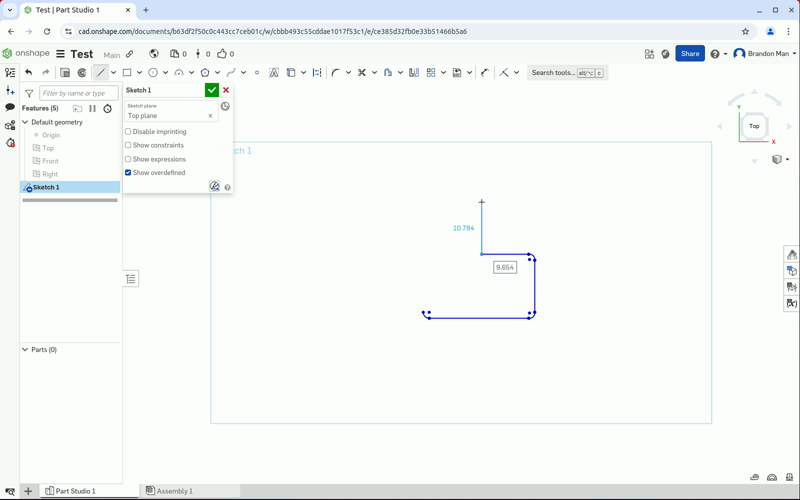
key_up(shift)
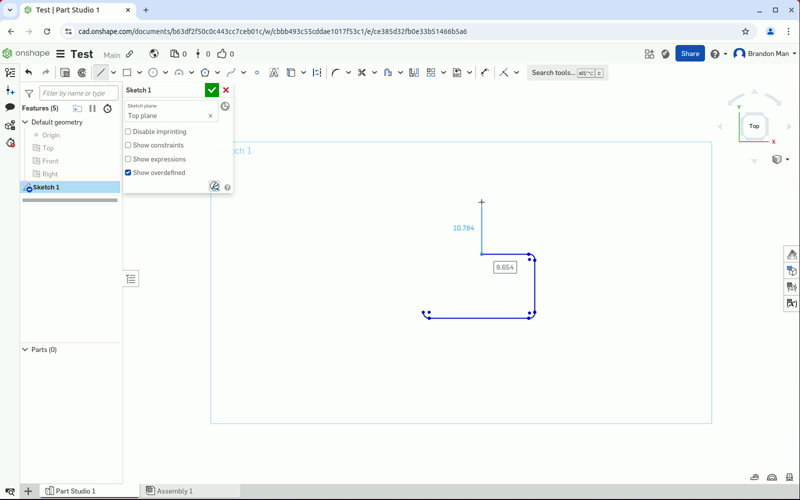
key(esc)
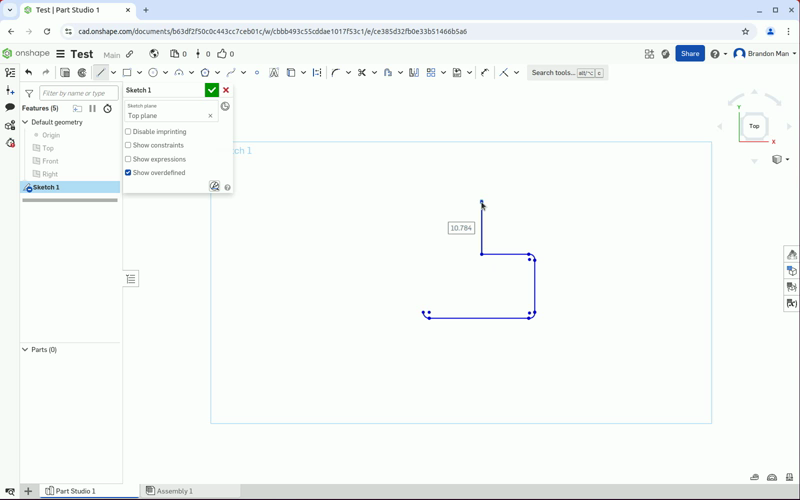
key(a)
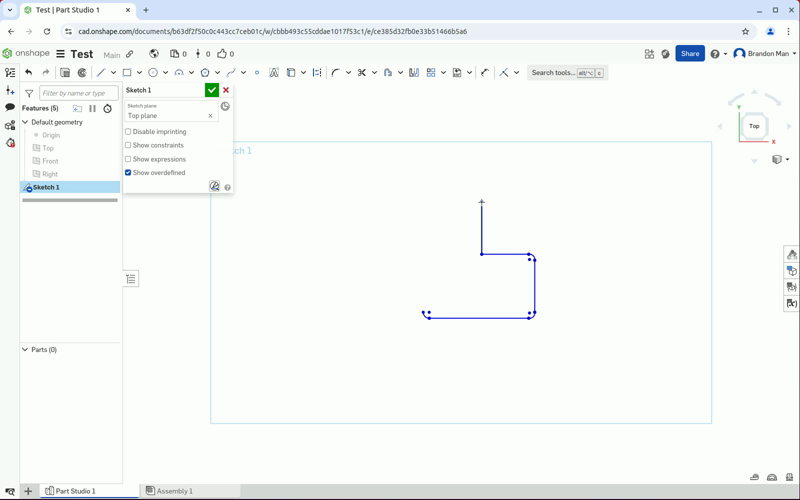
mouse_move(481, 201)
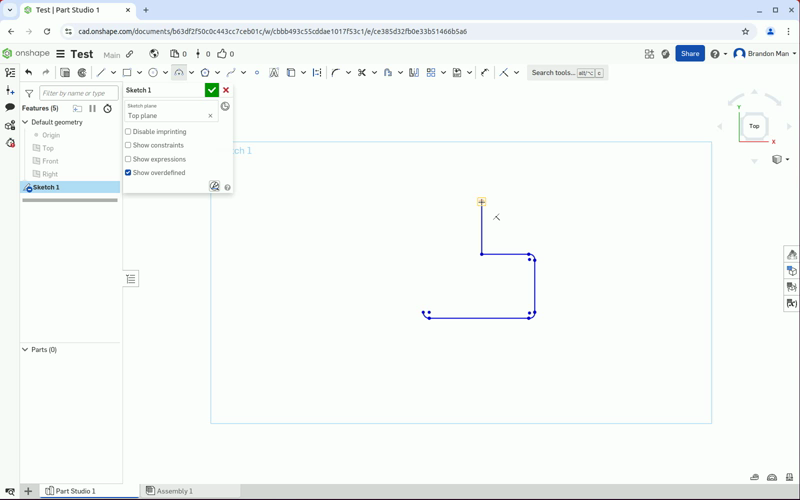
click(481, 201)
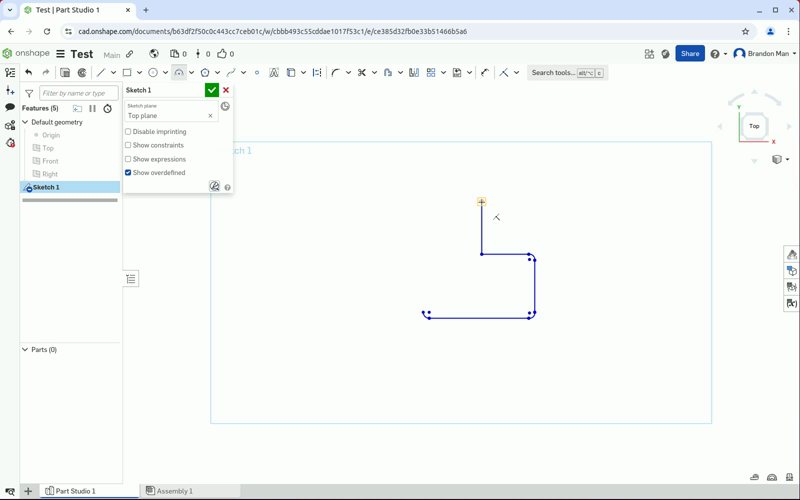
key_down(shift)
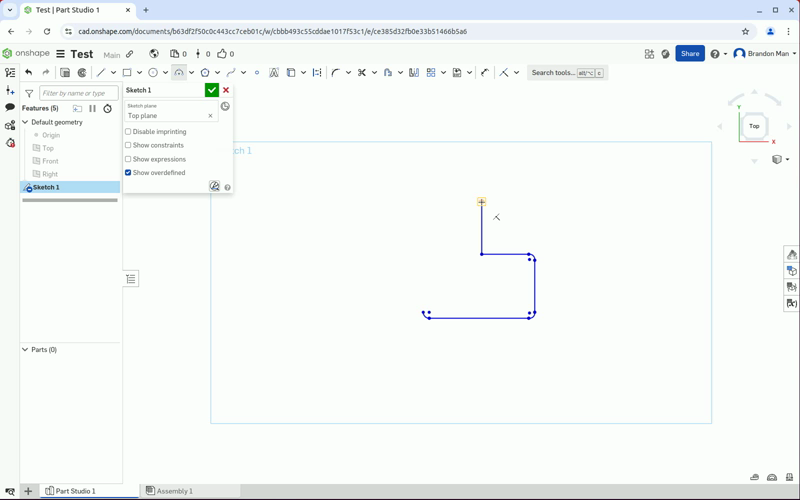
mouse_move(448, 170)
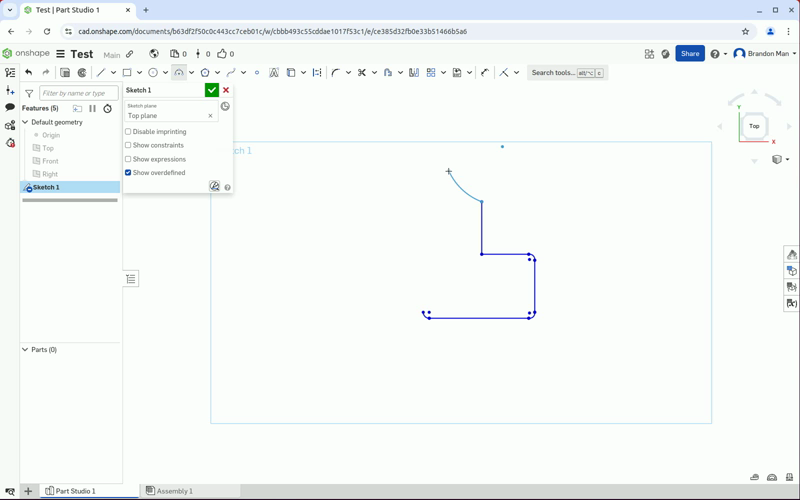
click(448, 170)
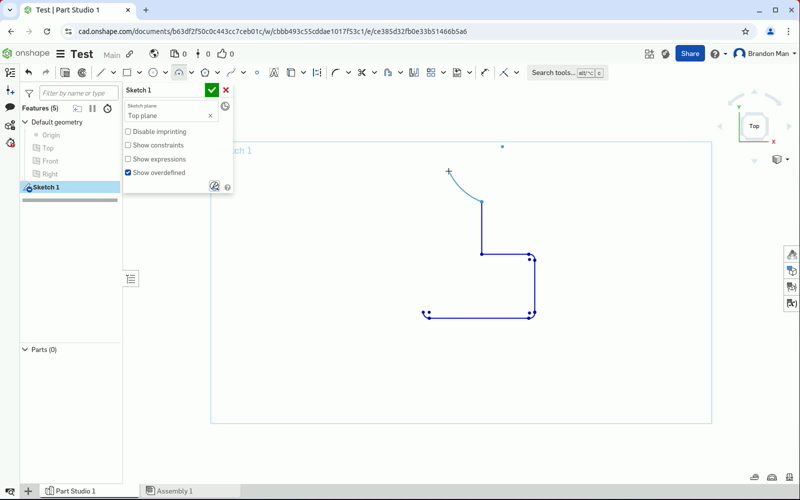
mouse_move(471, 179)
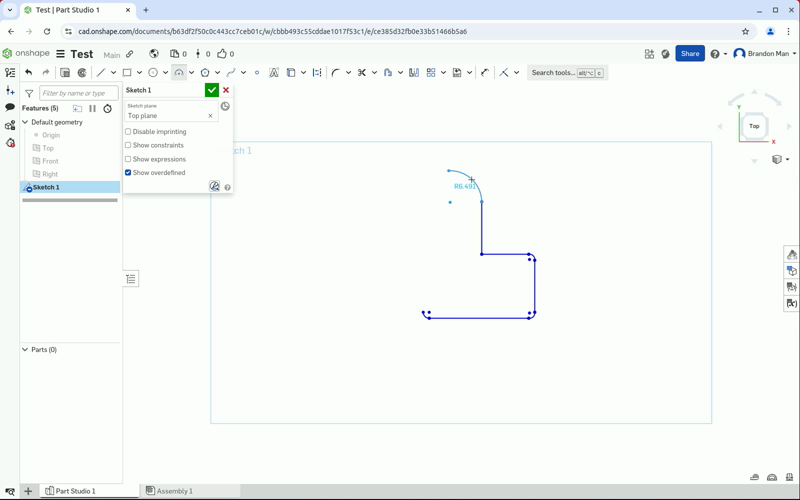
click(471, 179)
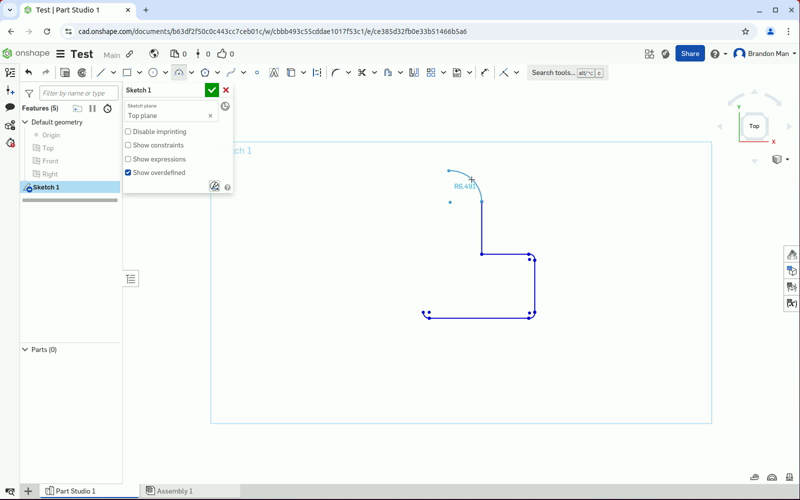
key_up(shift)
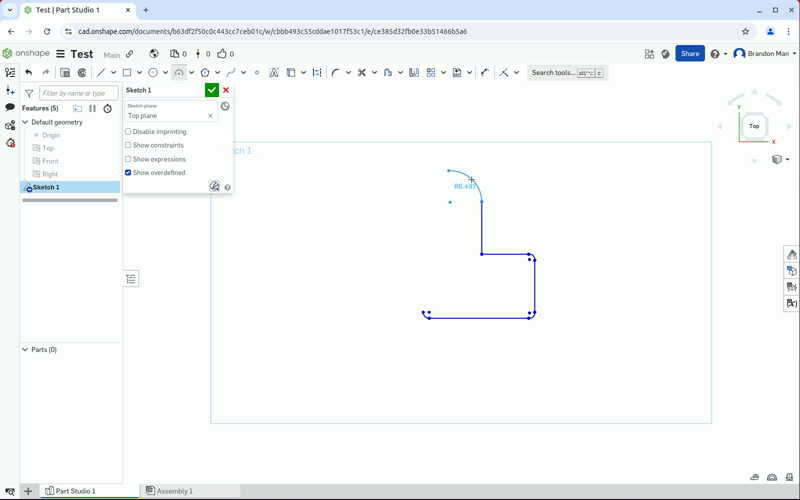
mouse_move(448, 170)
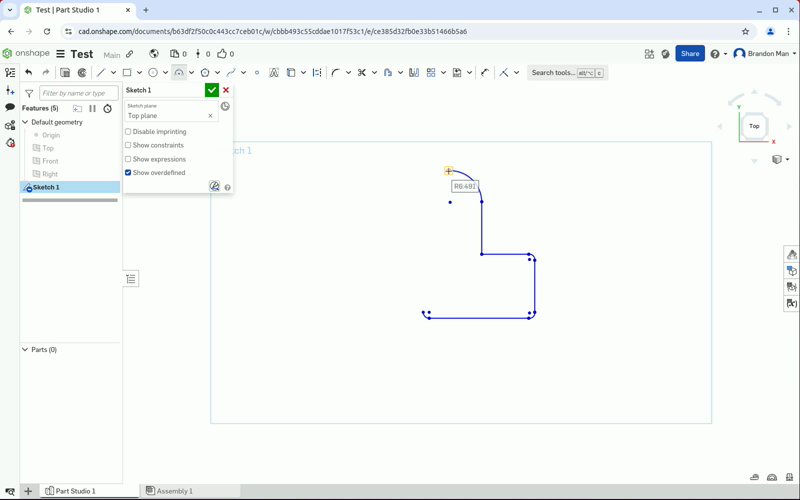
click(448, 170)
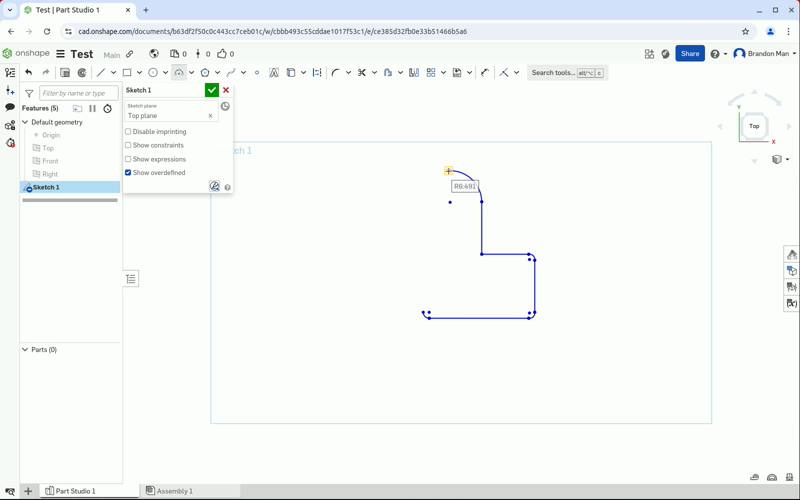
key_down(shift)
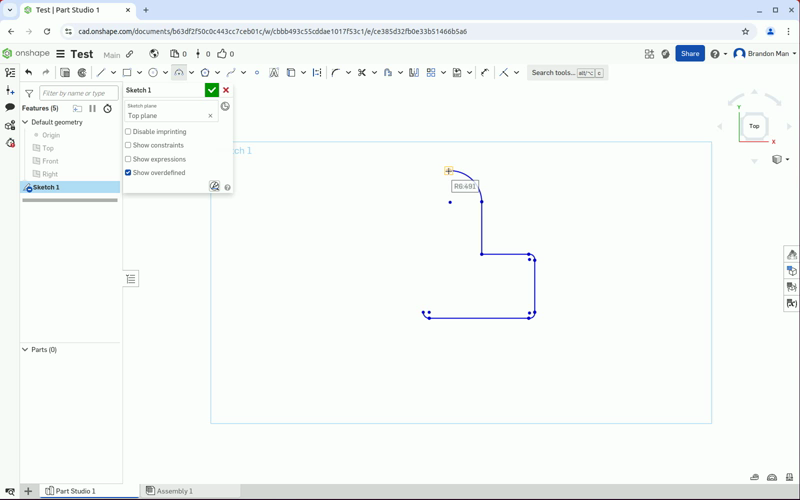
mouse_move(448, 213)
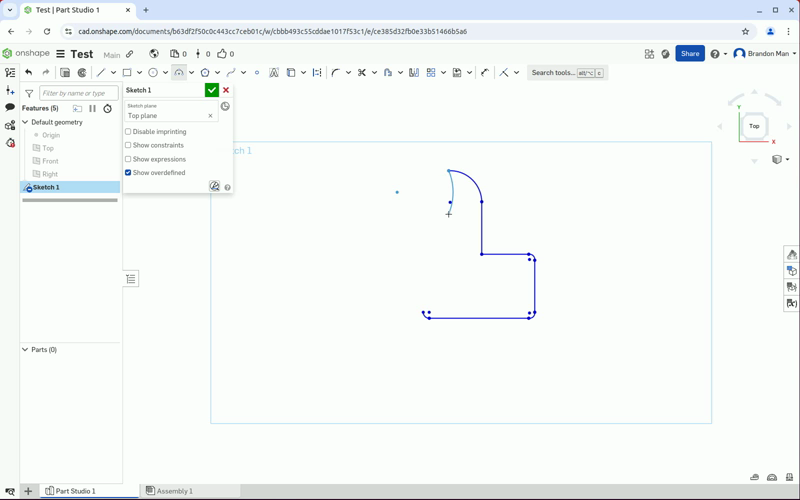
click(448, 213)
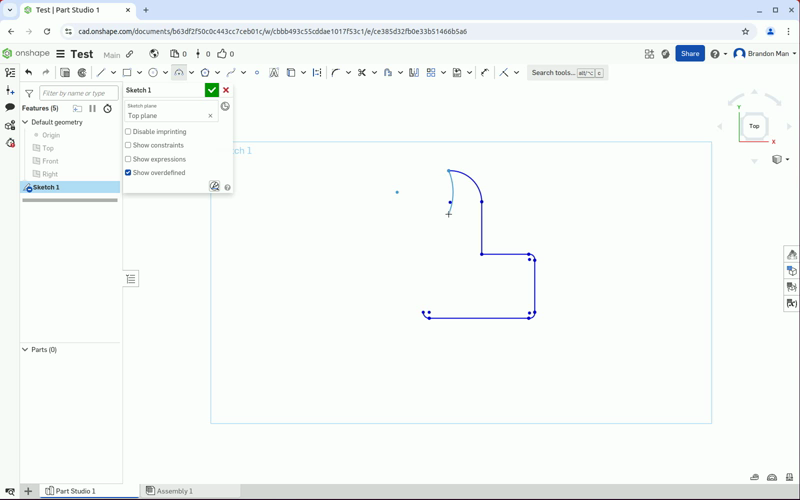
mouse_move(470, 192)
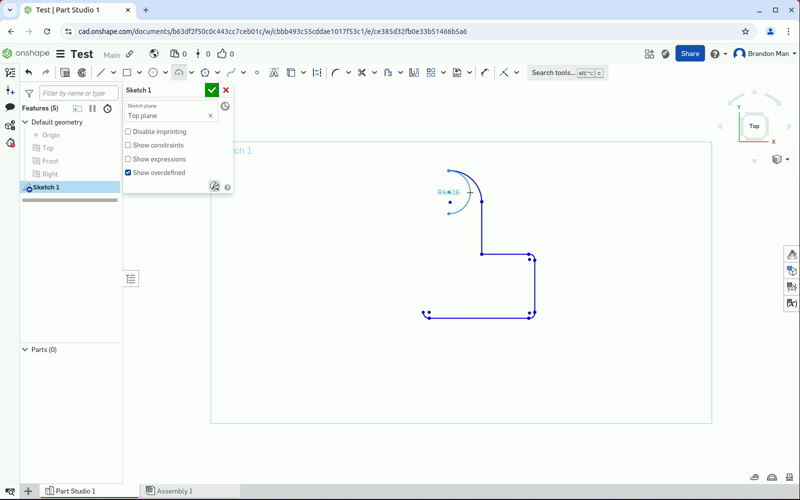
click(470, 192)
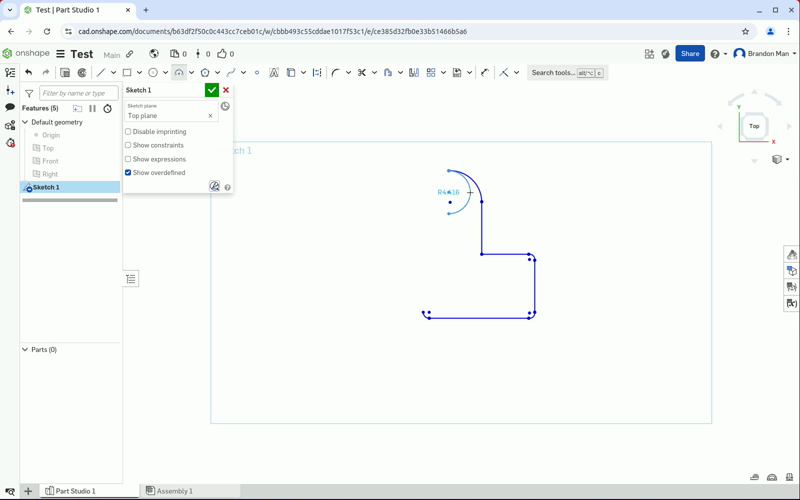
key_up(shift)
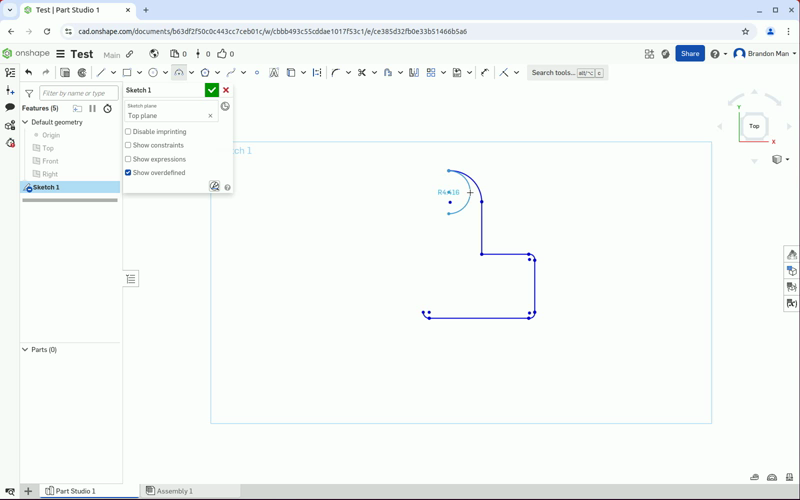
key(esc)
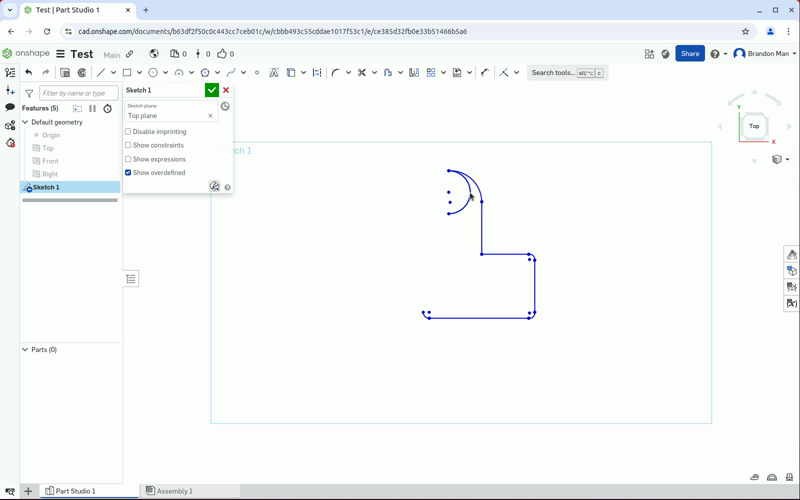
key(l)
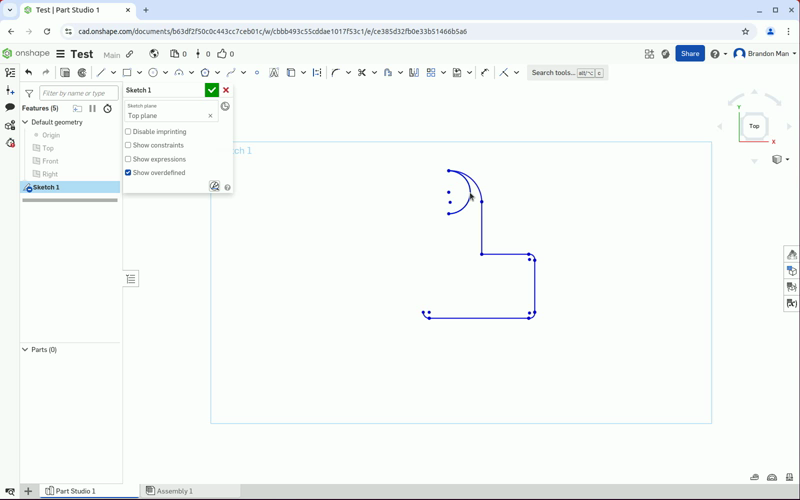
mouse_move(448, 213)
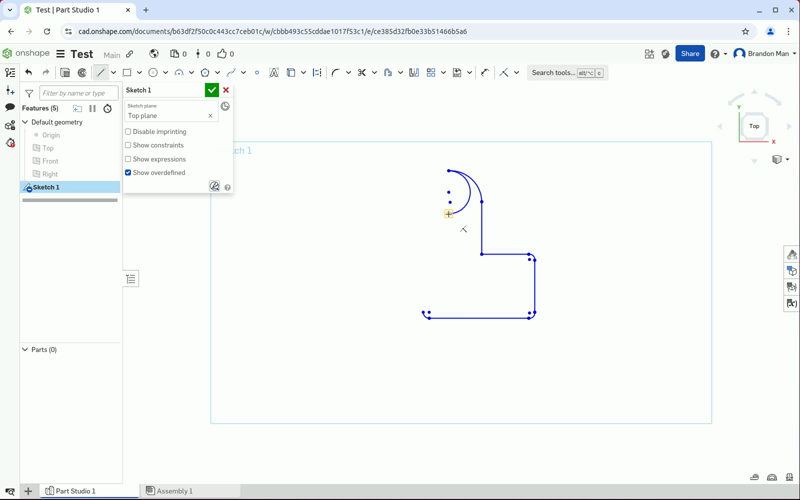
click(448, 213)
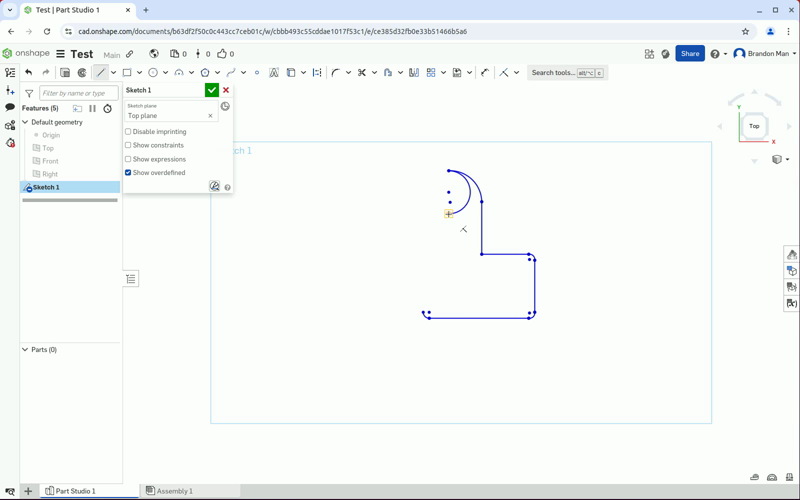
key_down(shift)
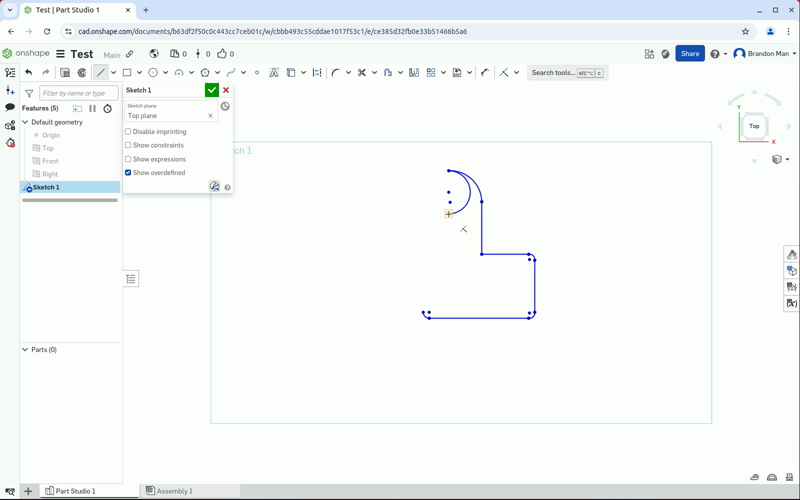
mouse_move(423, 283)
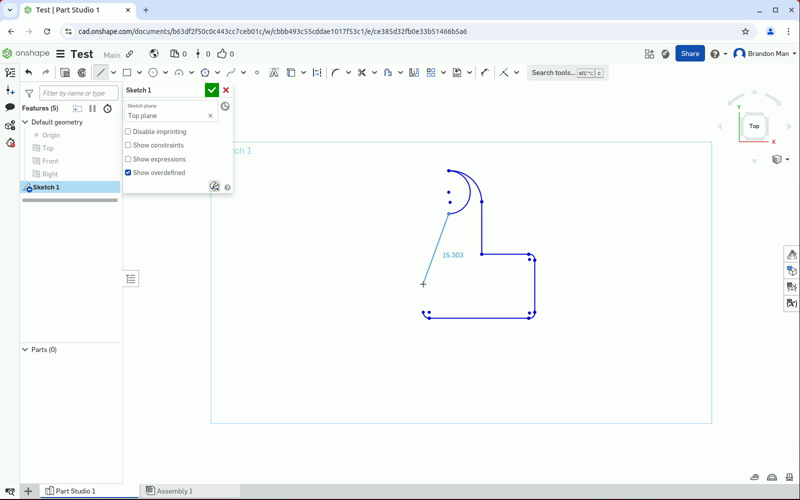
click(423, 283)
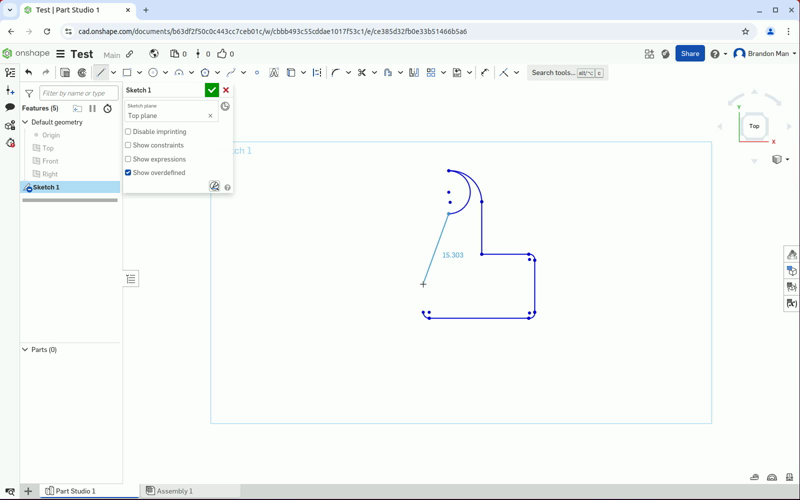
key_up(shift)
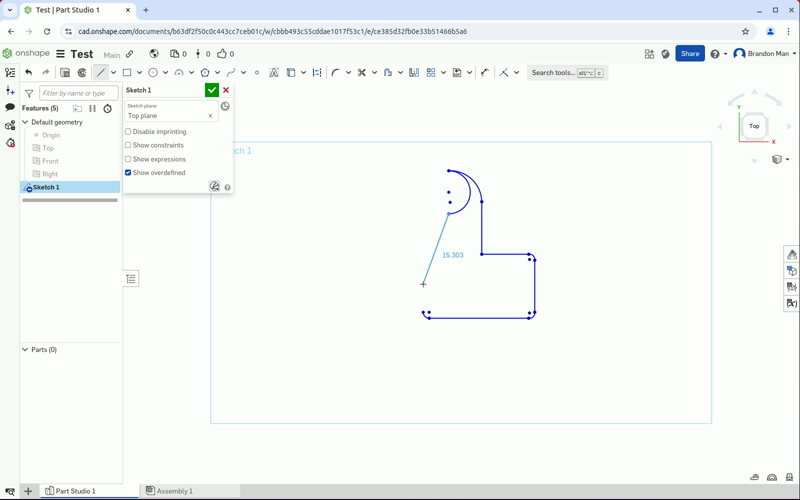
mouse_move(453, 283)
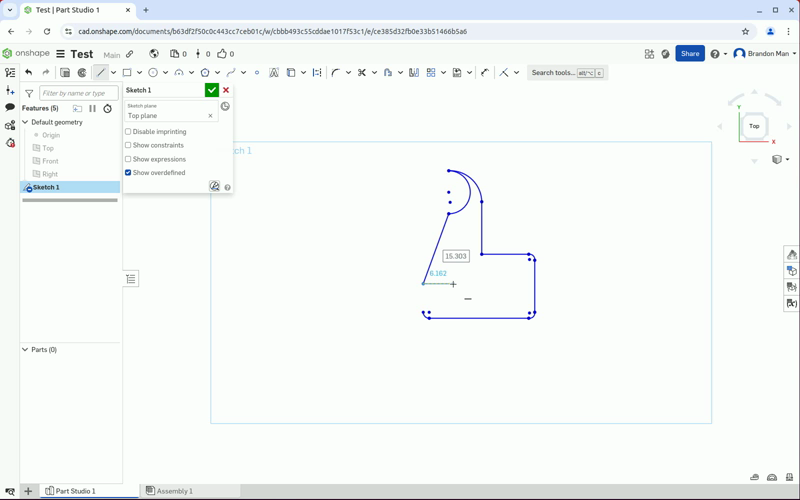
key_down(shift)
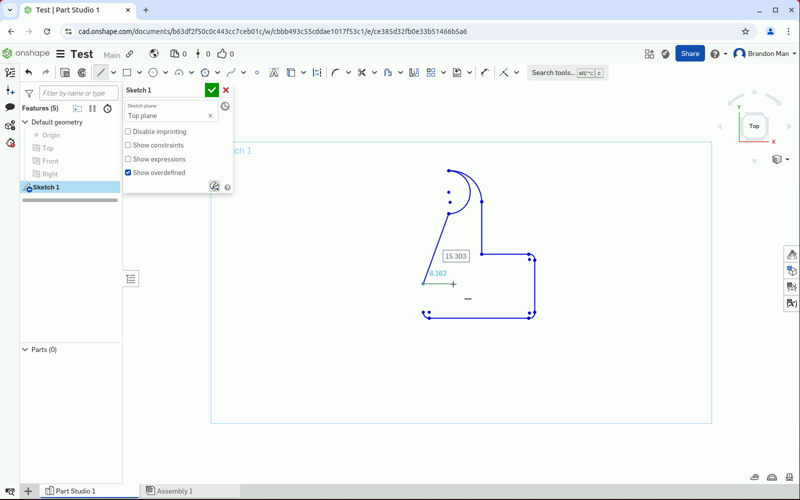
mouse_move(423, 312)
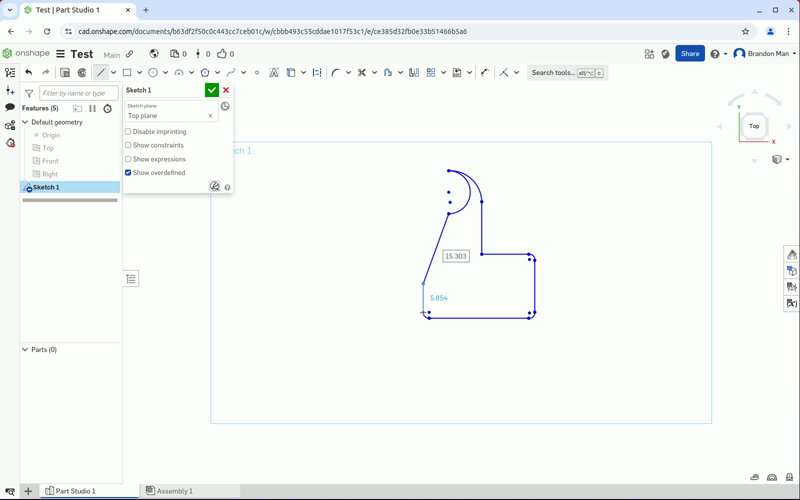
key_up(shift)
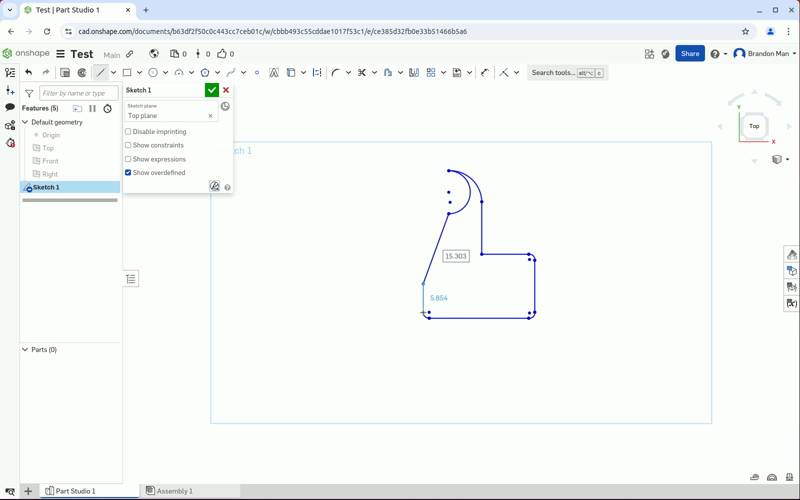
click(423, 312)
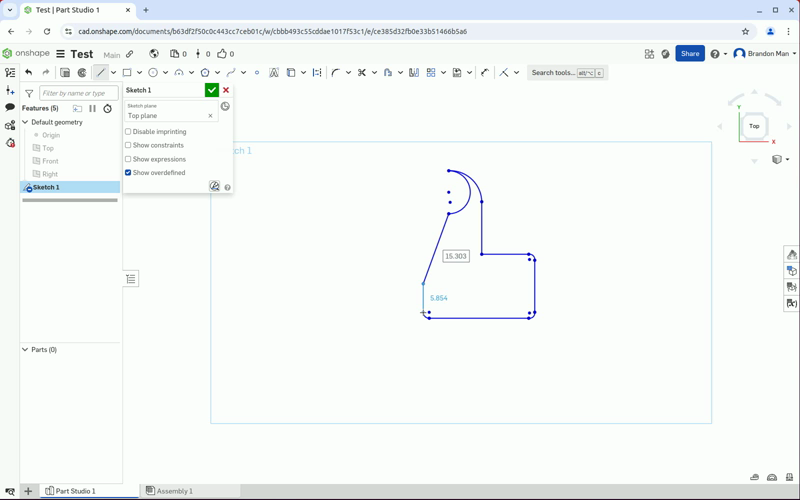
key(esc)
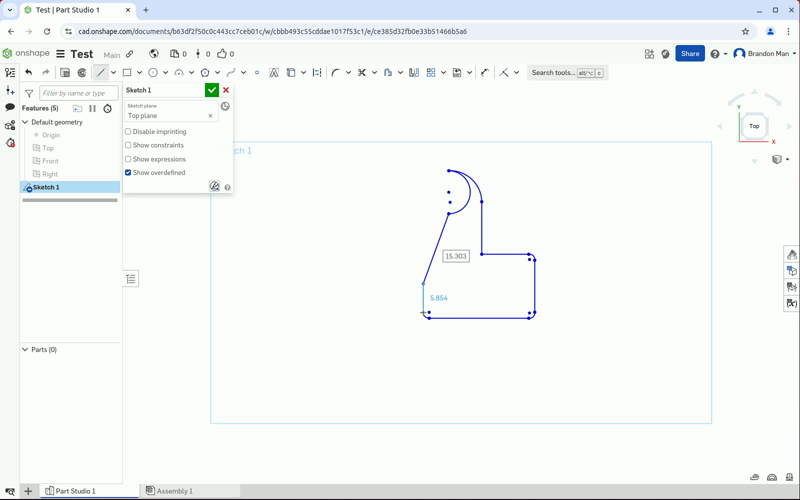
key(a)
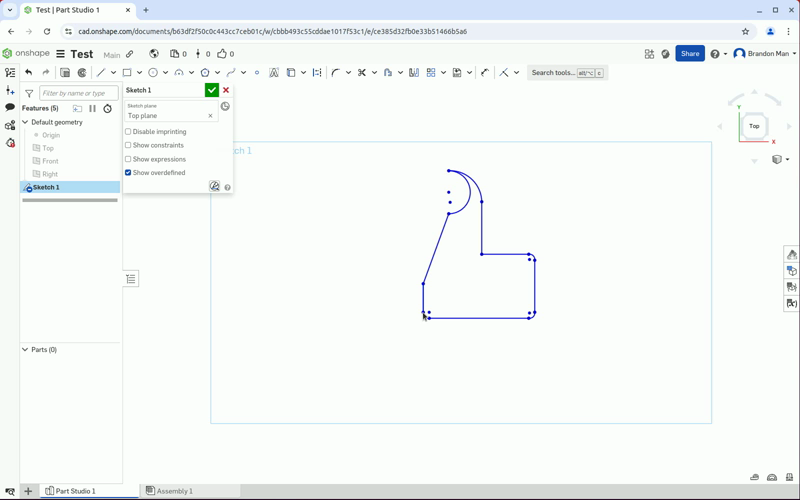
key_down(shift)
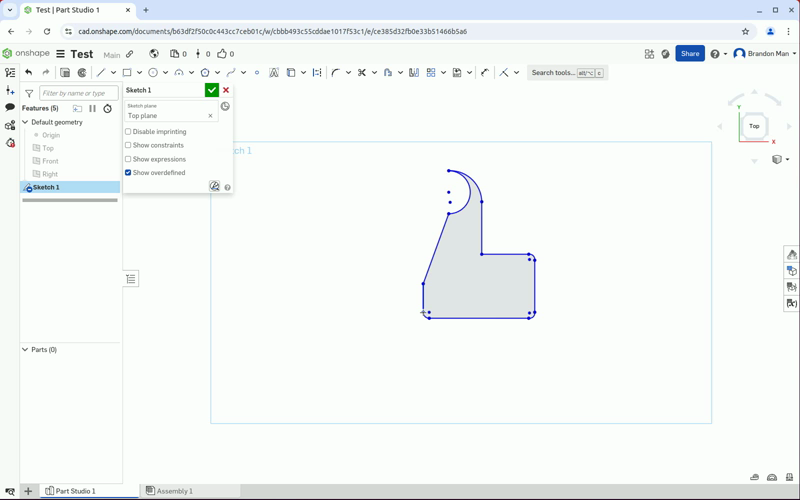
mouse_move(448, 304)
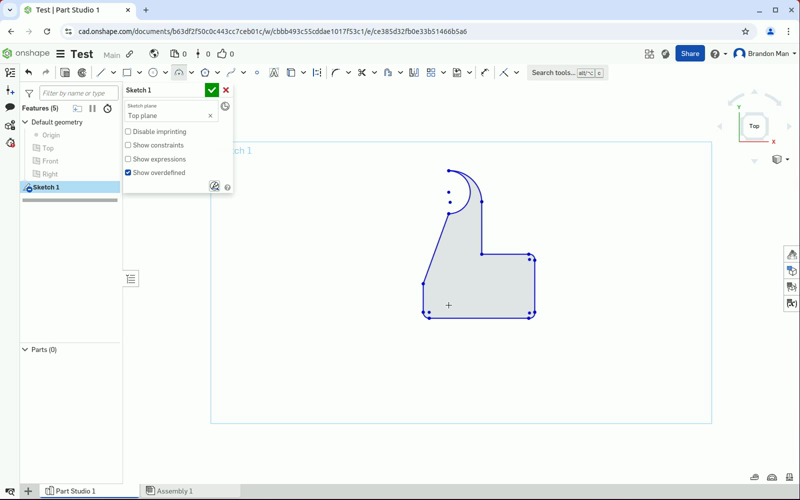
click(448, 304)
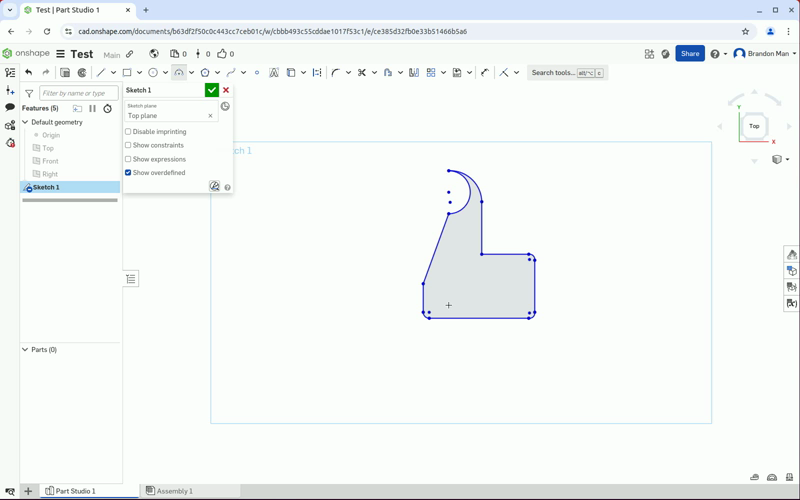
key_up(shift)
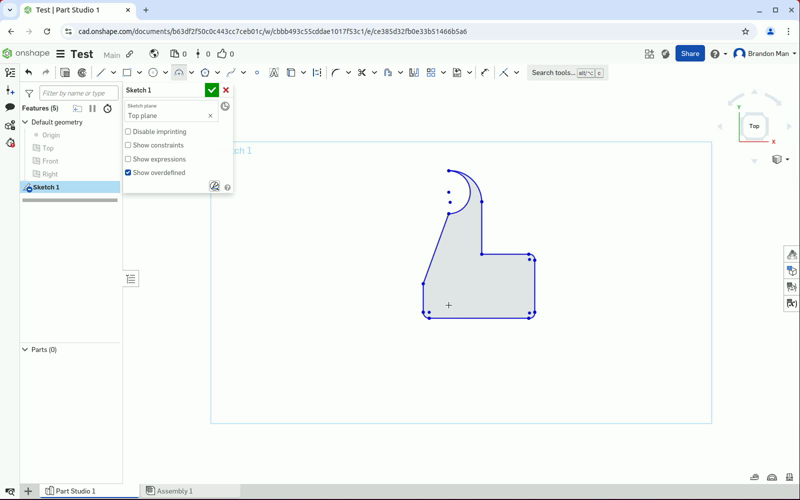
key_down(shift)
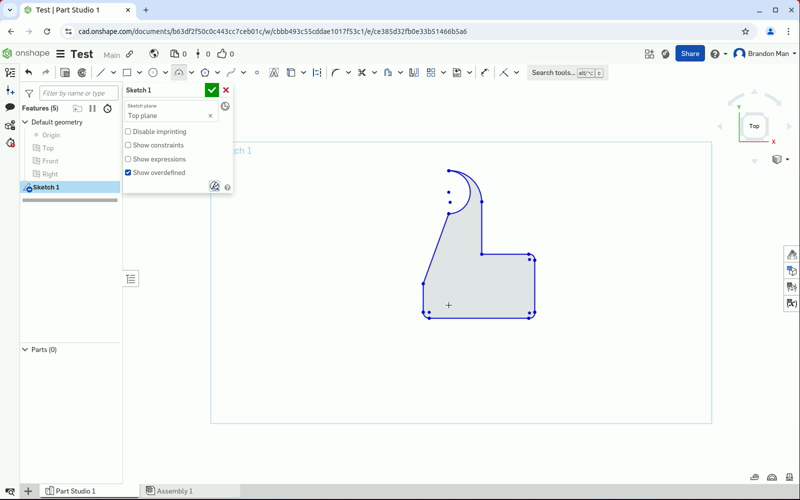
mouse_move(460, 304)
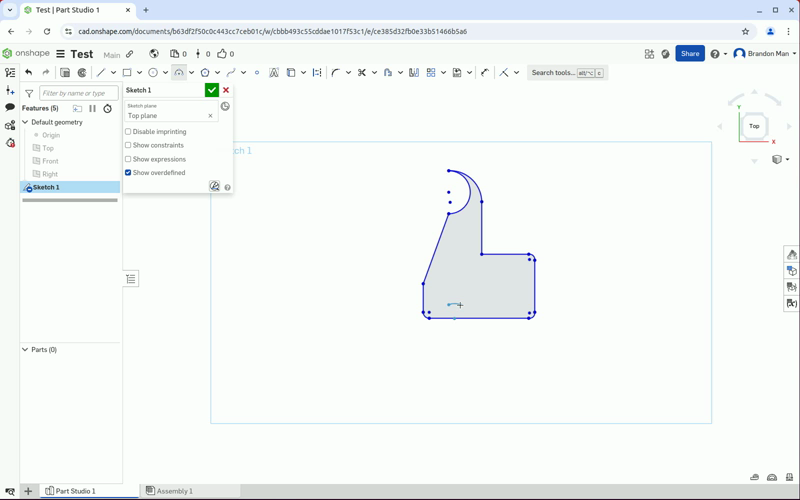
click(460, 304)
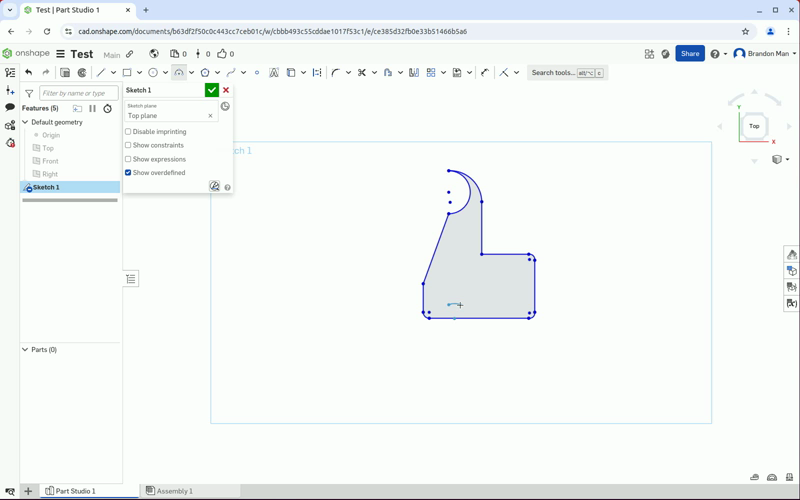
mouse_move(454, 310)
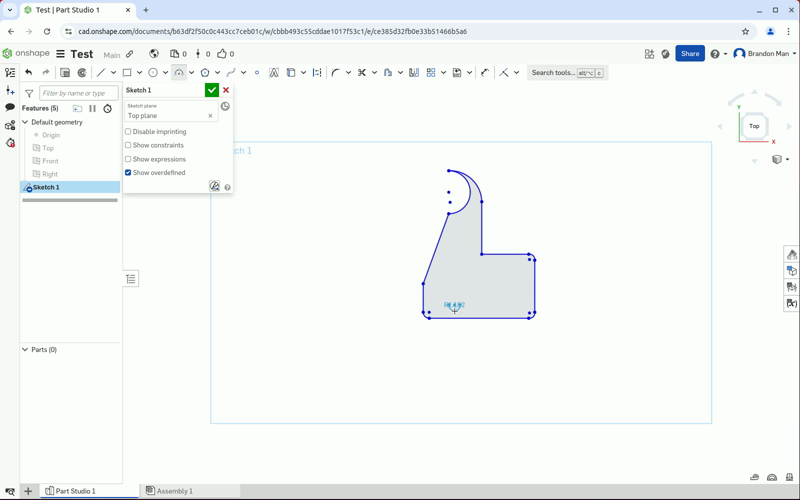
click(454, 310)
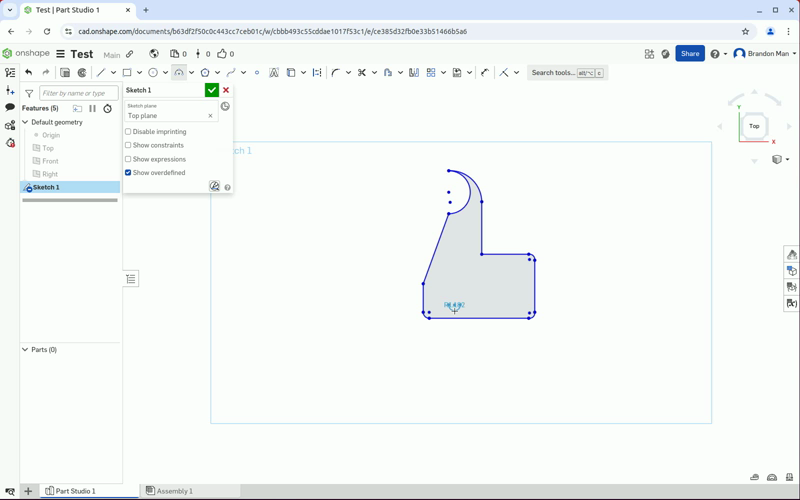
key_up(shift)
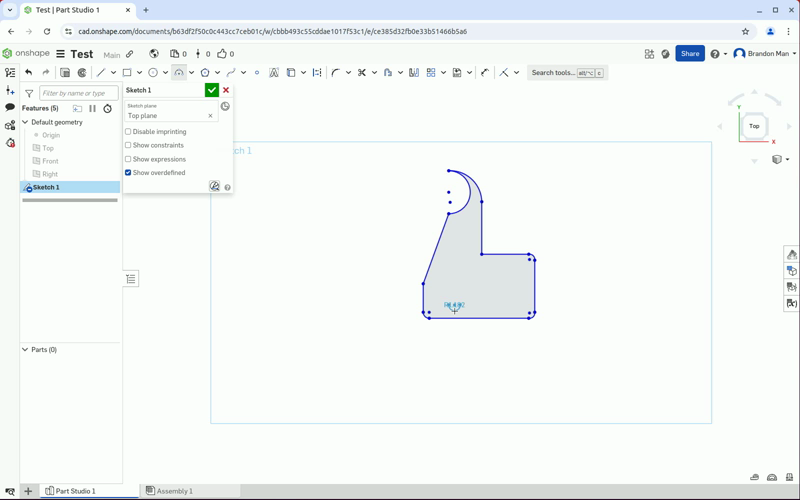
key(esc)
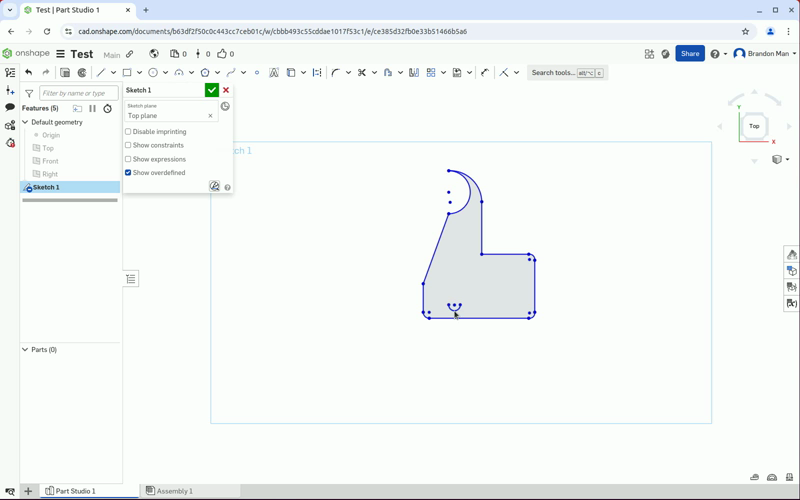
key(l)
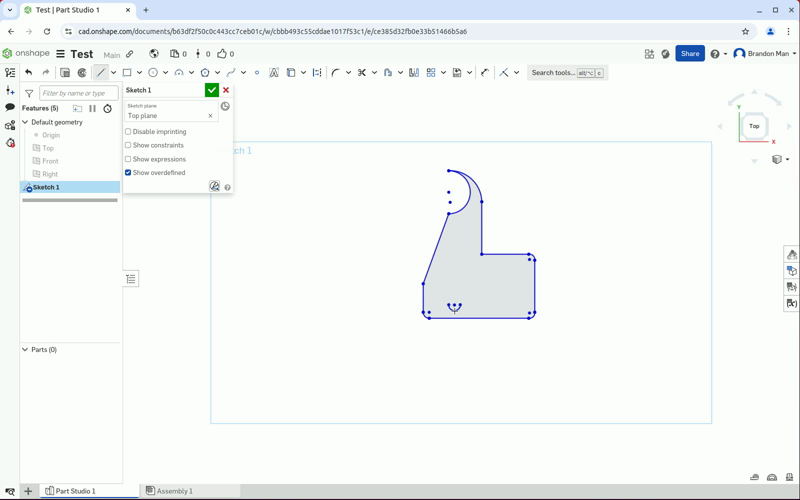
mouse_move(460, 304)
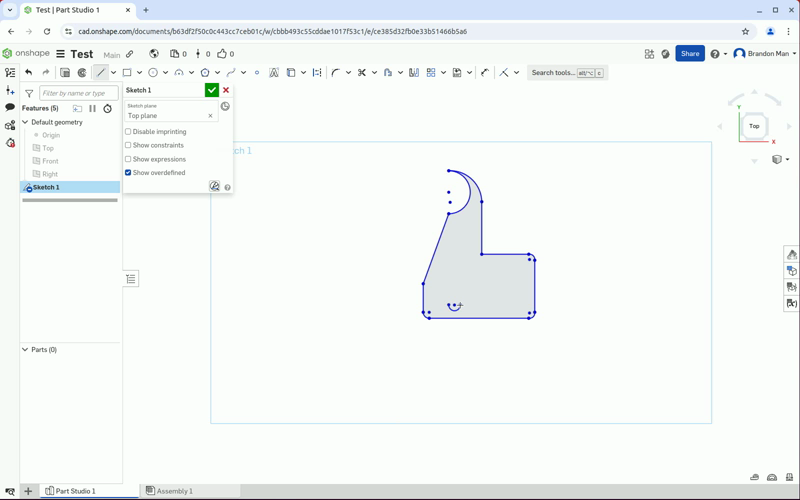
click(460, 304)
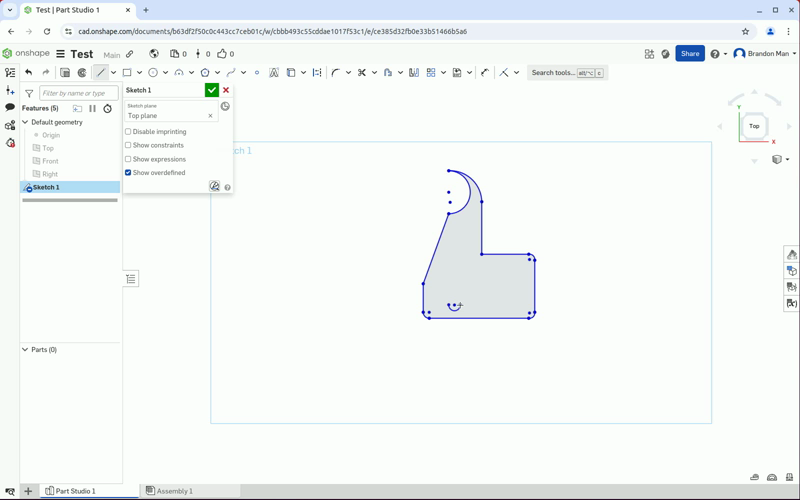
key_down(shift)
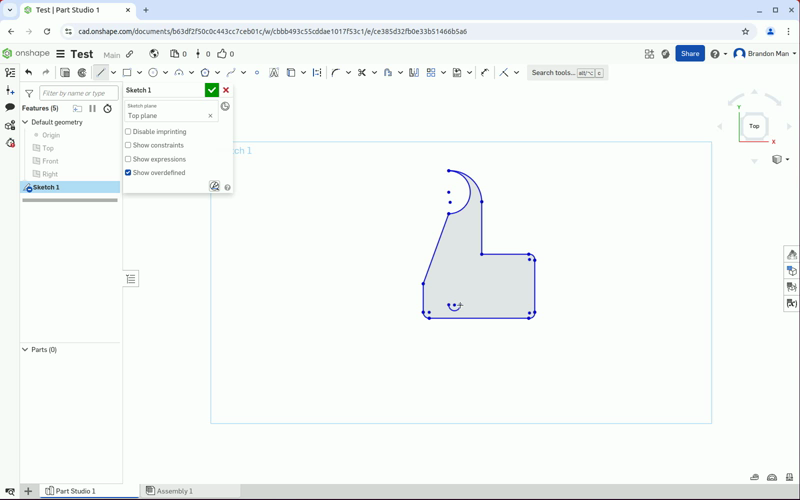
mouse_move(490, 304)
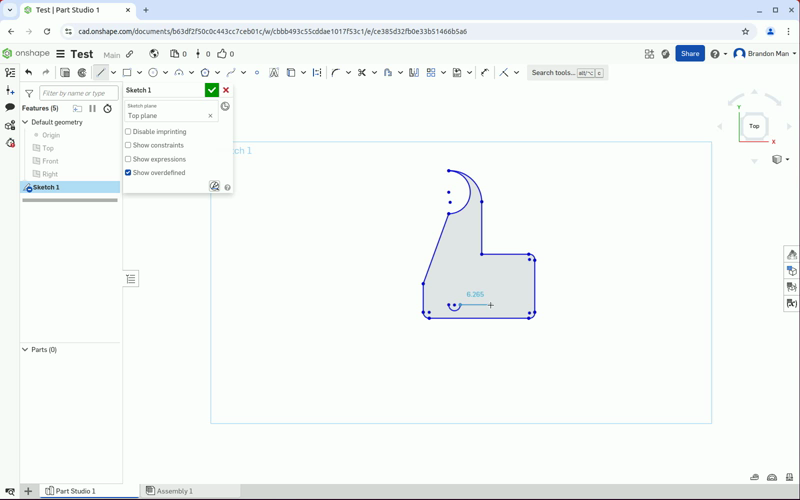
mouse_move(460, 288)
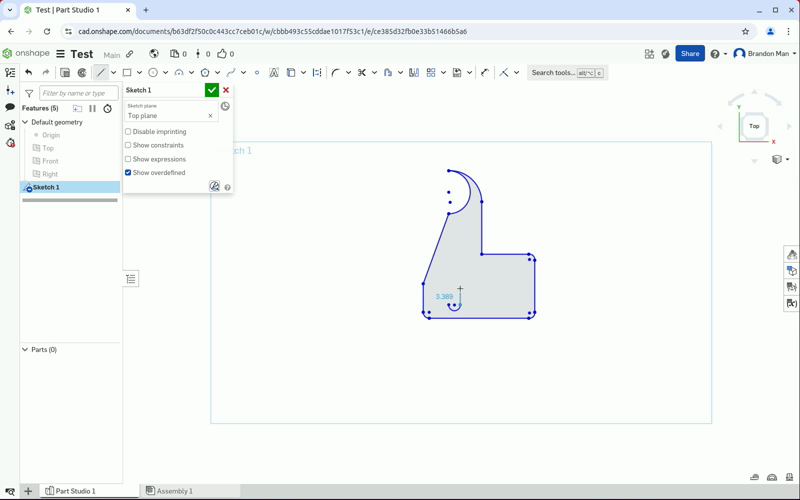
click(460, 288)
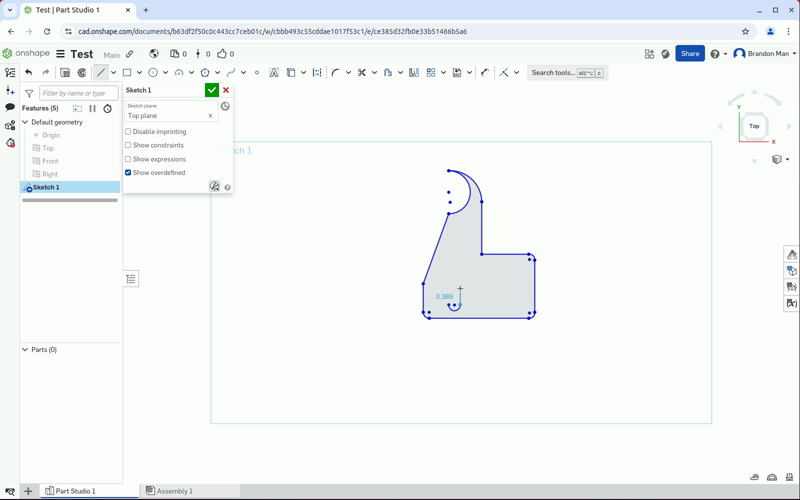
key_up(shift)
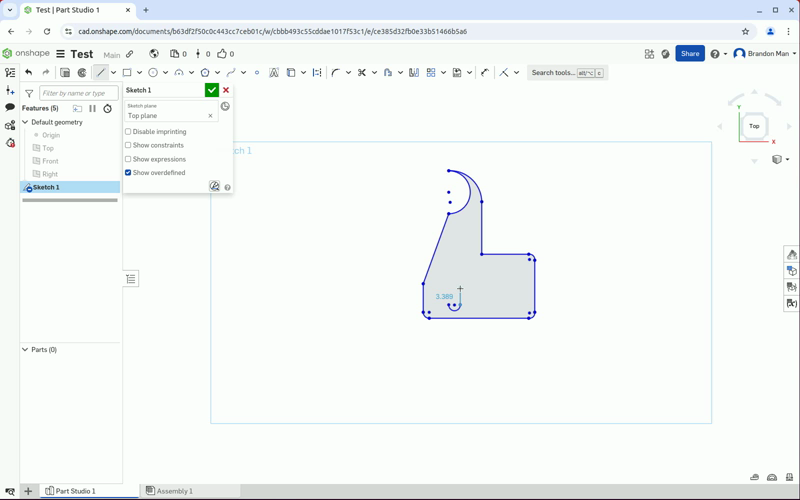
key(esc)
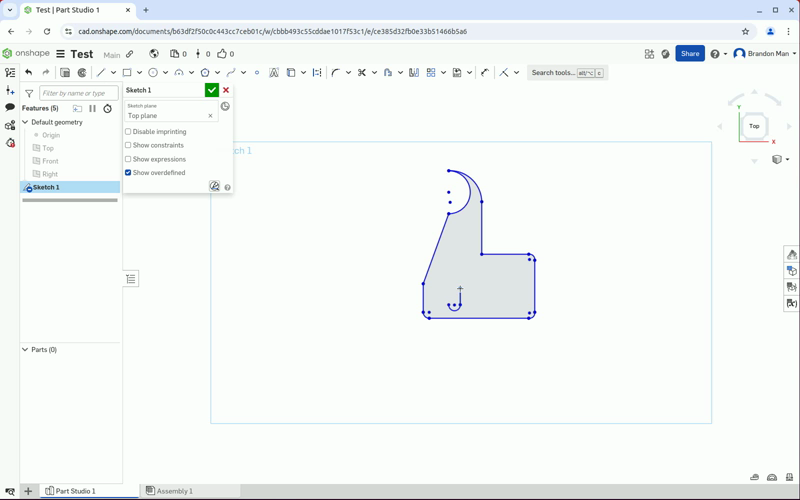
key(a)
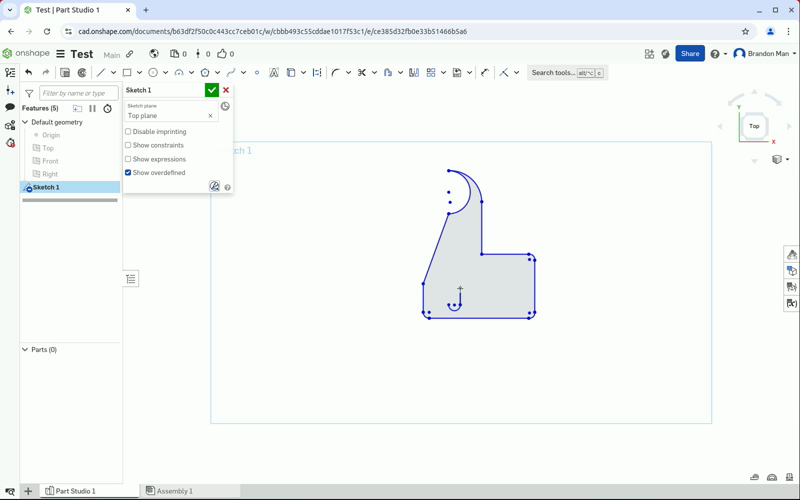
mouse_move(460, 288)
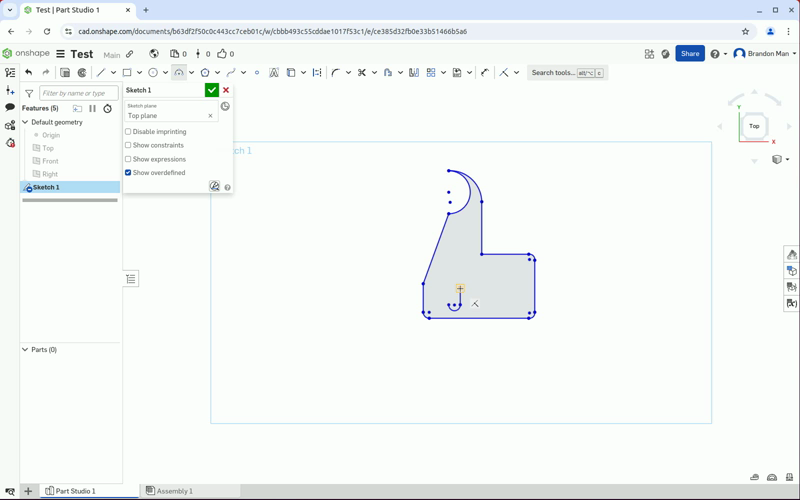
click(460, 288)
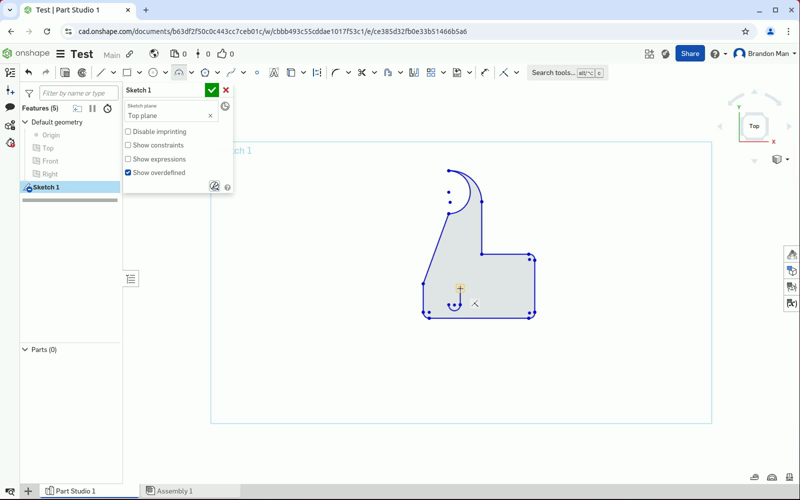
key_down(shift)
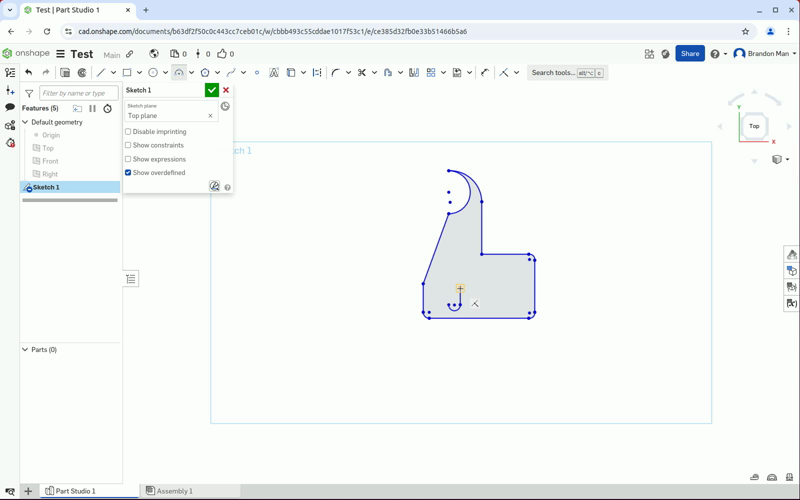
mouse_move(448, 288)
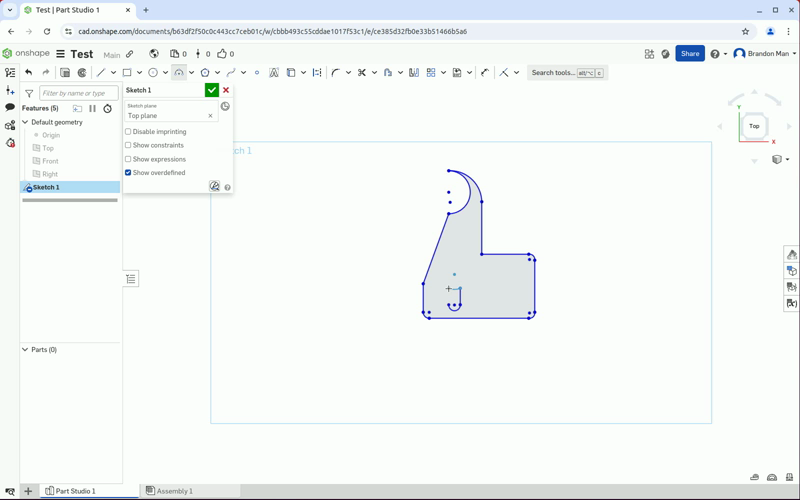
click(448, 288)
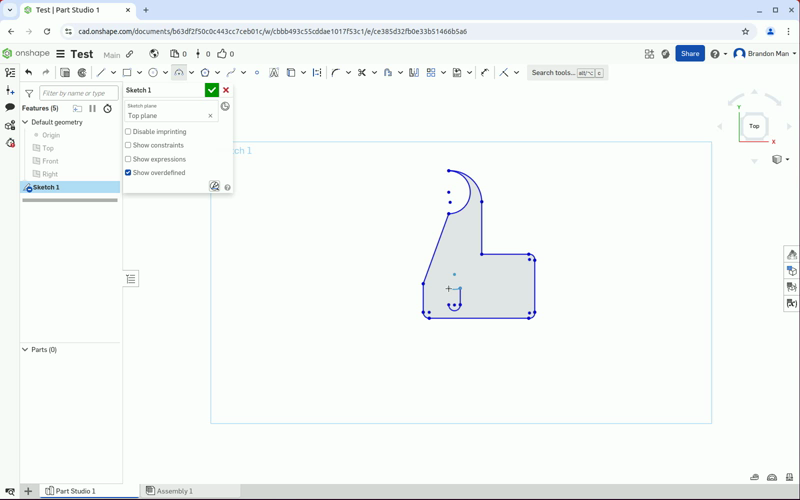
mouse_move(454, 282)
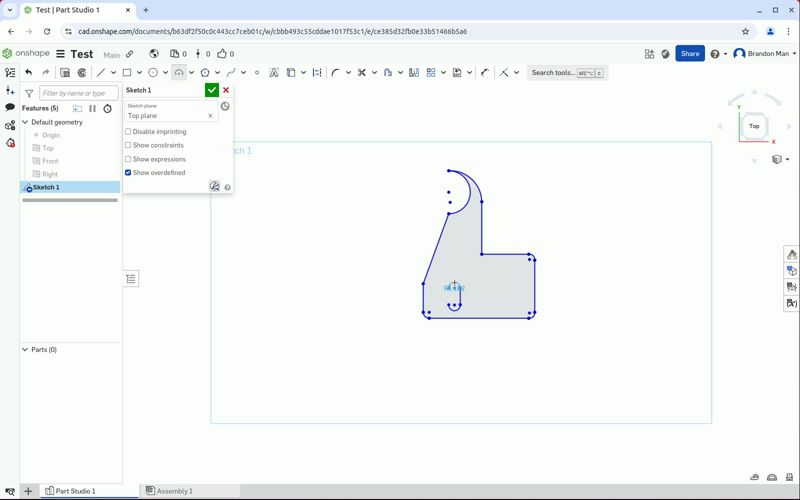
click(454, 282)
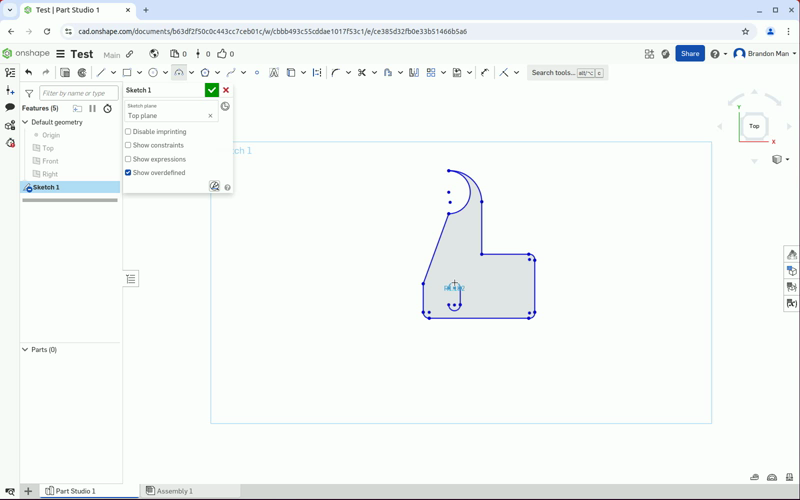
key_up(shift)
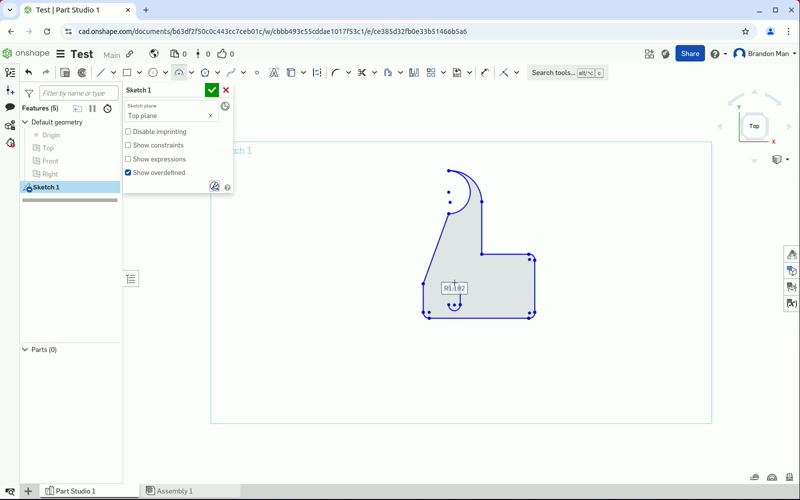
key(esc)
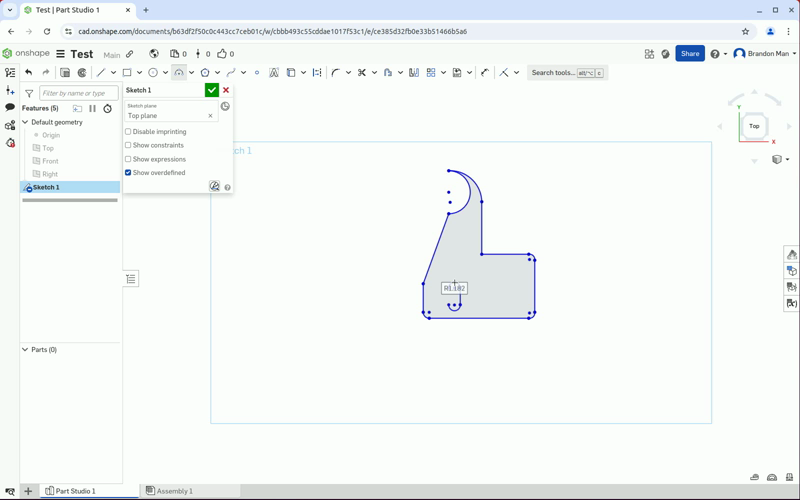
key(l)
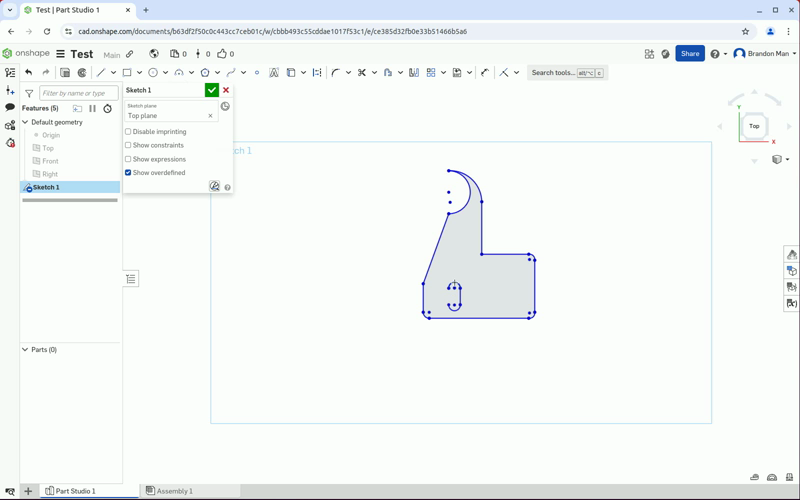
mouse_move(448, 288)
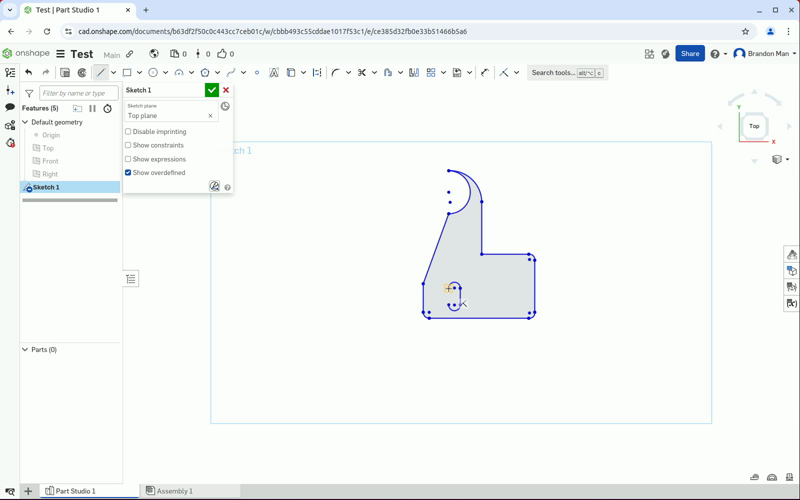
click(448, 288)
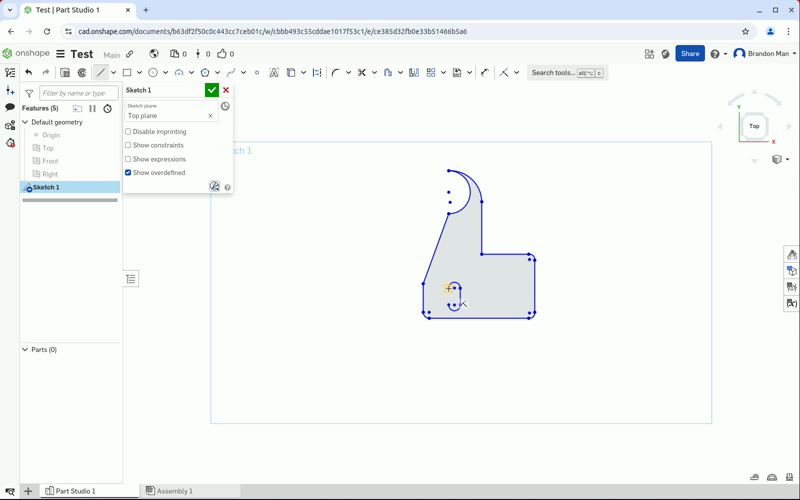
mouse_move(478, 288)
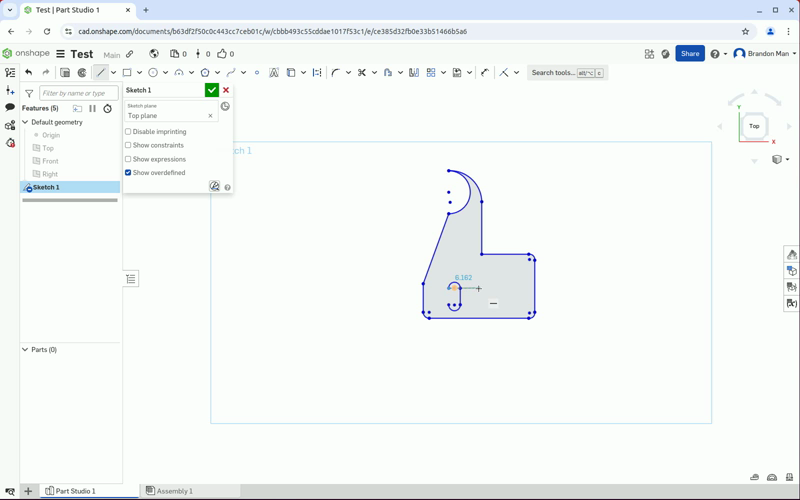
key_down(shift)
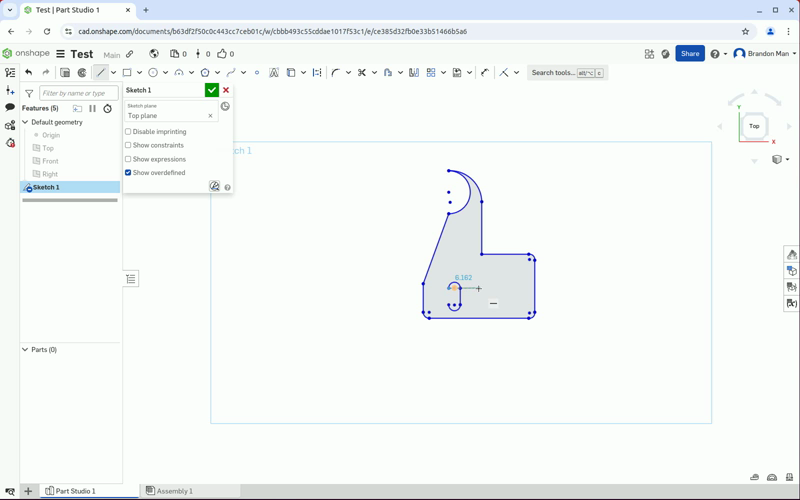
mouse_move(448, 304)
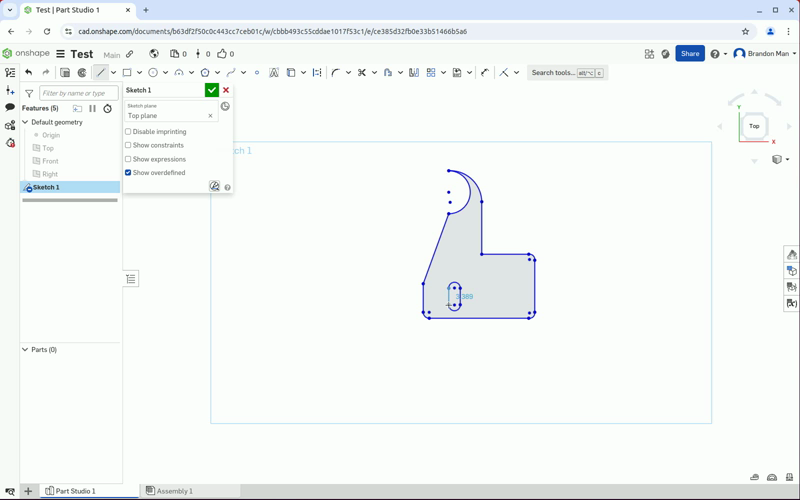
key_up(shift)
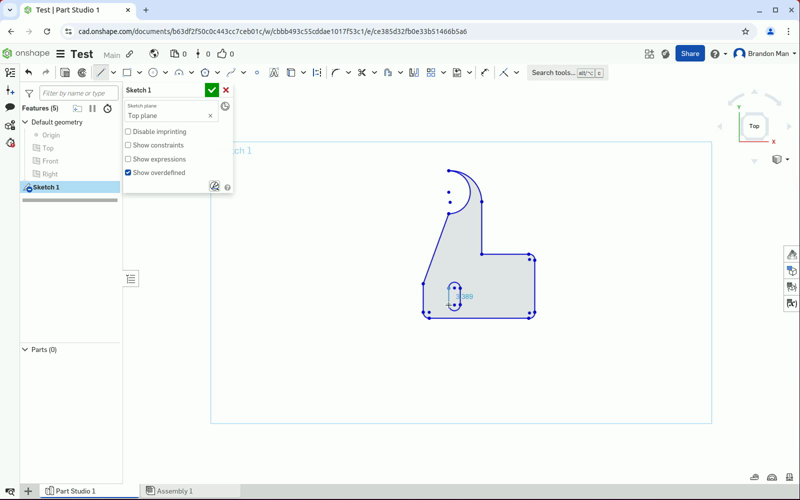
click(448, 304)
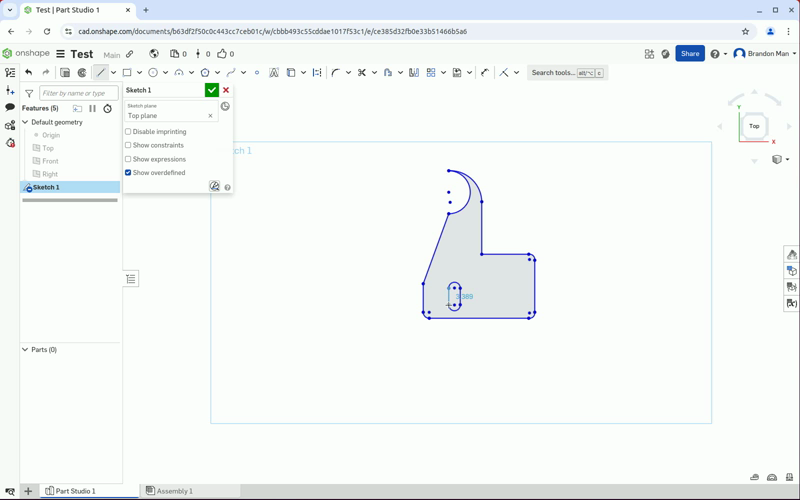
key(esc)
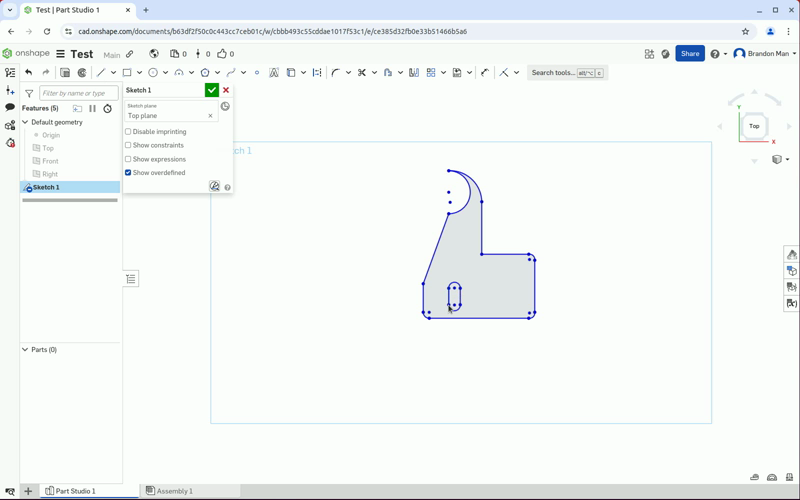
key(c)
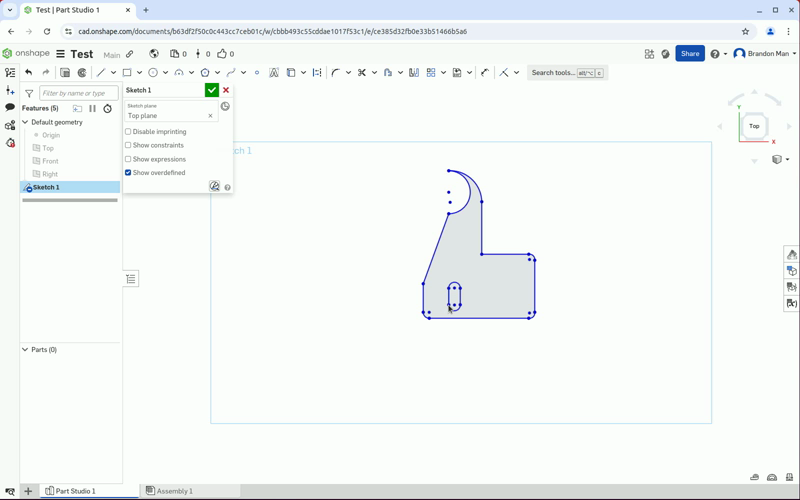
key_down(shift)
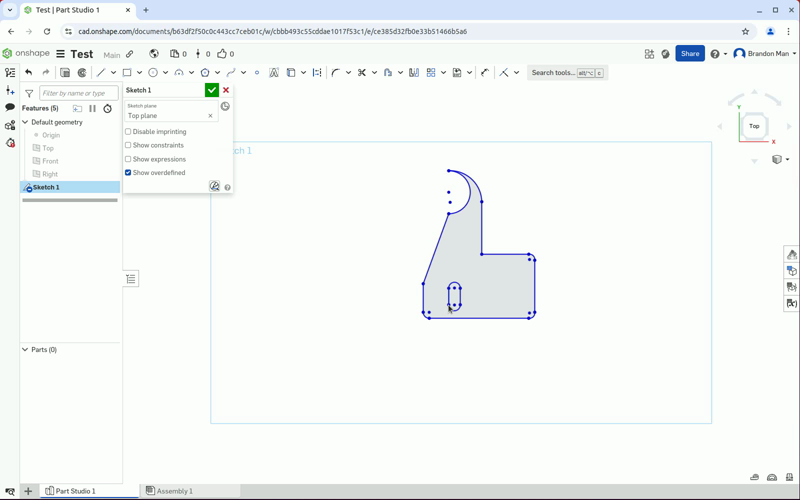
mouse_move(502, 285)
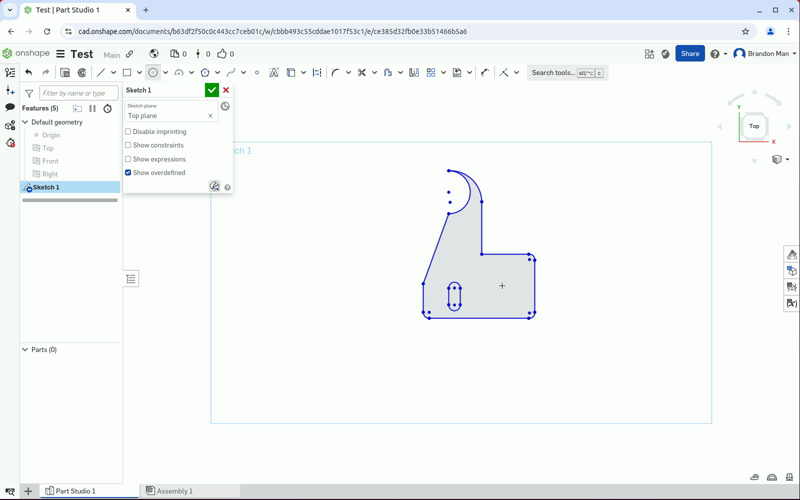
click(502, 285)
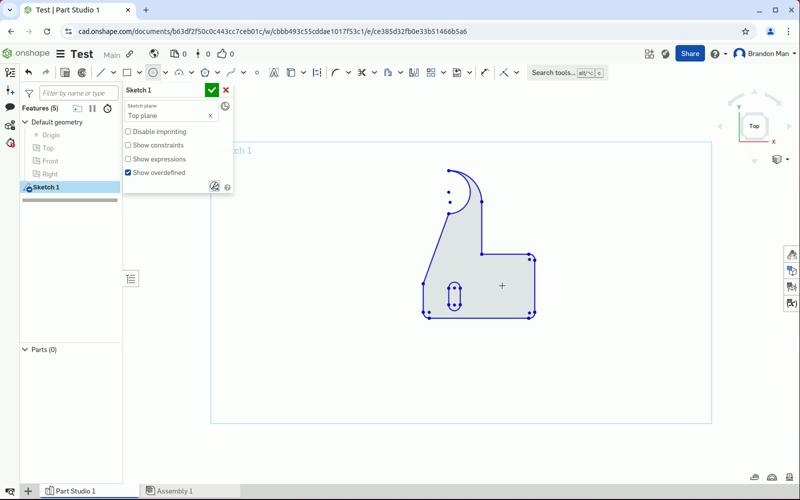
key_up(shift)
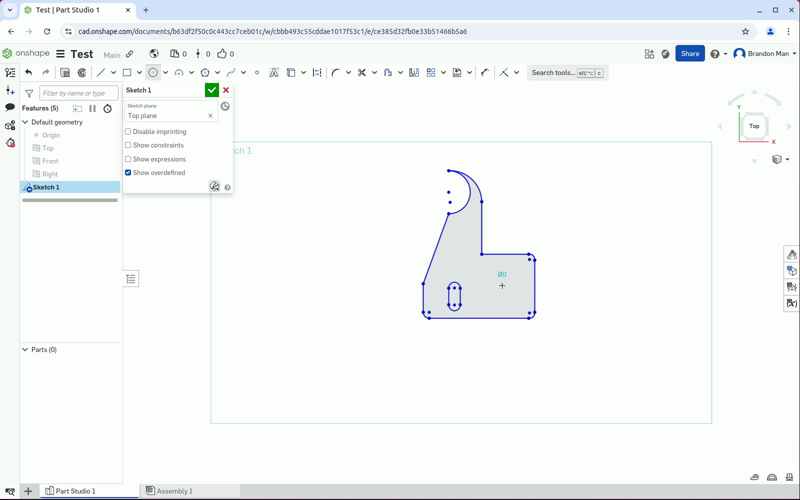
mouse_move(524, 285)
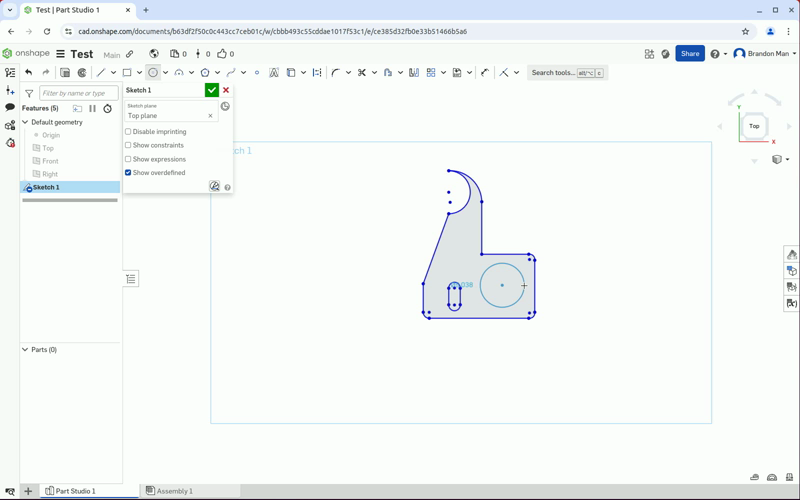
click(524, 285)
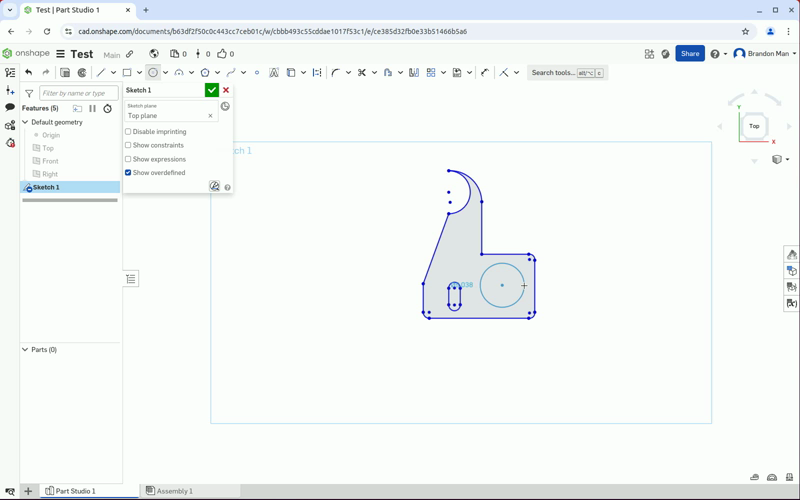
key(esc)
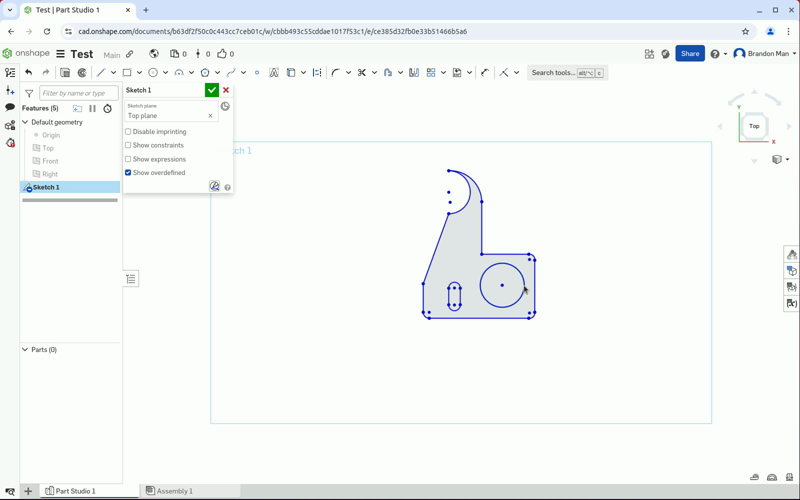
mouse_move(440, 253)
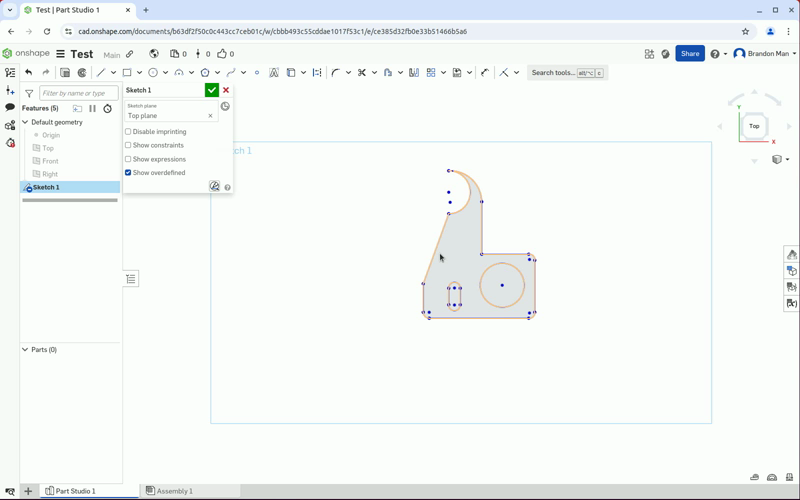
click(440, 253)
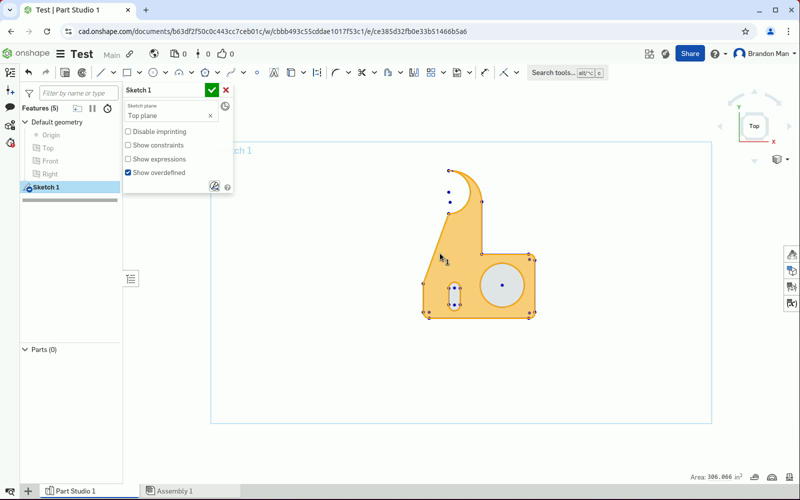
mouse_move(73, 352)
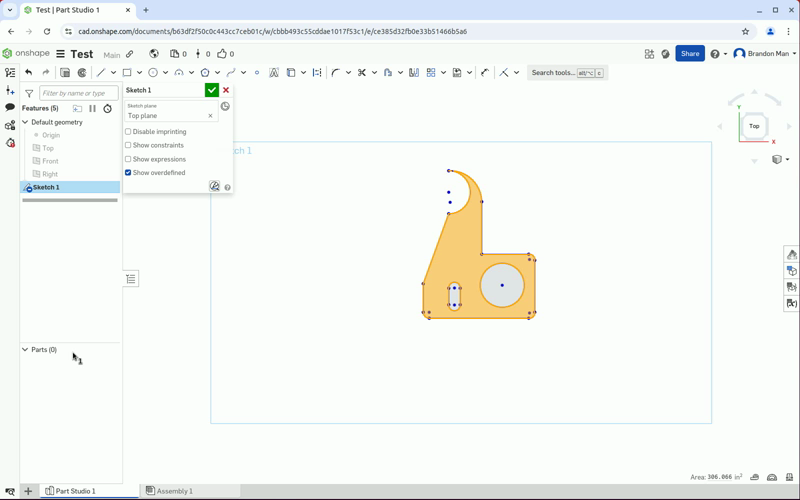
key(shift+y)
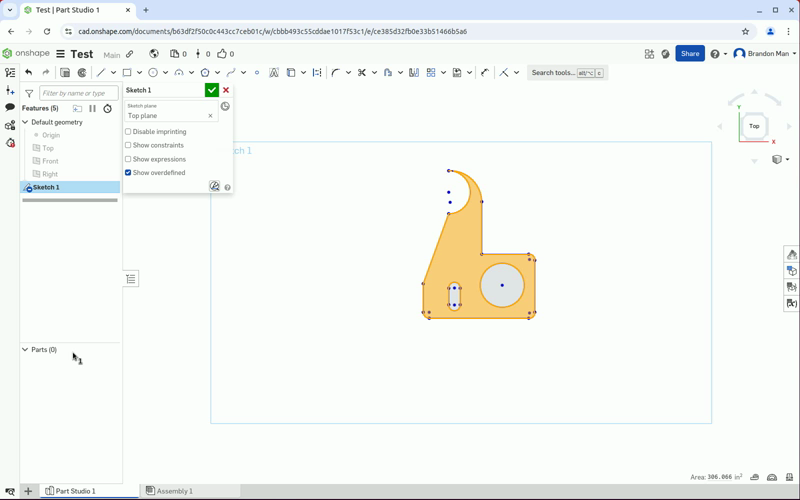
key(shift+e)
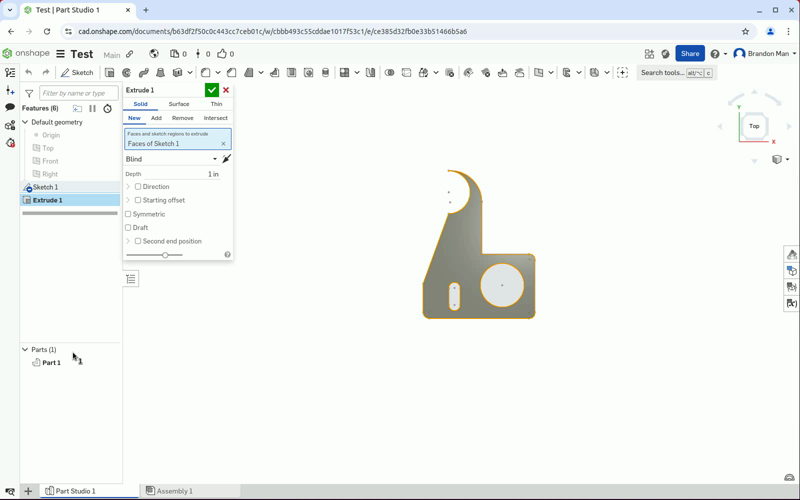
mouse_move(143, 106)
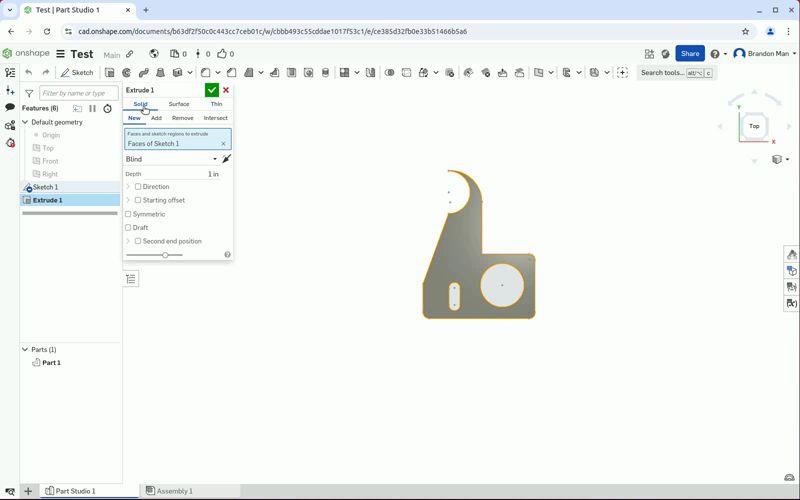
click(143, 106)
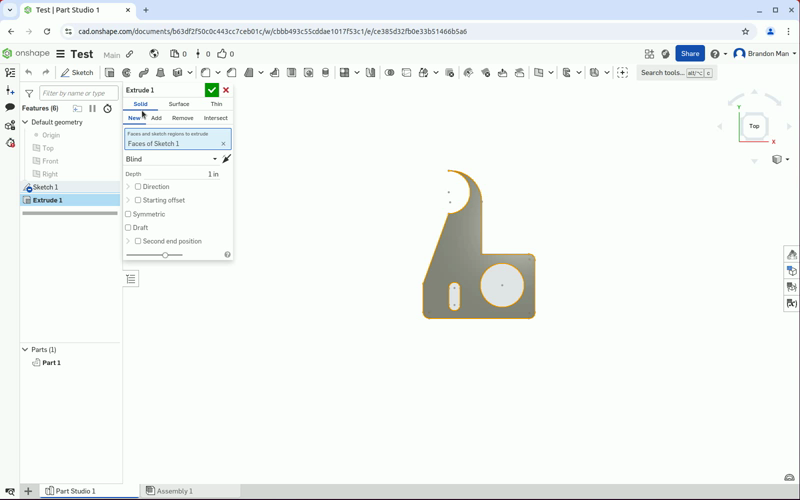
mouse_move(137, 120)
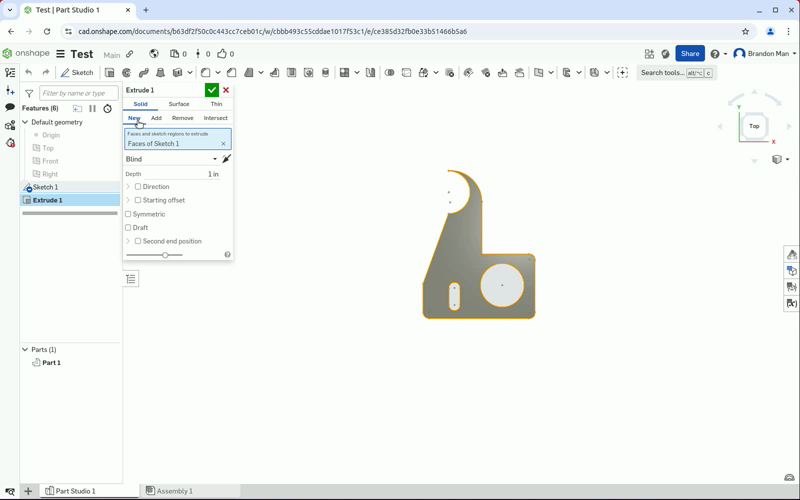
click(137, 120)
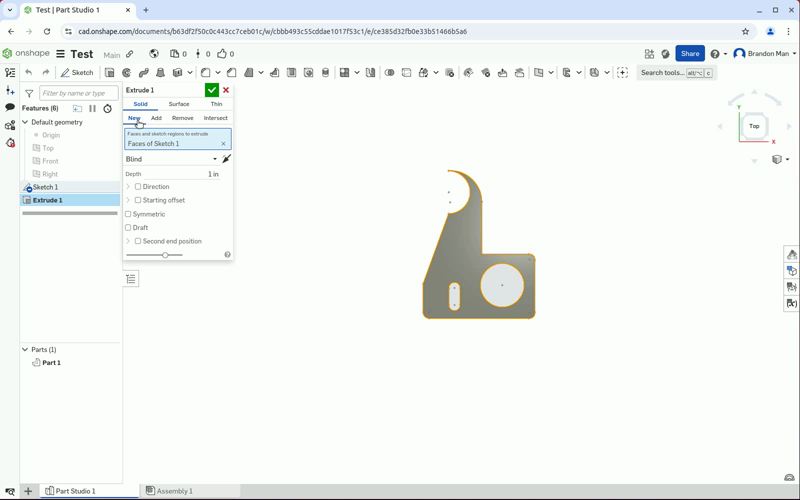
key(tab, 4)
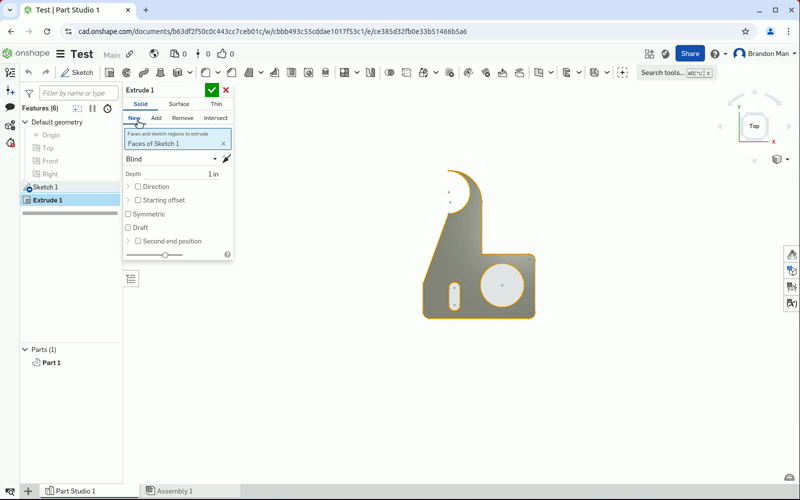
text(0.241)
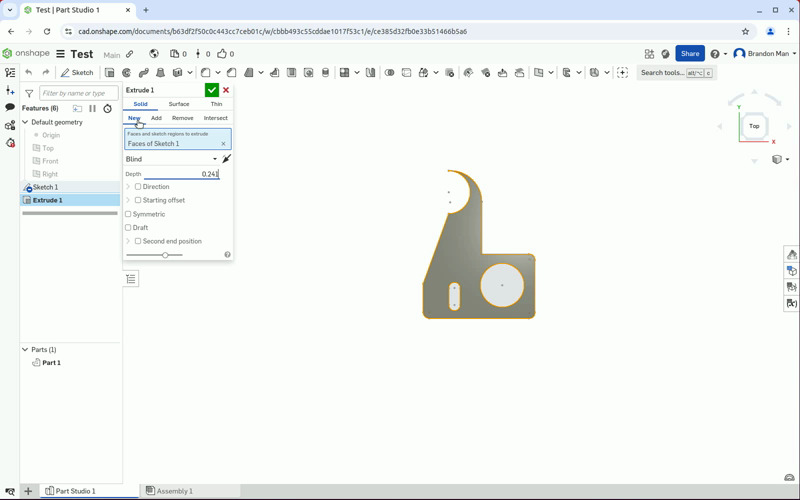
key(enter)
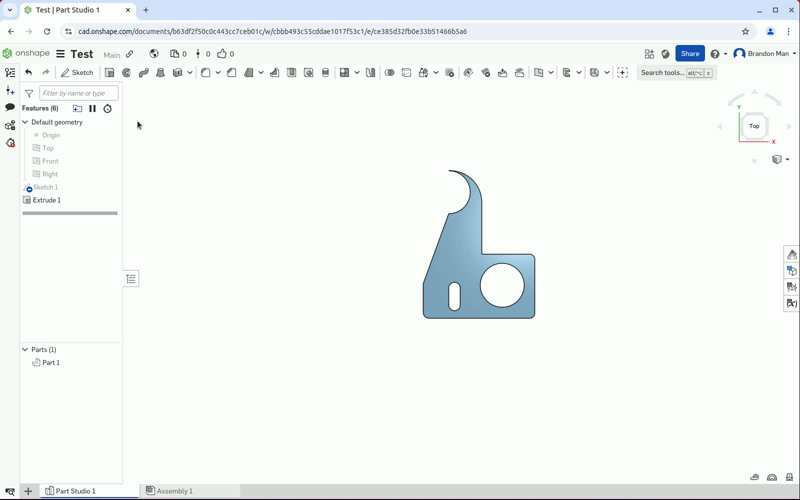
key(shift+h)
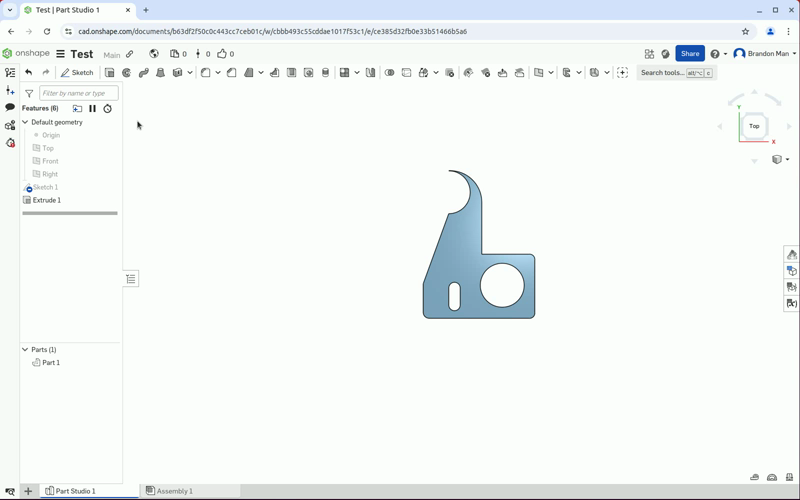
key(shift+h)
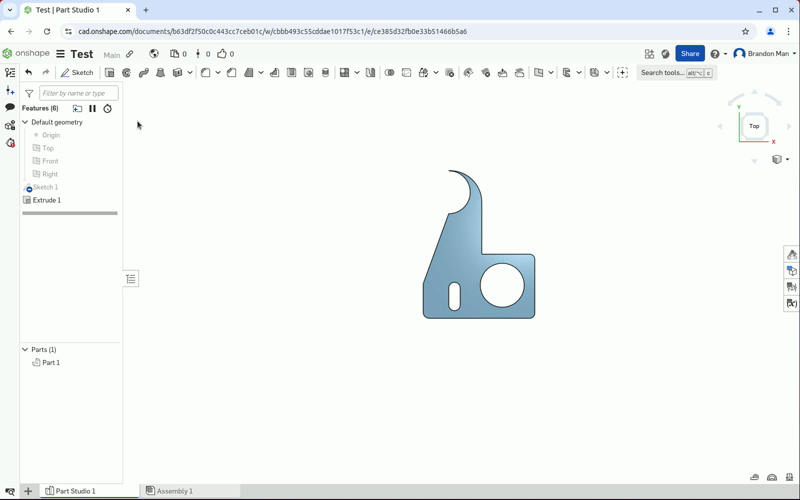
mouse_move(73, 189)
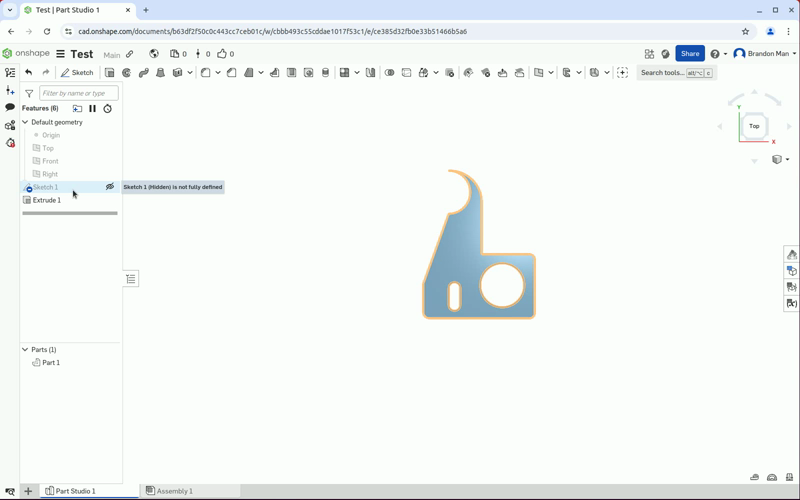
click(73, 189)
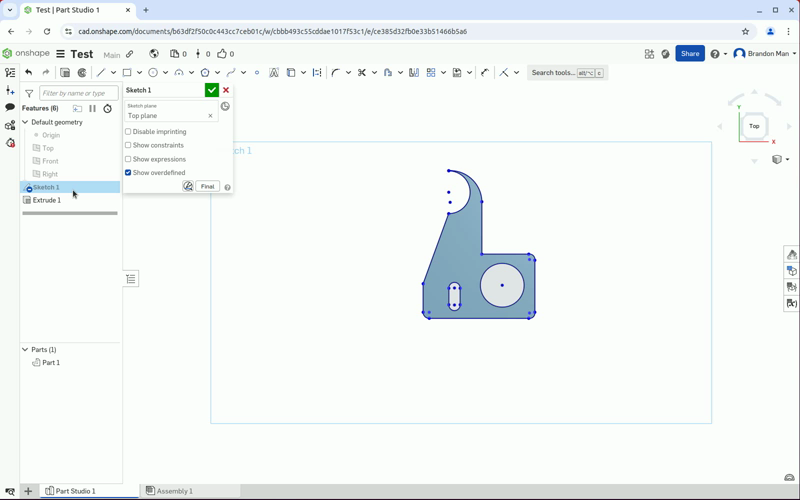
mouse_move(229, 92)
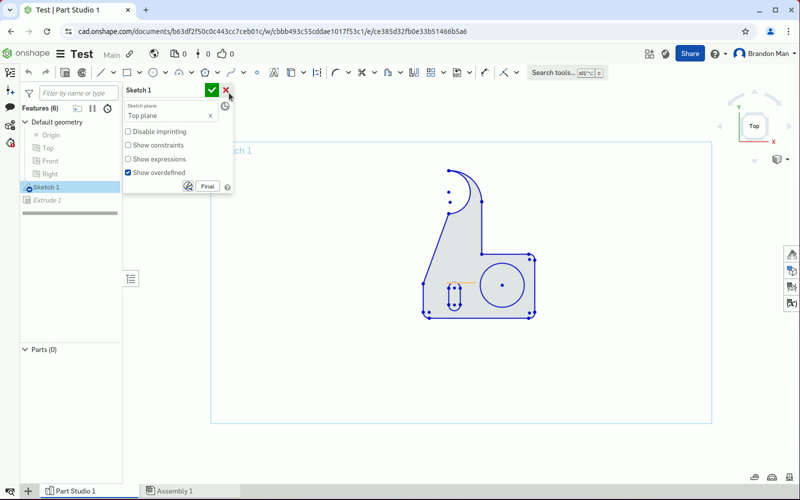
click(229, 92)
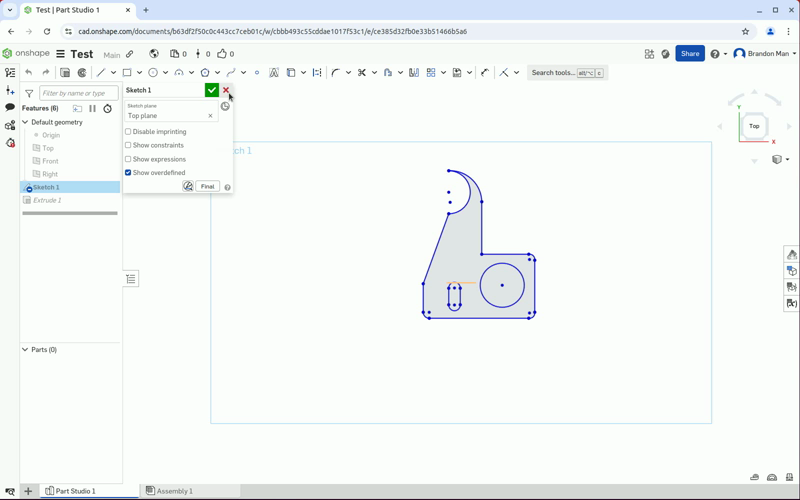
key(shift+s)
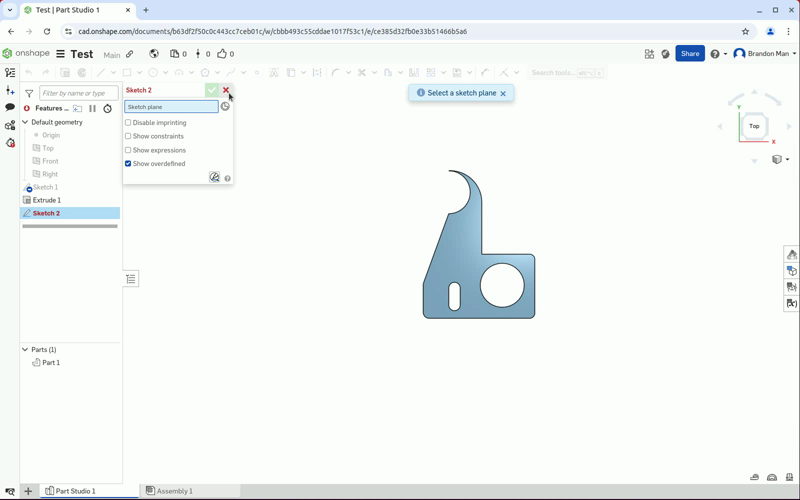
mouse_move(73, 150)
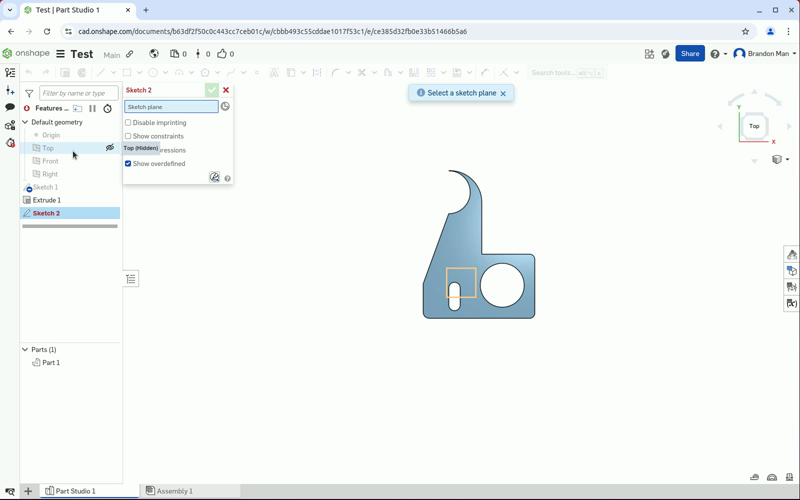
click(73, 150)
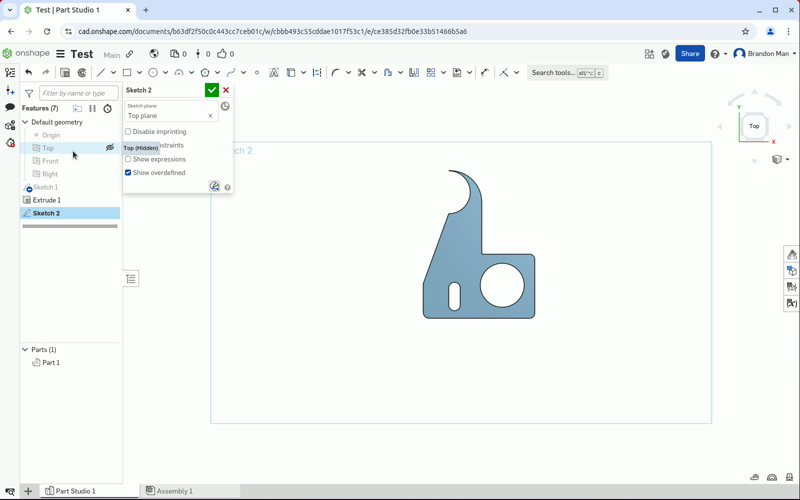
mouse_move(73, 352)
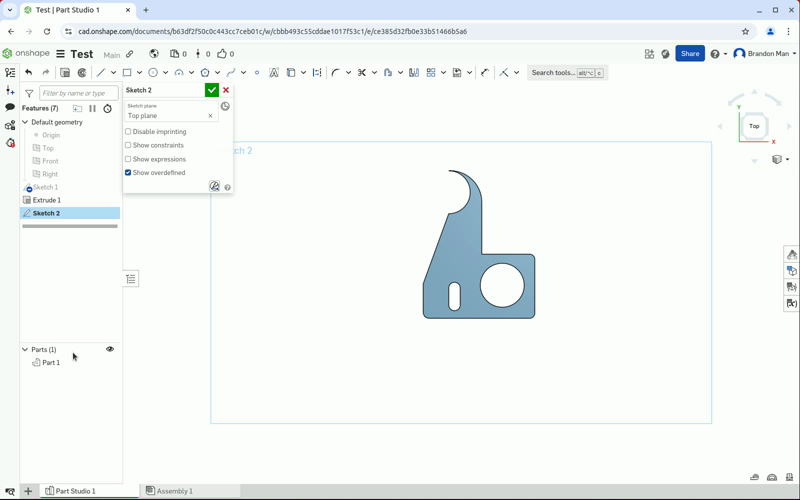
key(y)
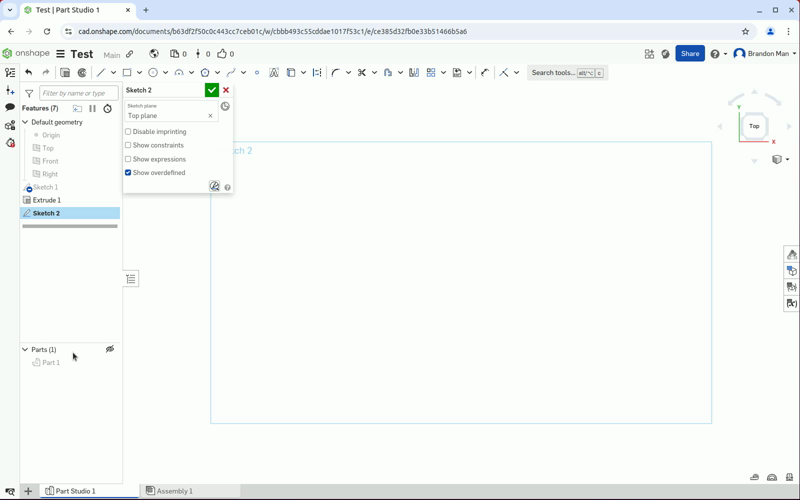
key(c)
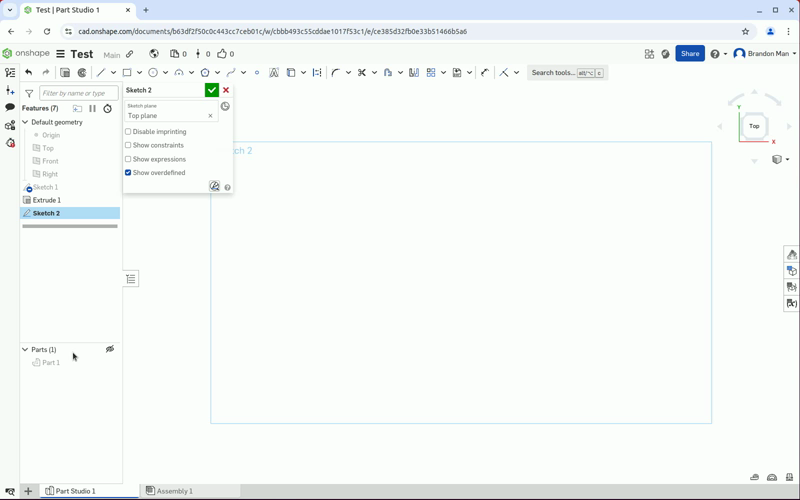
key_down(shift)
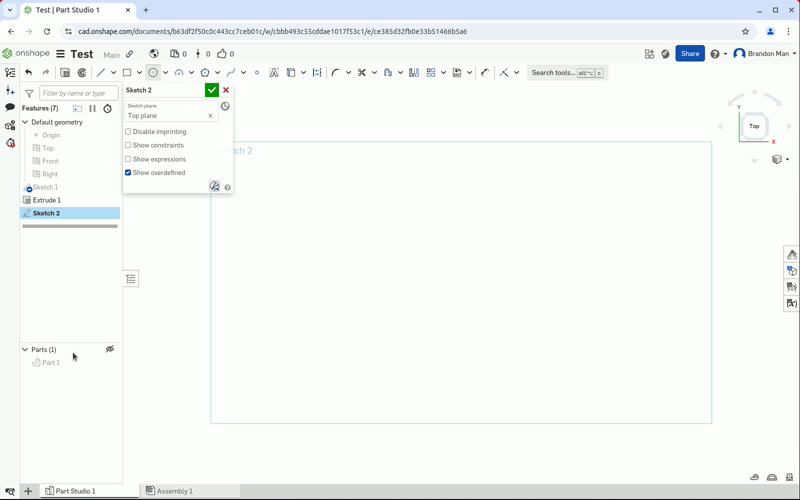
mouse_move(449, 191)
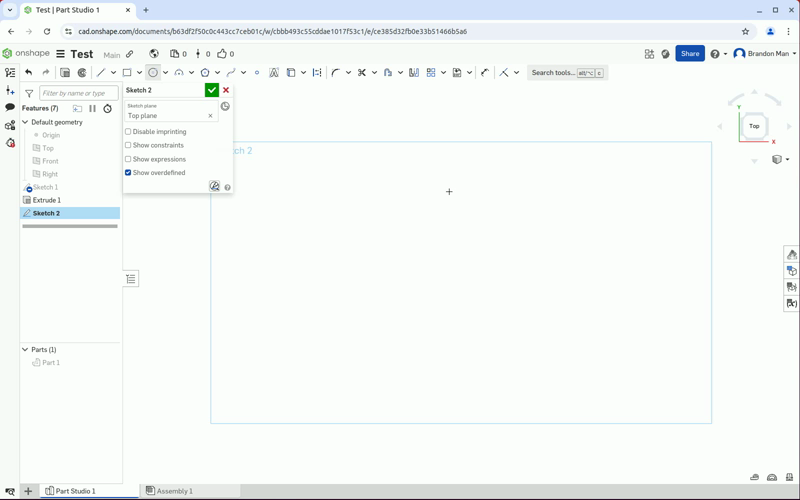
click(449, 191)
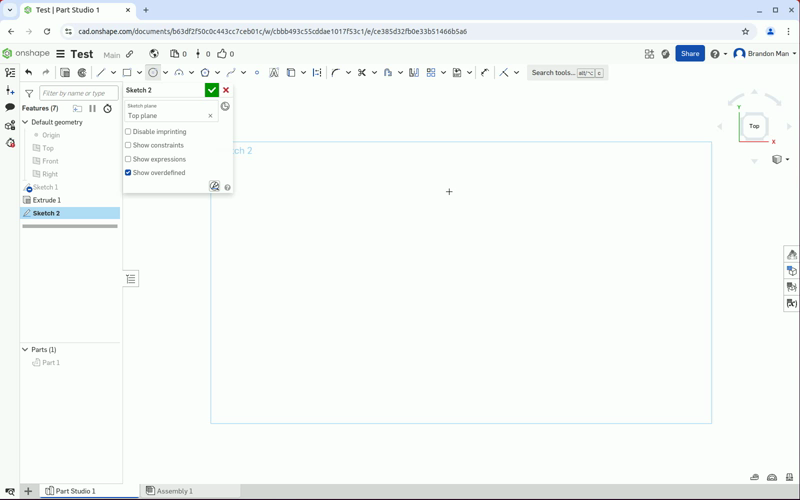
key_up(shift)
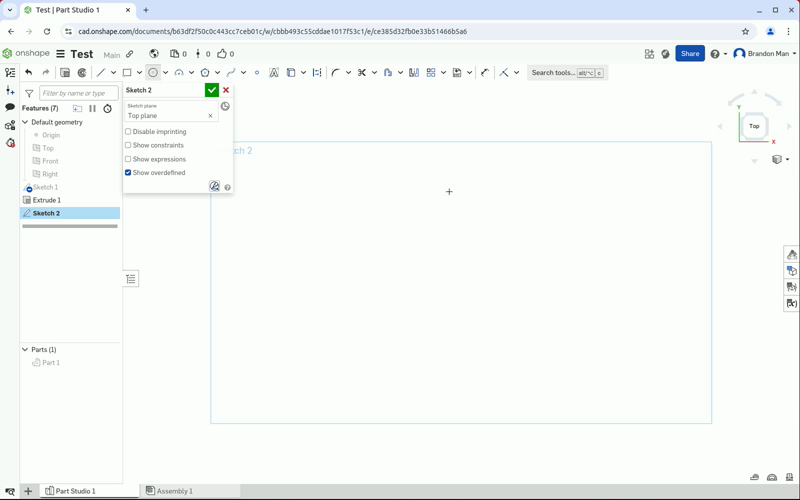
mouse_move(471, 191)
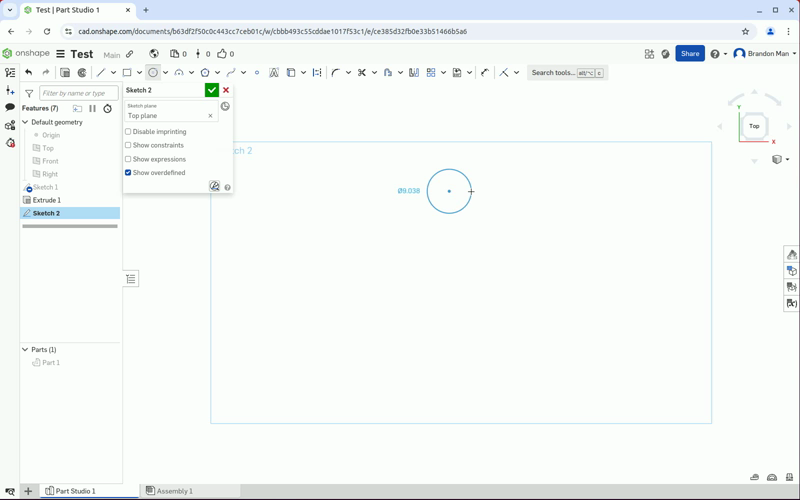
click(471, 191)
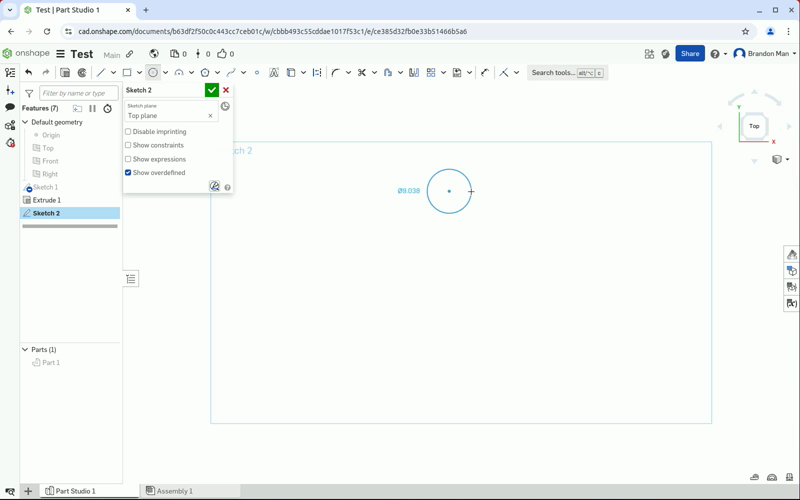
key(esc)
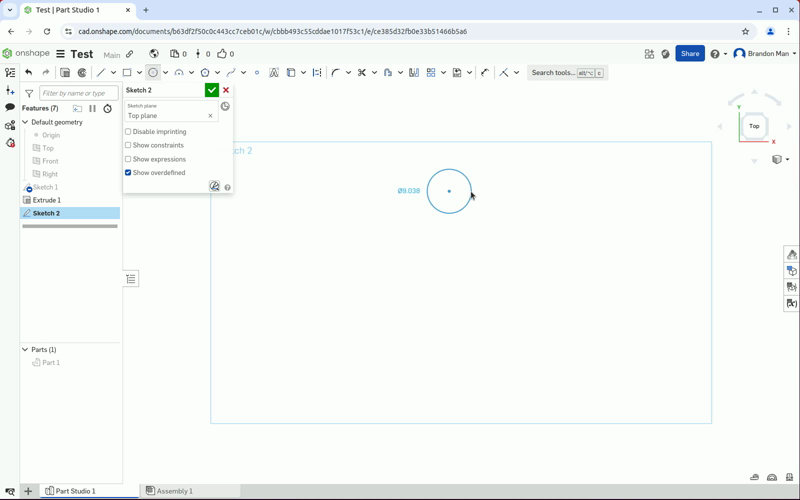
key(c)
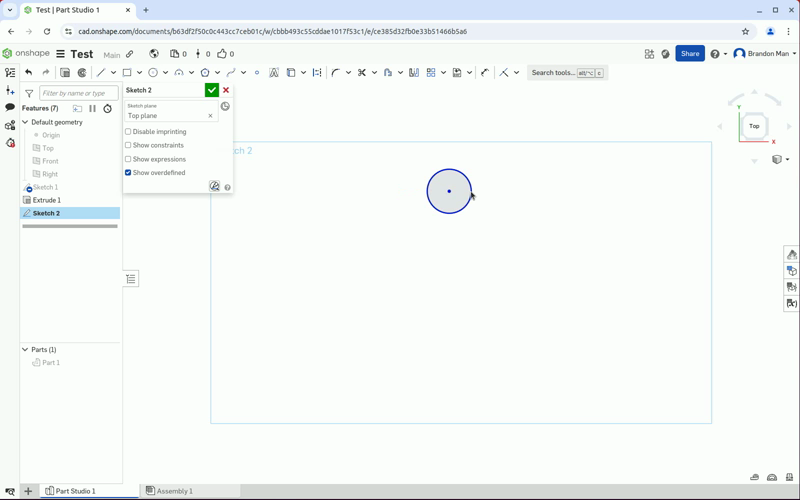
key_down(shift)
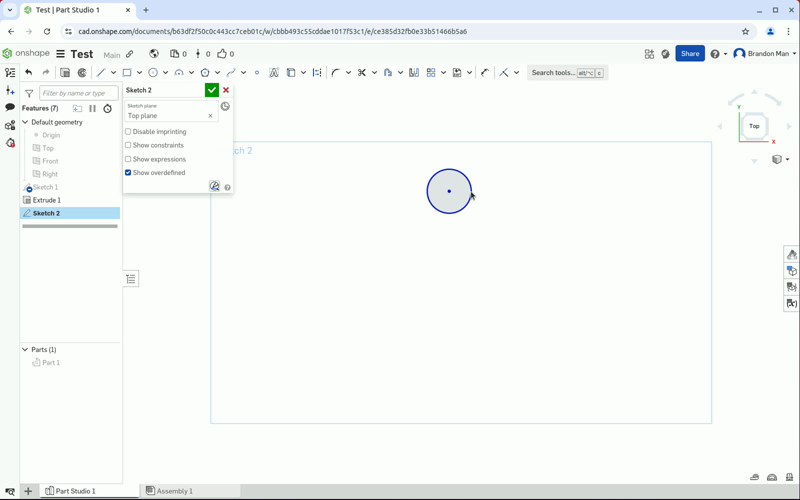
mouse_move(449, 191)
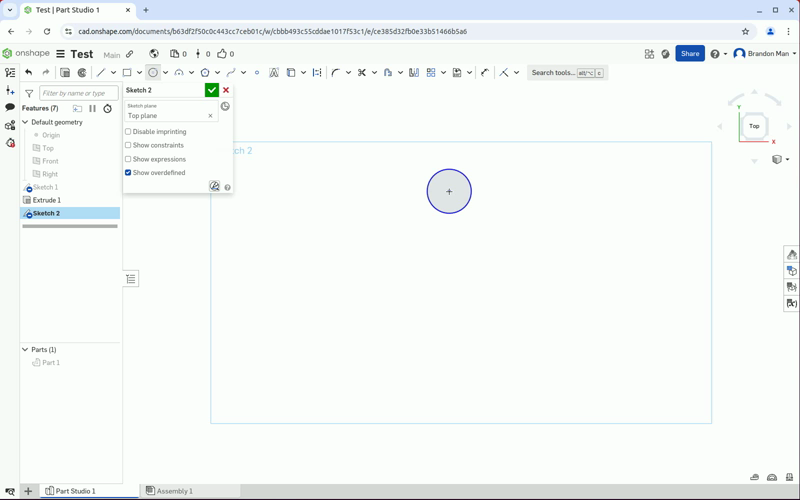
click(449, 191)
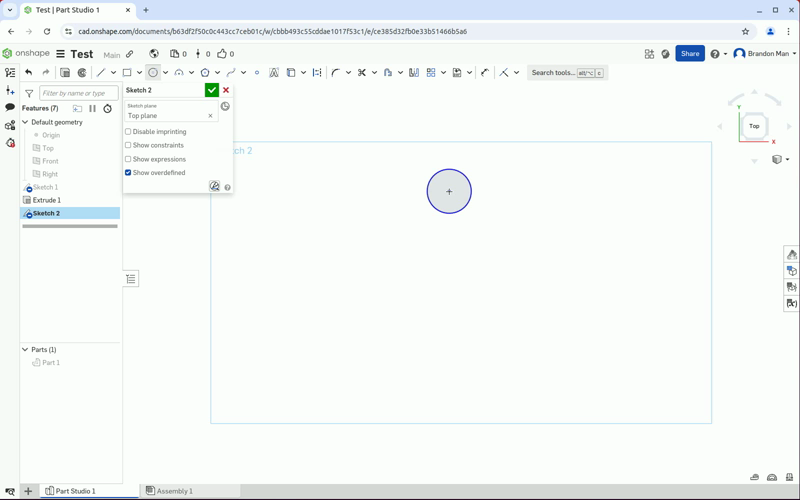
key_up(shift)
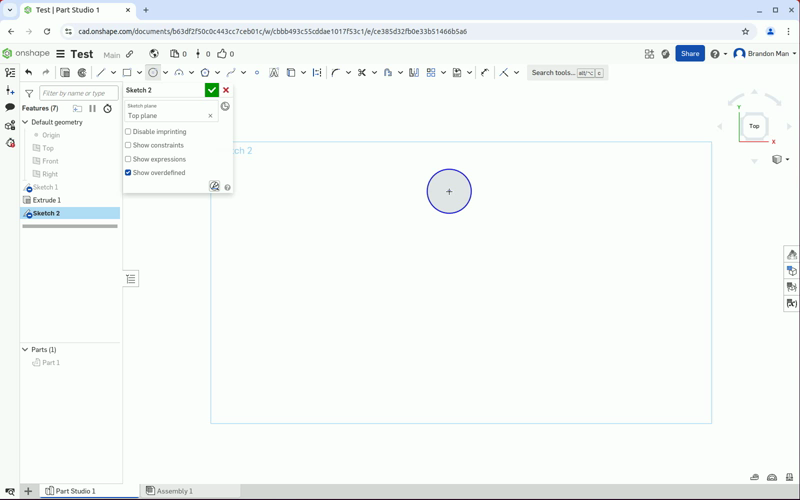
mouse_move(469, 191)
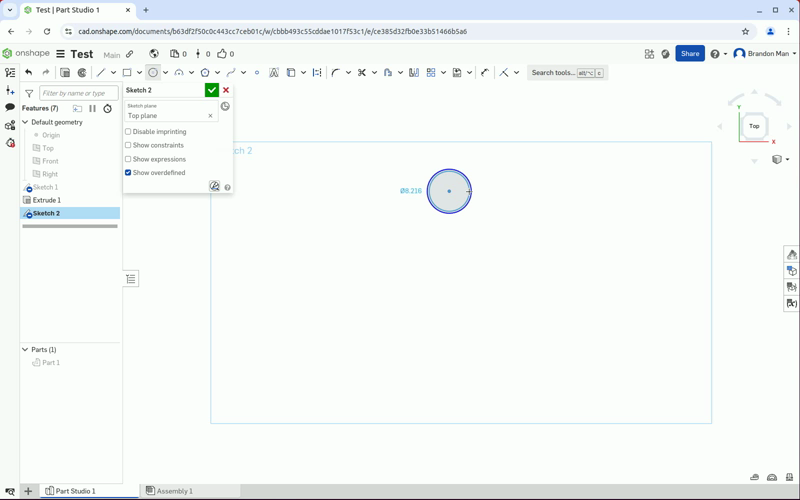
scroll(6)
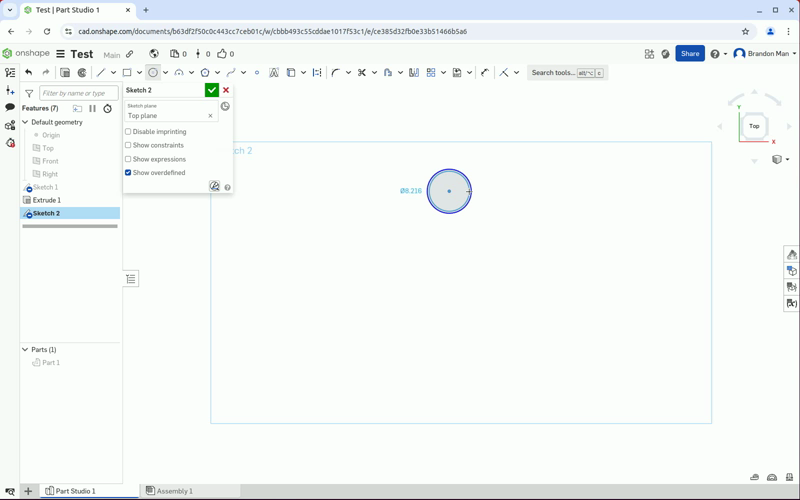
scroll(6)
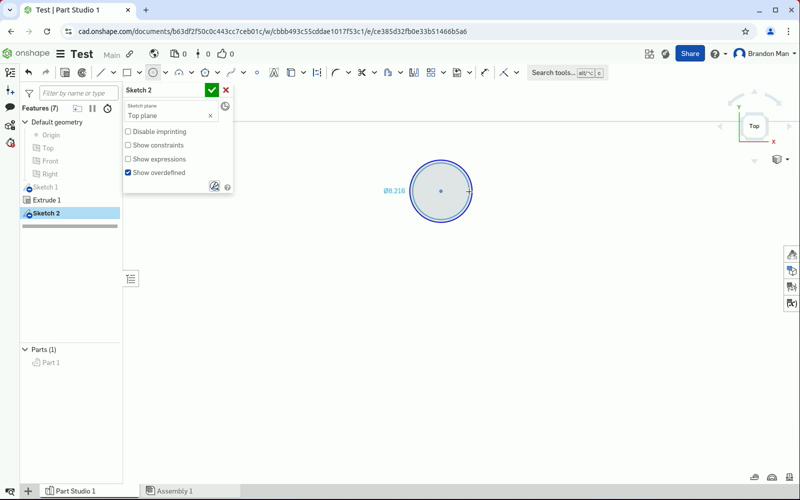
scroll(6)
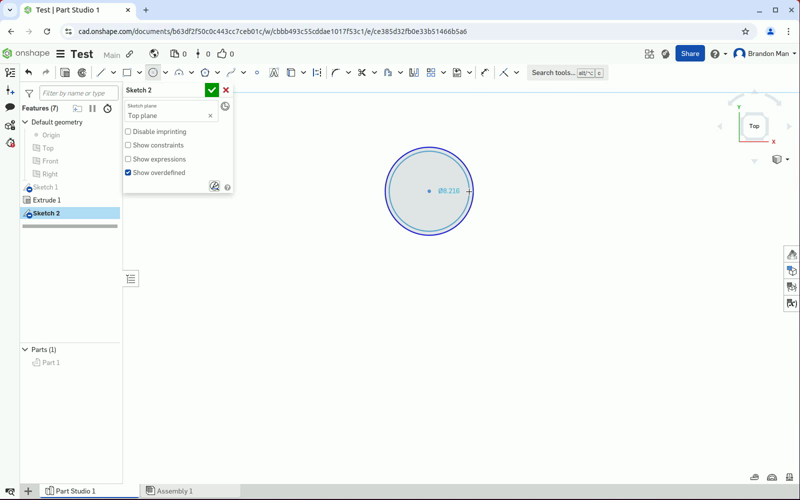
scroll(6)
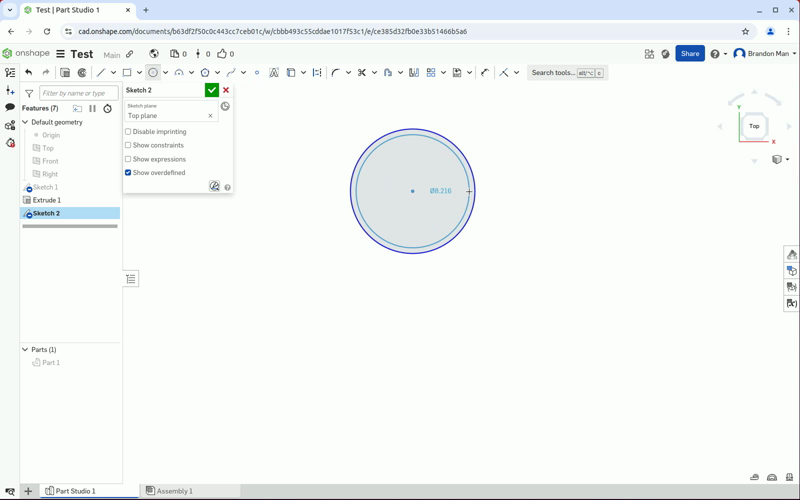
scroll(6)
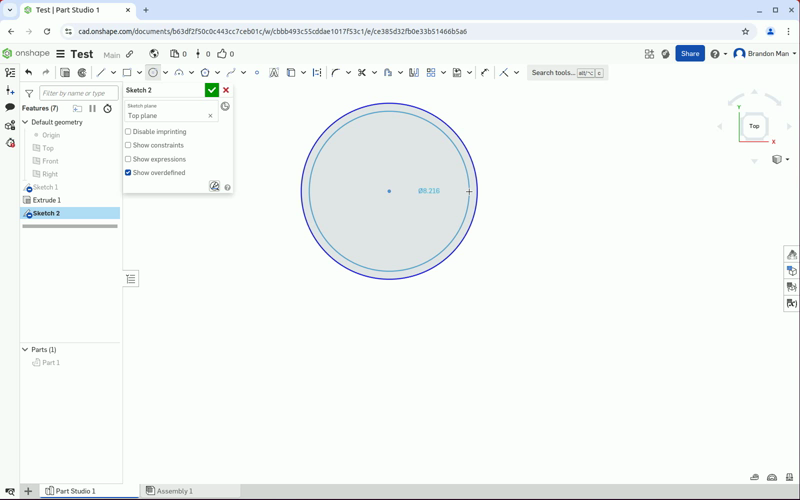
scroll(6)
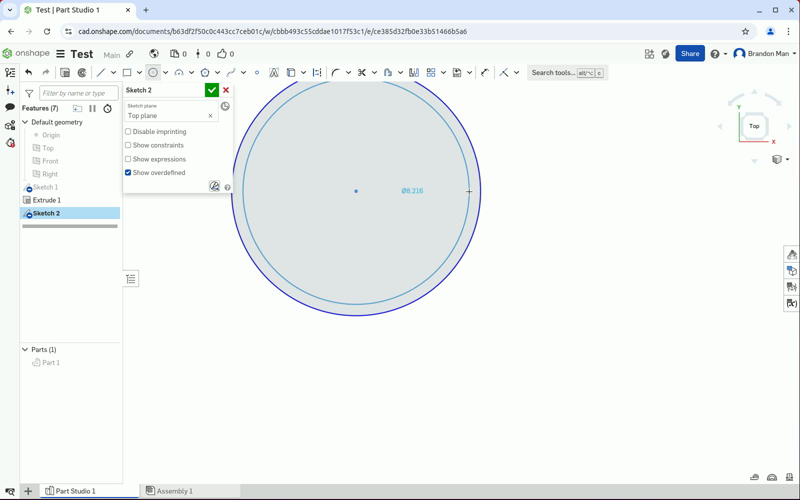
scroll(6)
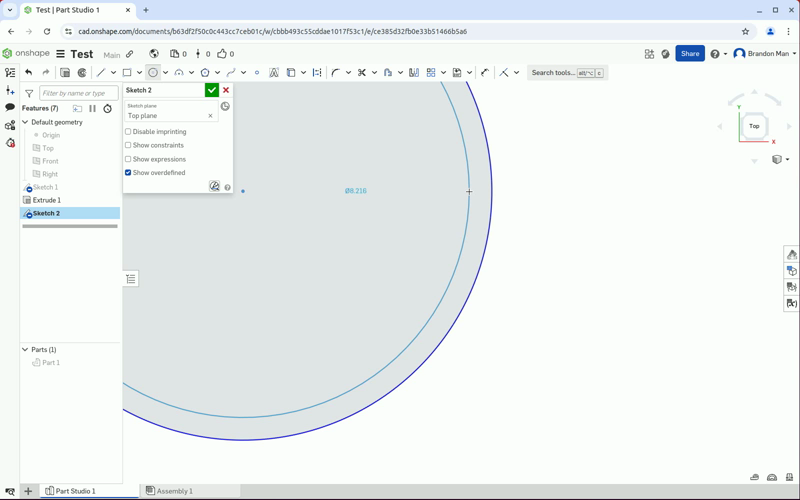
click(469, 191)
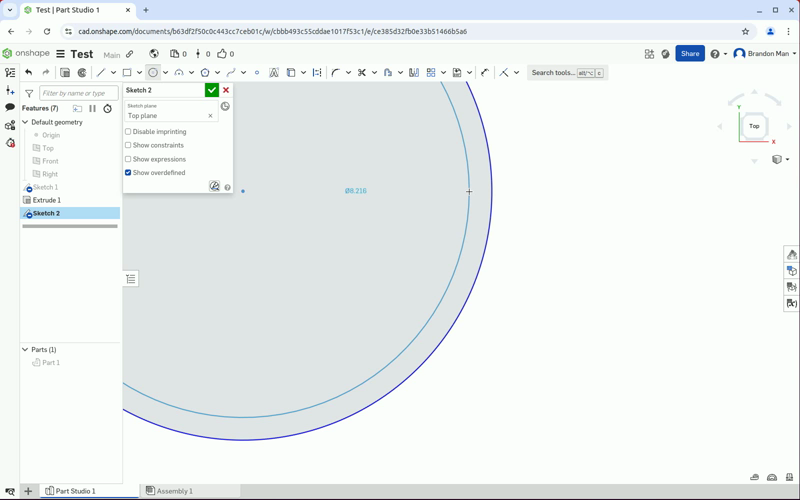
scroll(-6)
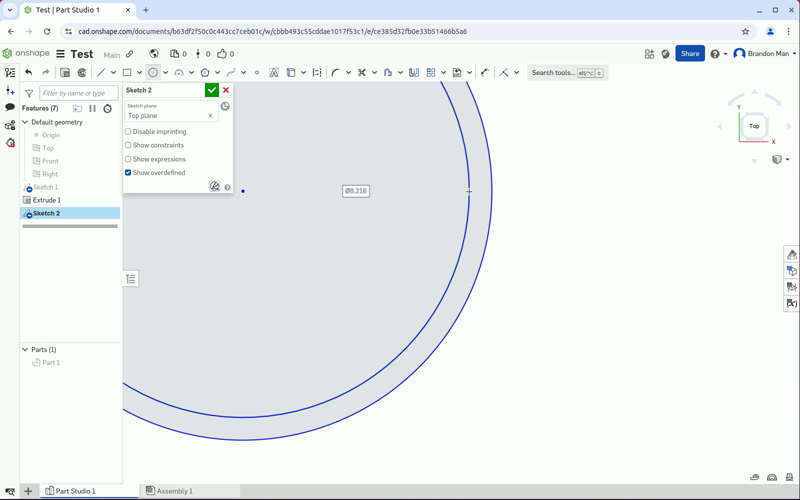
scroll(-6)
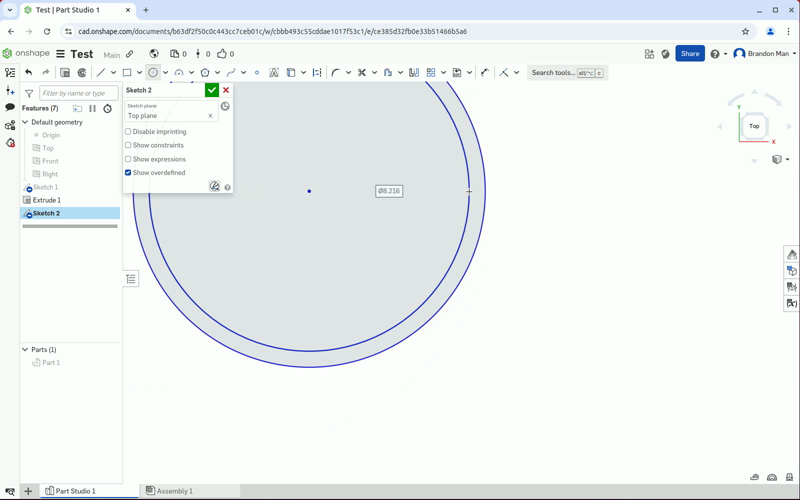
scroll(-6)
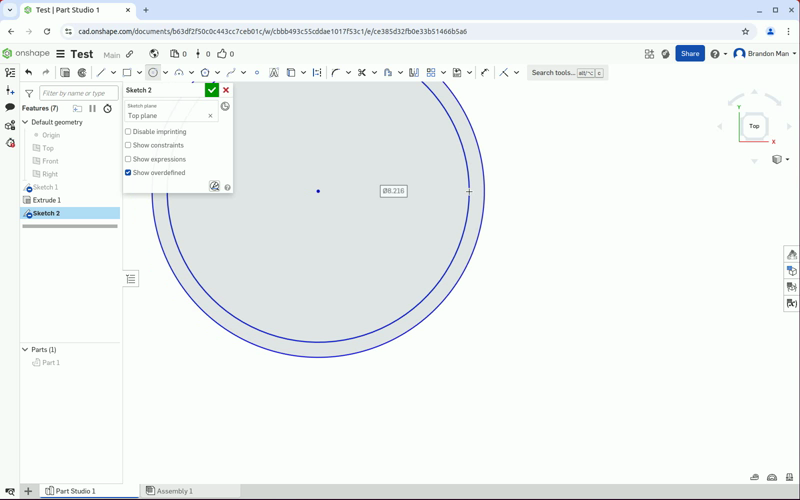
scroll(-6)
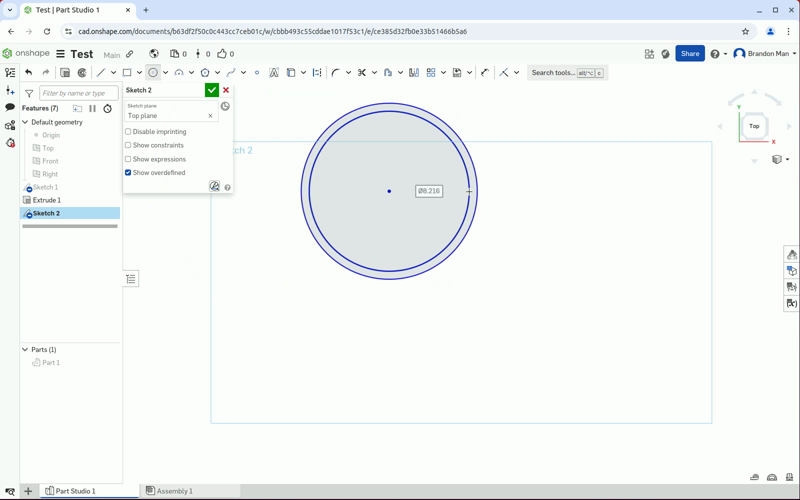
scroll(-6)
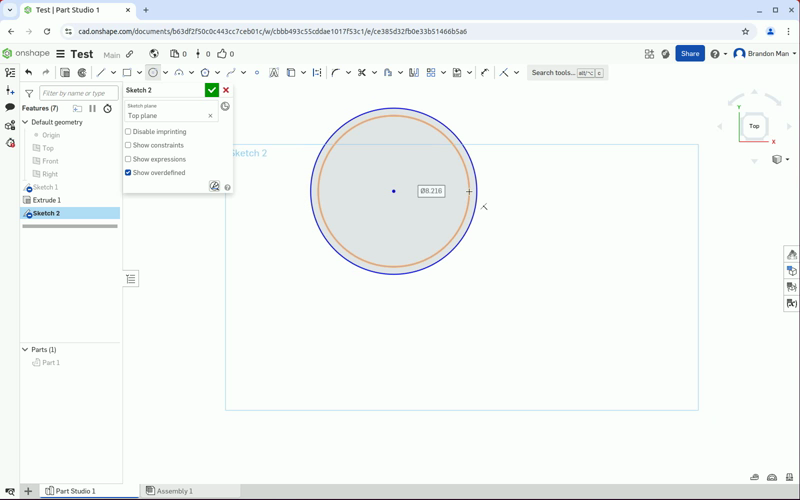
scroll(-6)
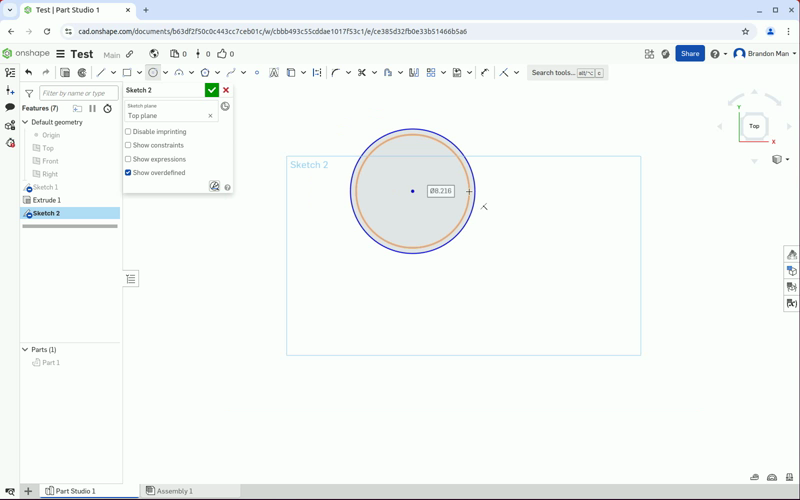
scroll(-6)
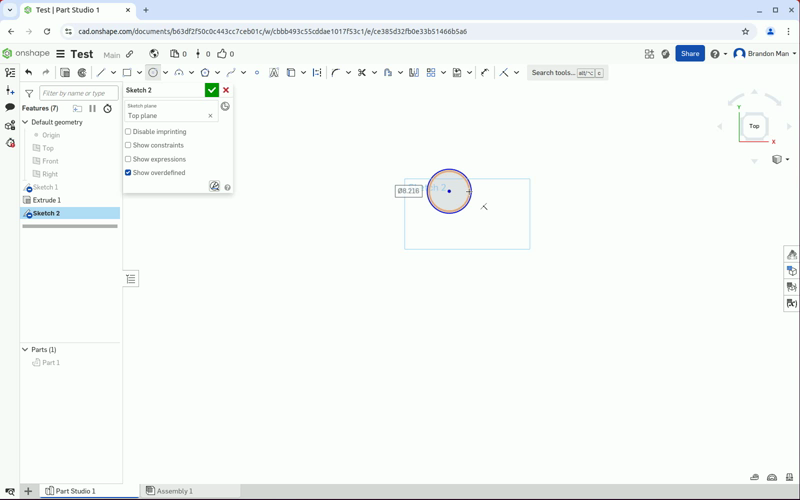
key(esc)
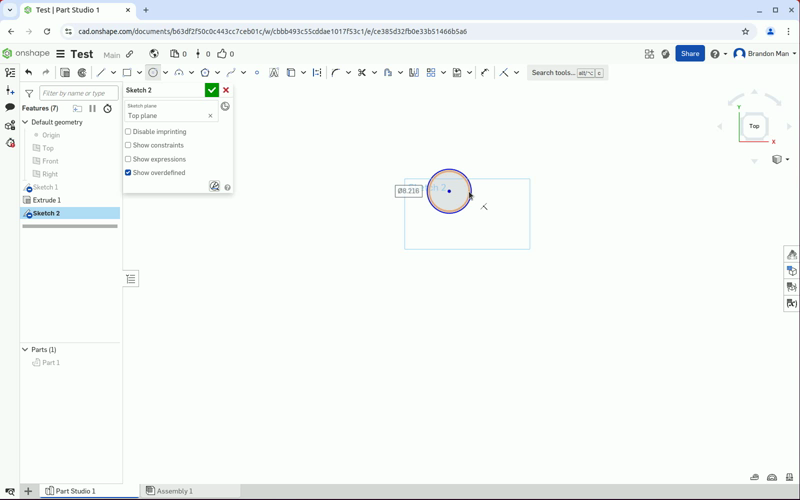
mouse_move(456, 171)
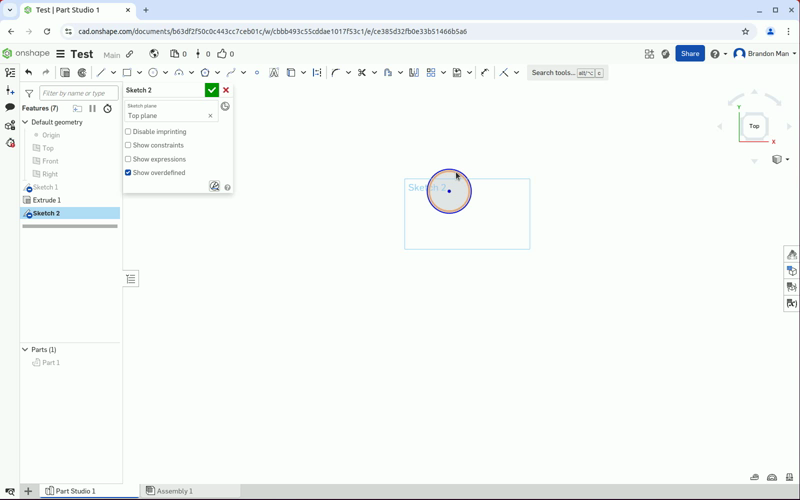
scroll(6)
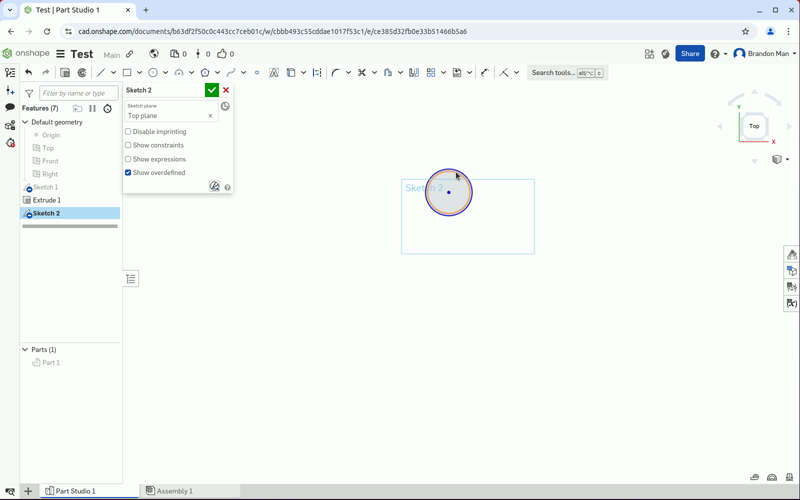
scroll(6)
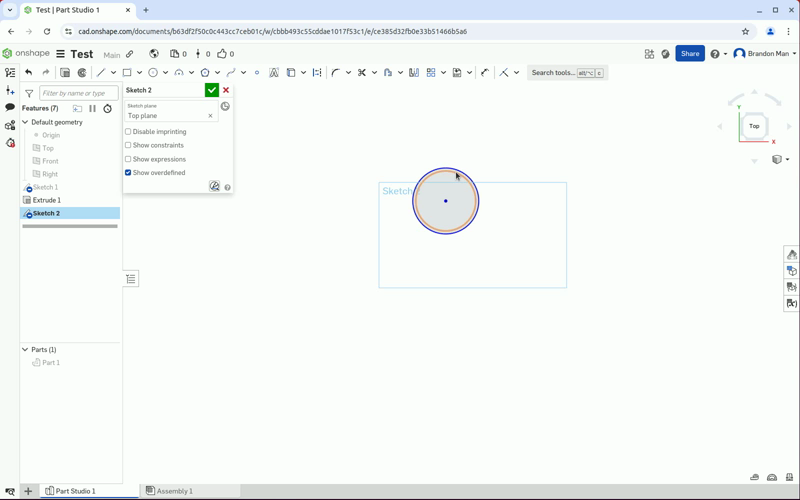
scroll(6)
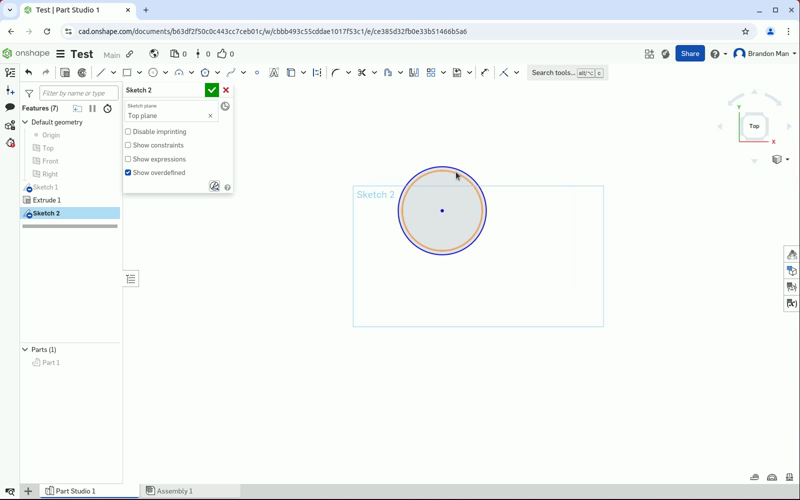
scroll(6)
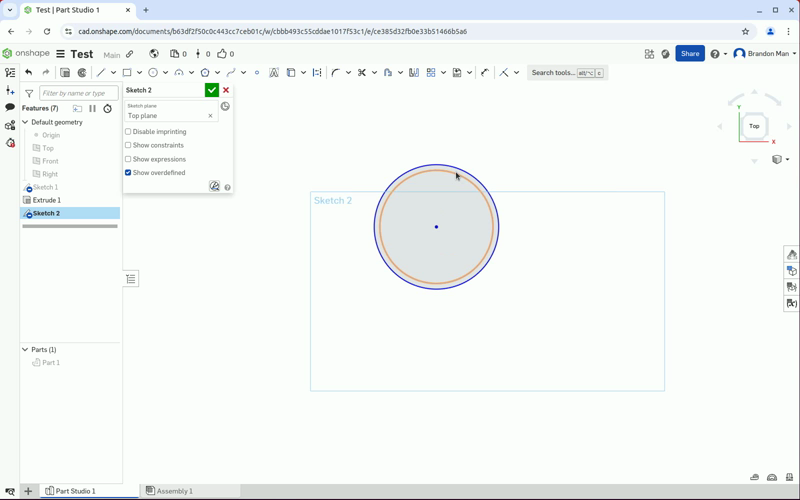
scroll(6)
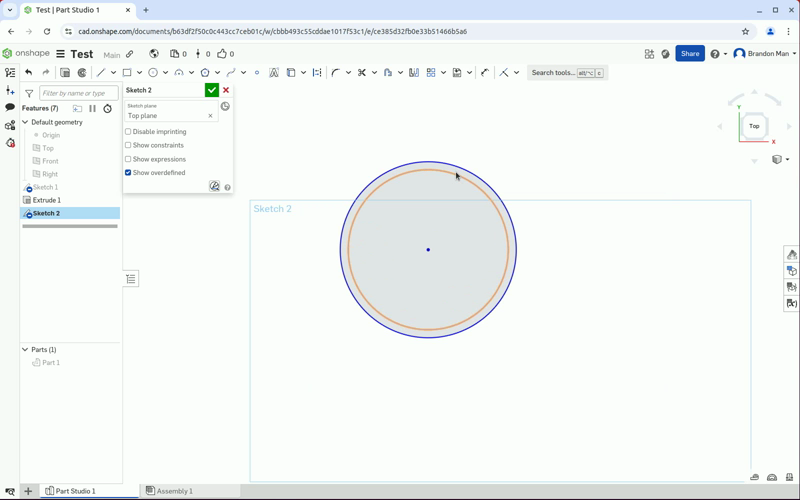
scroll(6)
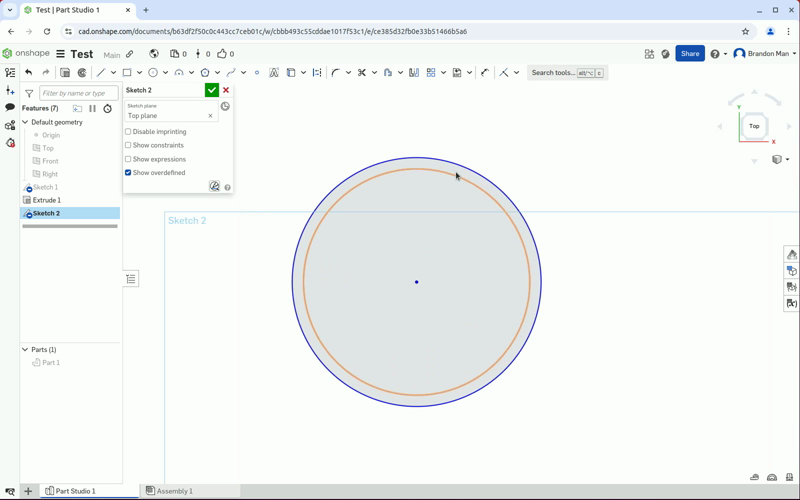
scroll(6)
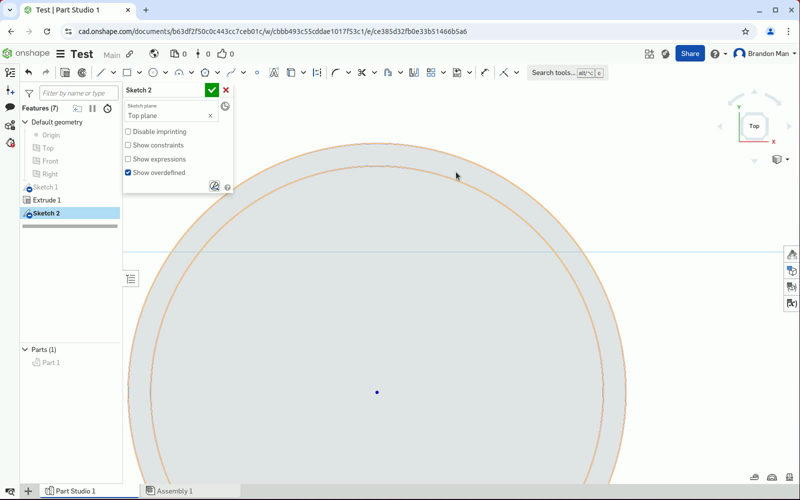
click(456, 171)
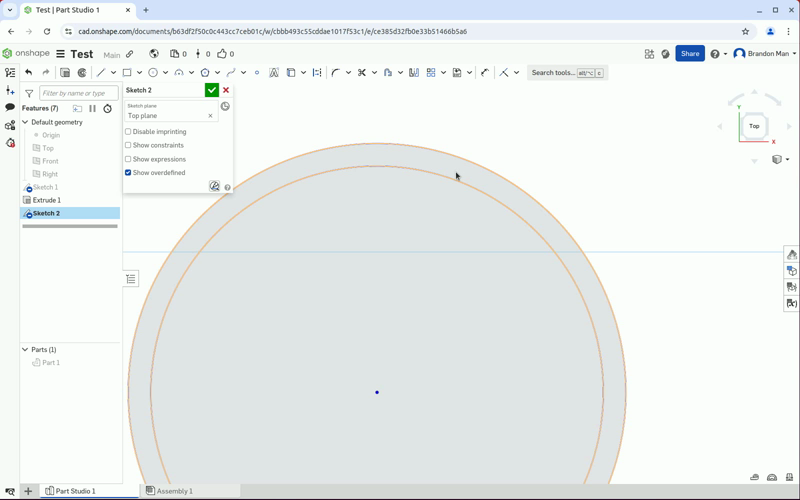
scroll(-6)
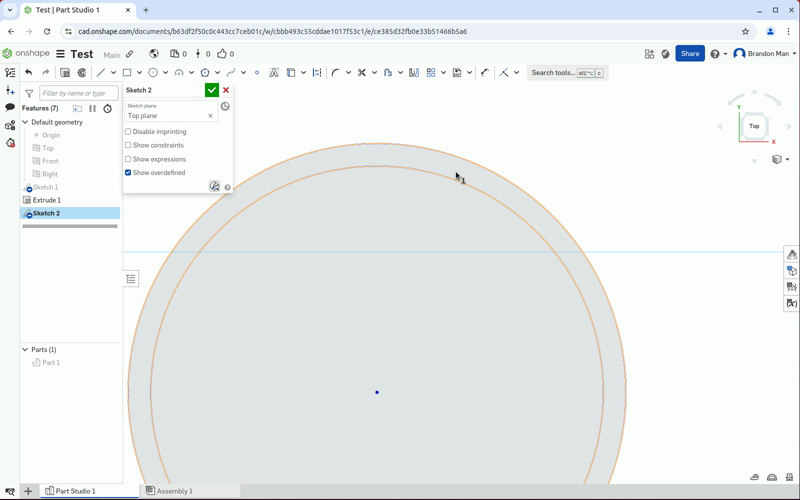
scroll(-6)
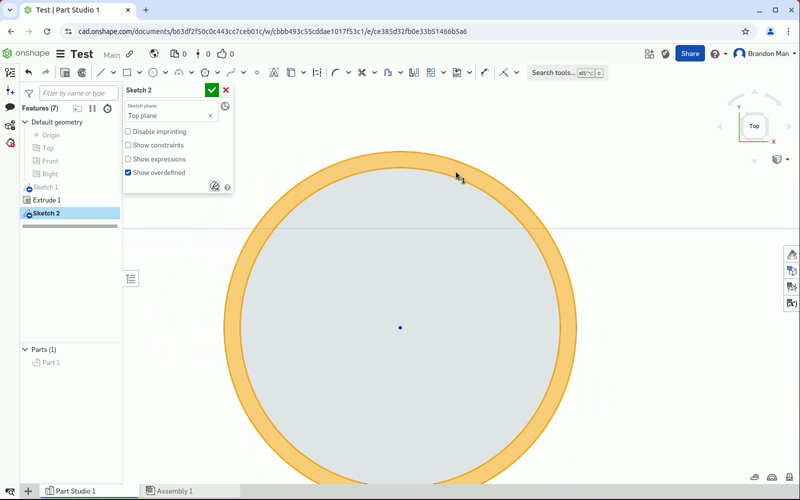
scroll(-6)
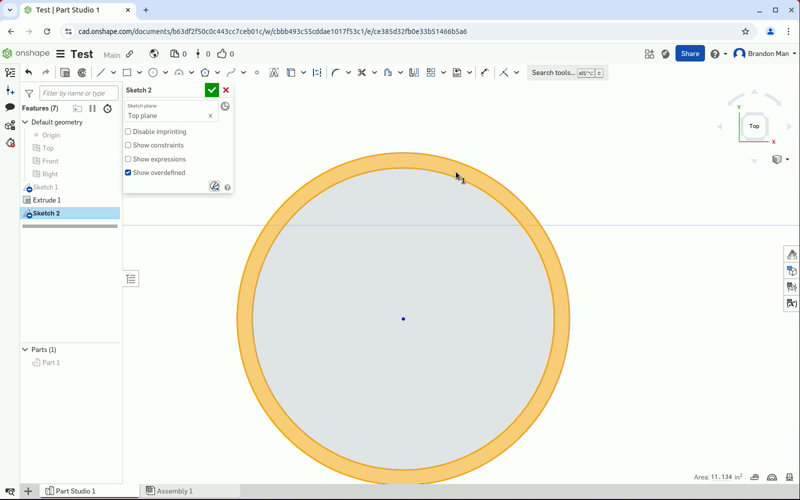
scroll(-6)
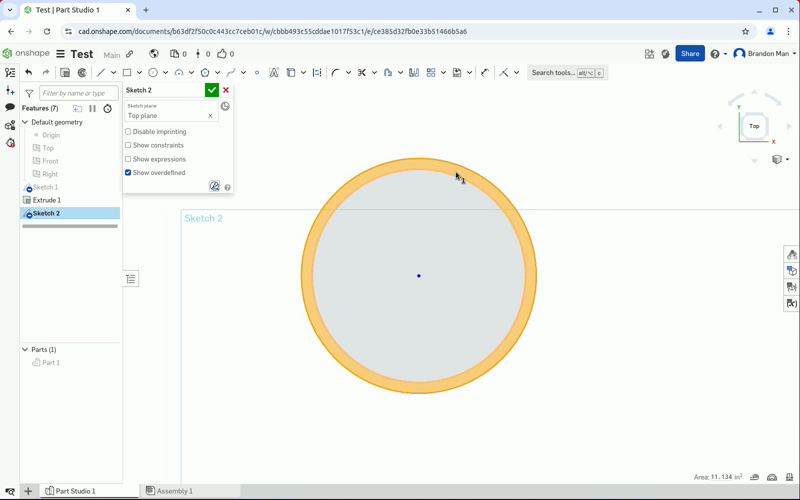
scroll(-6)
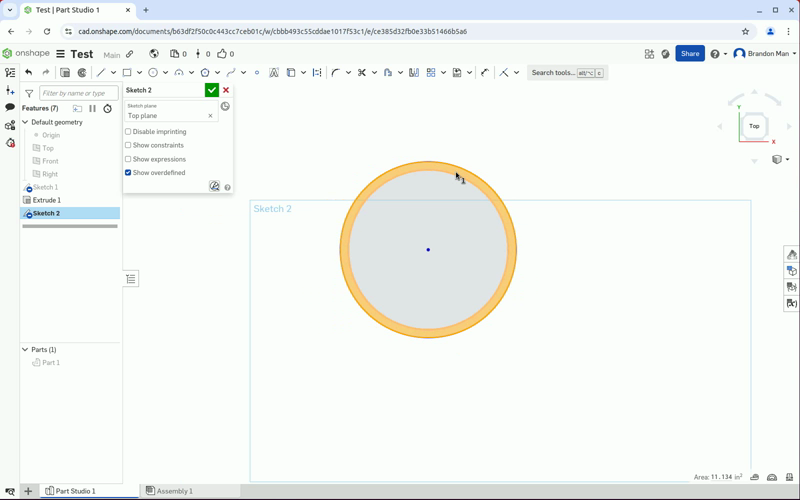
scroll(-6)
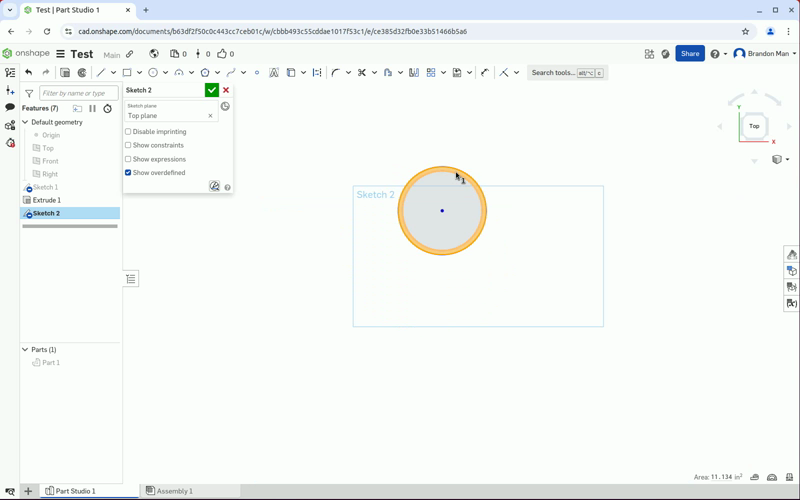
scroll(-6)
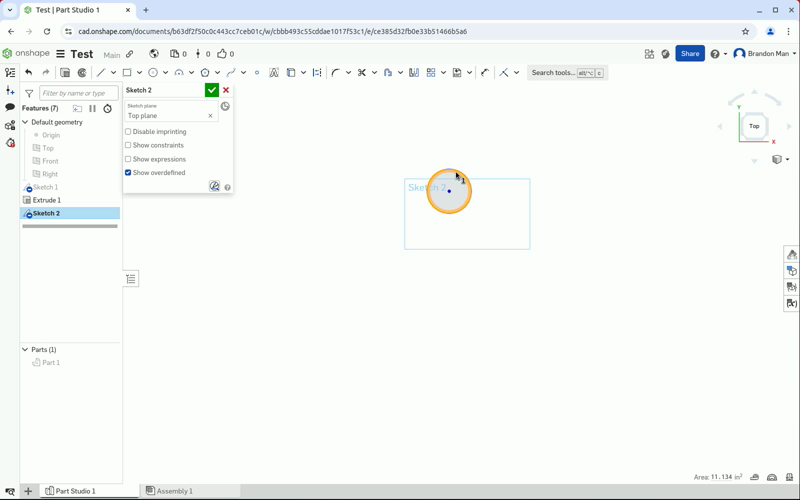
mouse_move(73, 352)
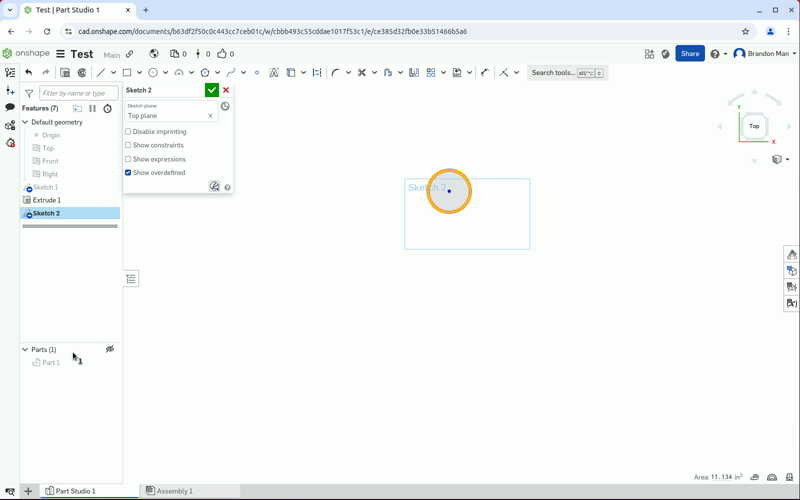
key(shift+y)
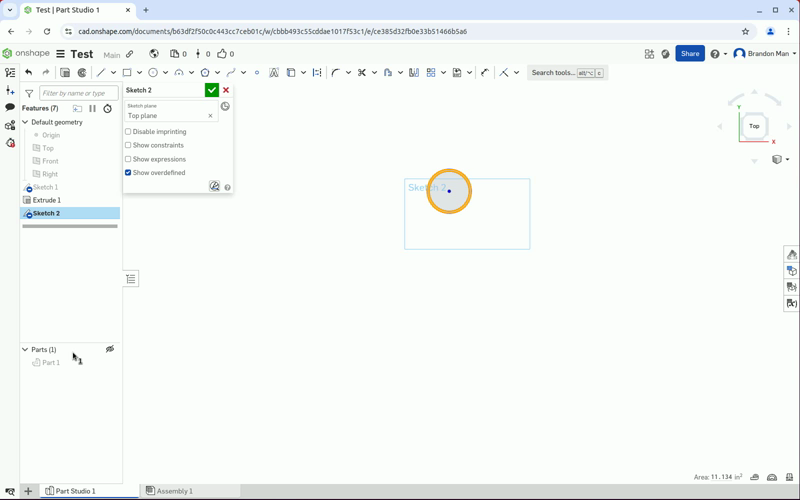
key(shift+e)
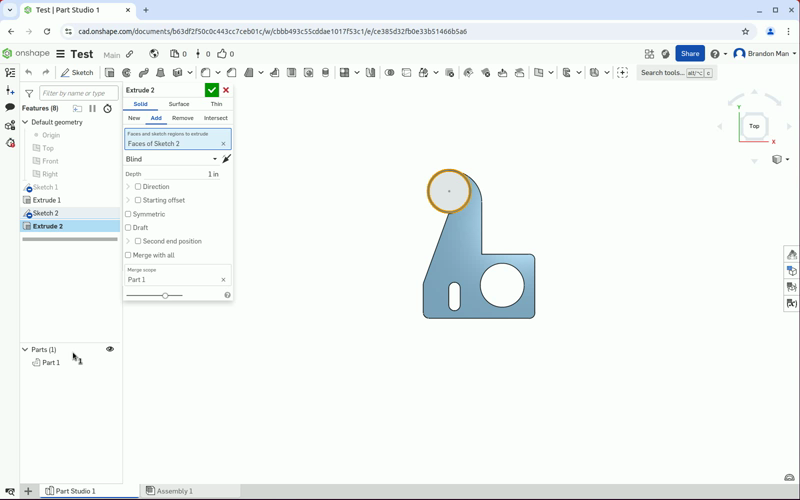
mouse_move(143, 106)
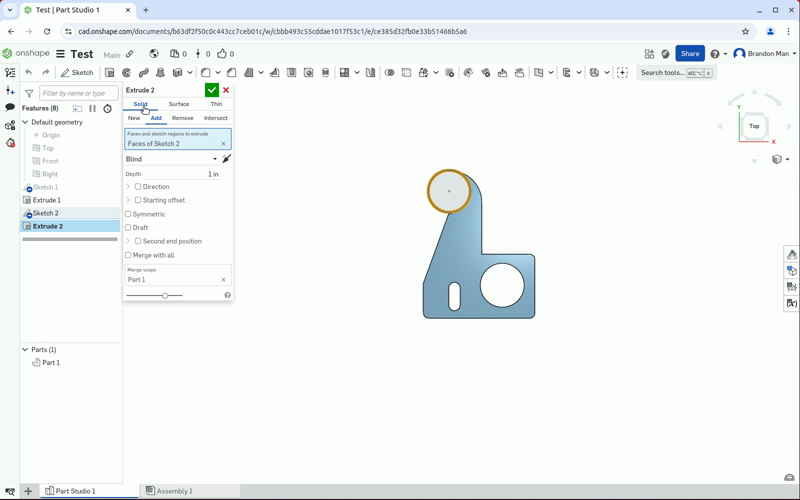
click(143, 106)
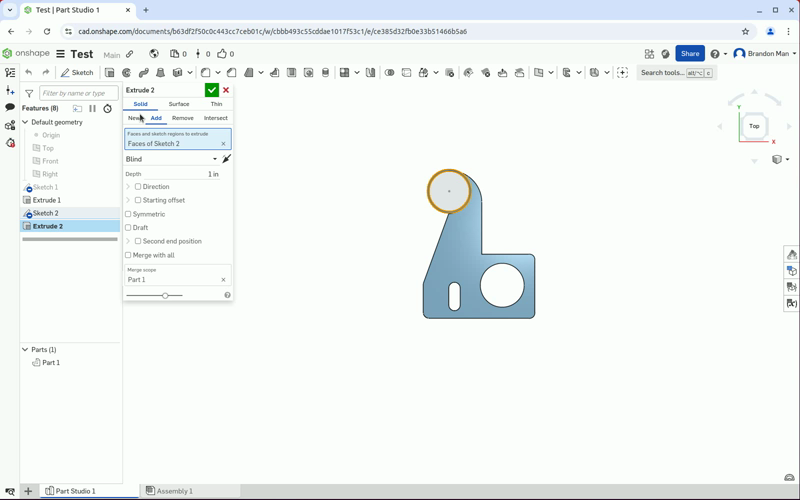
mouse_move(137, 120)
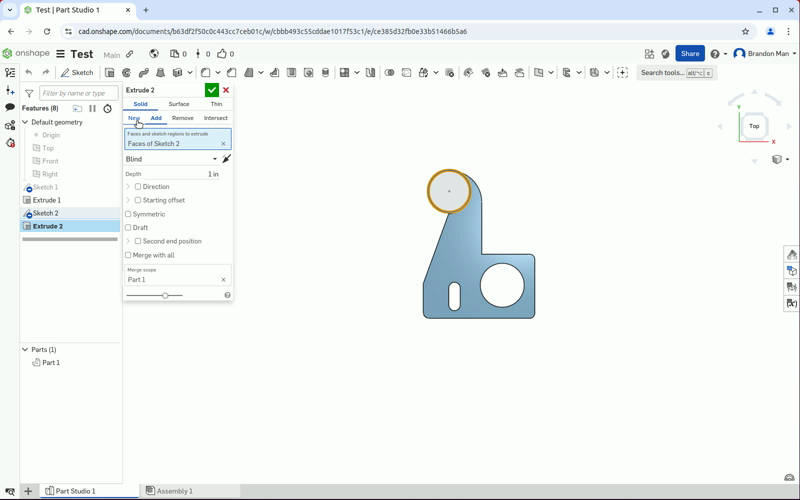
click(137, 120)
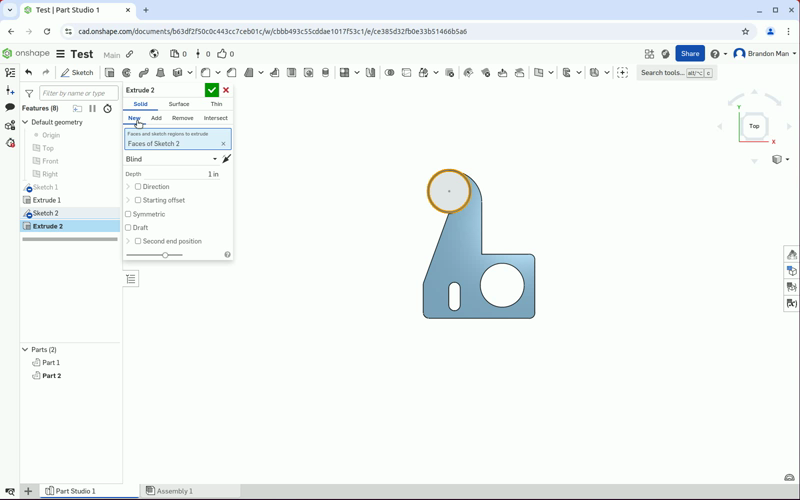
key(tab, 4)
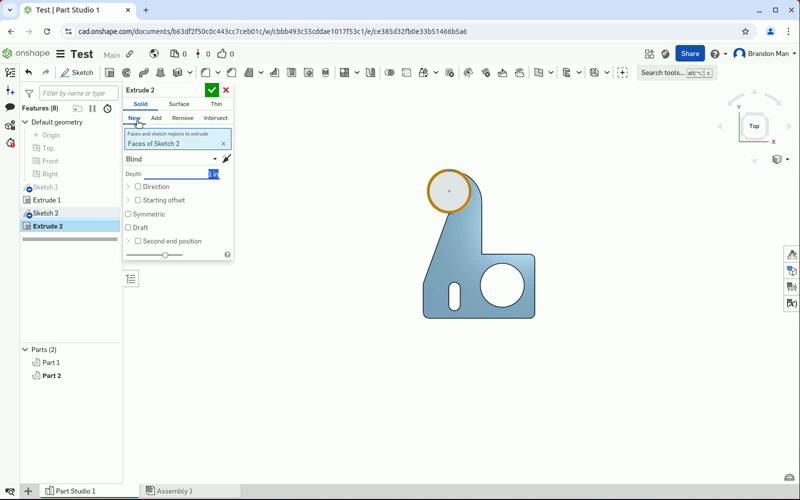
text(0.241)
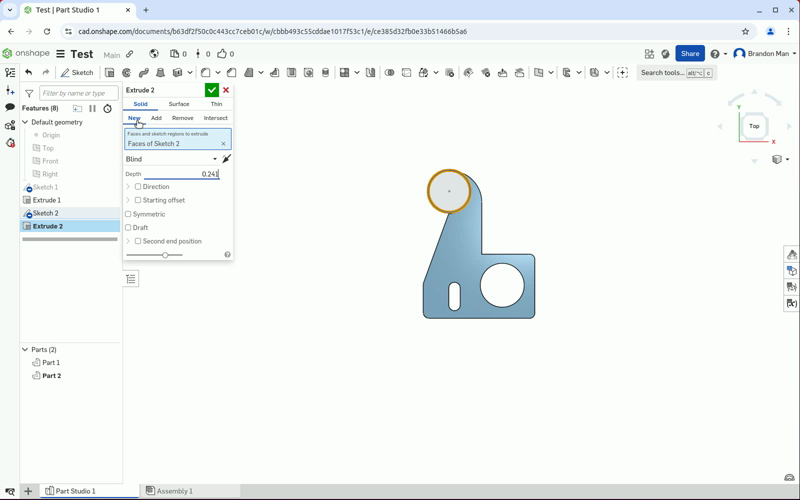
key(enter)
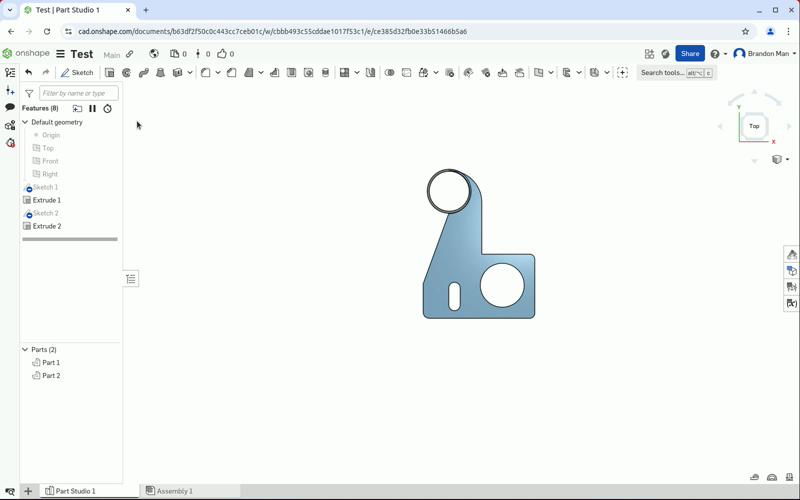
key(shift+h)
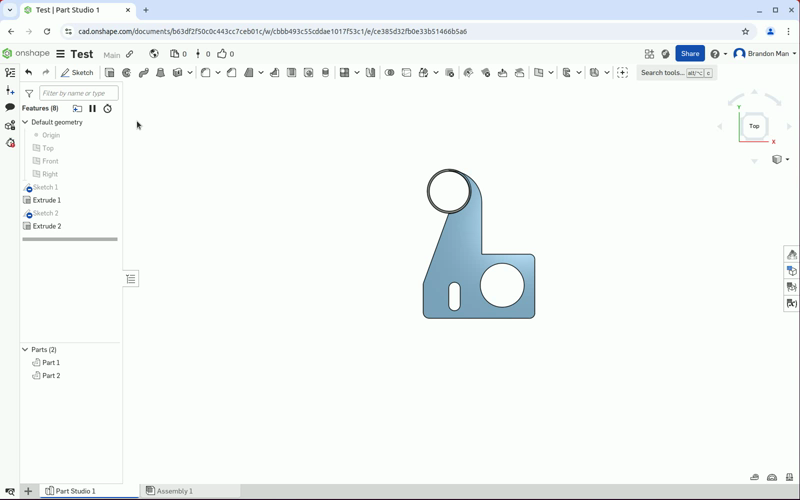
key(shift+h)
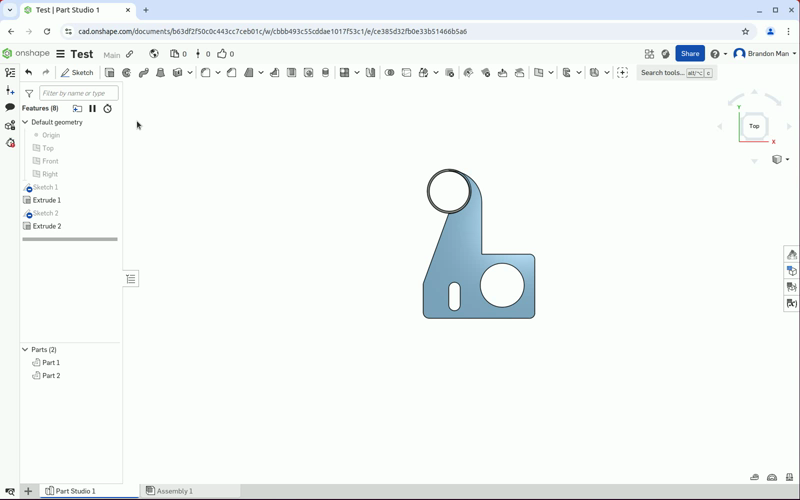
key(shift+7)
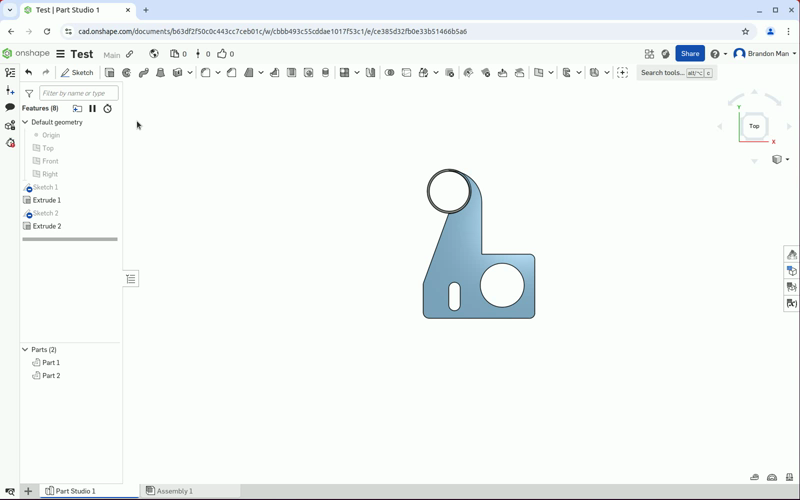
key(up, 3)
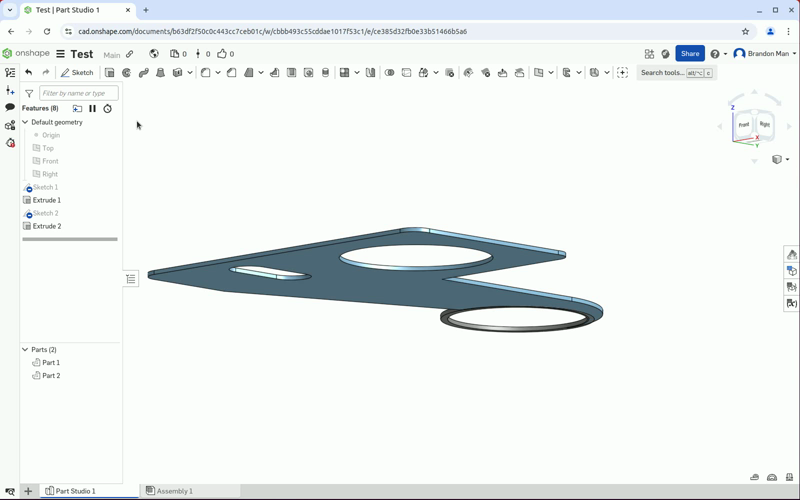
key(left, 3)
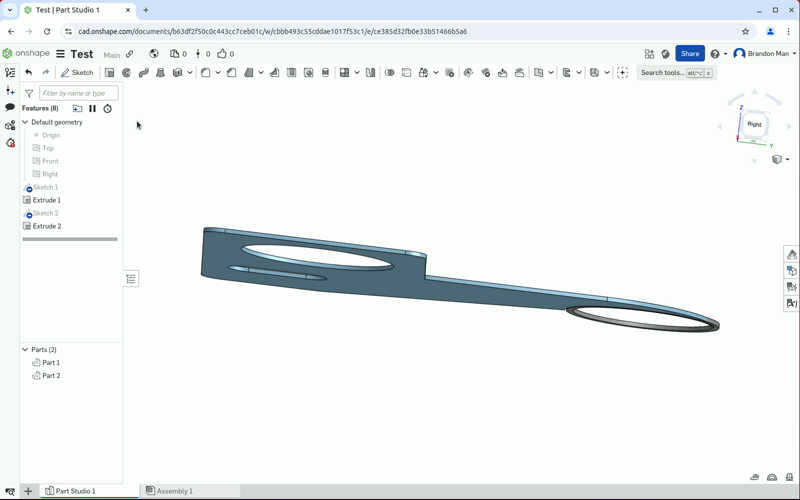
key(right, 3)
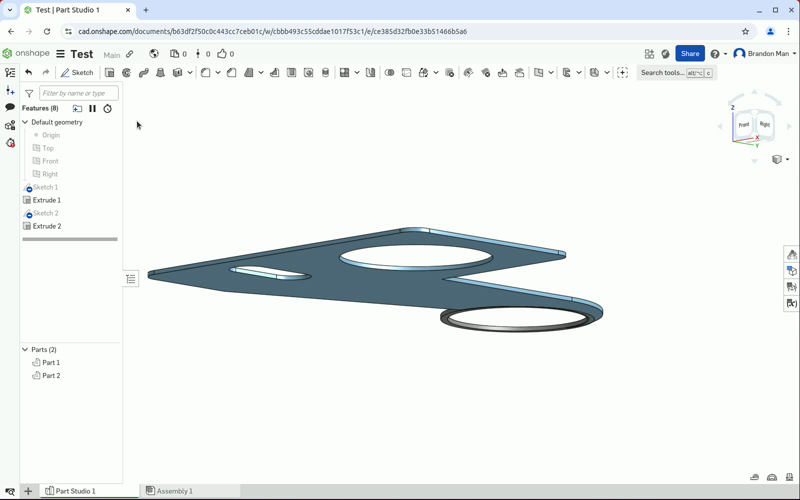
key(down, 3)
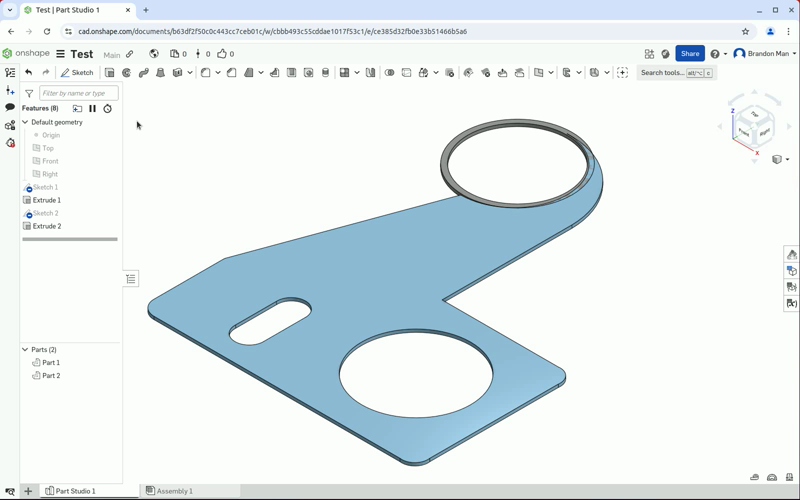
mouse_move(73, 189)
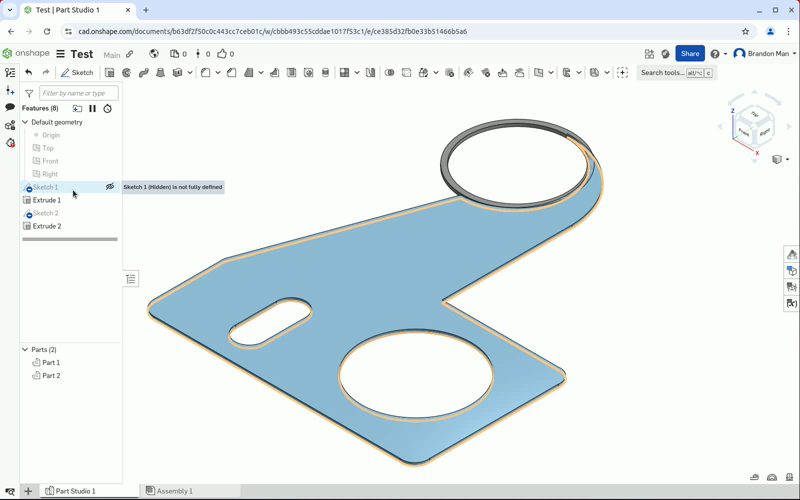
click(73, 189)